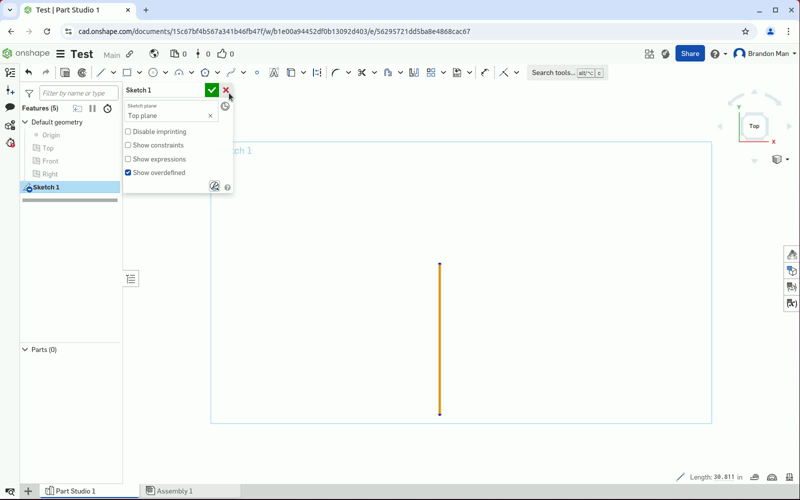
key(shift+h)
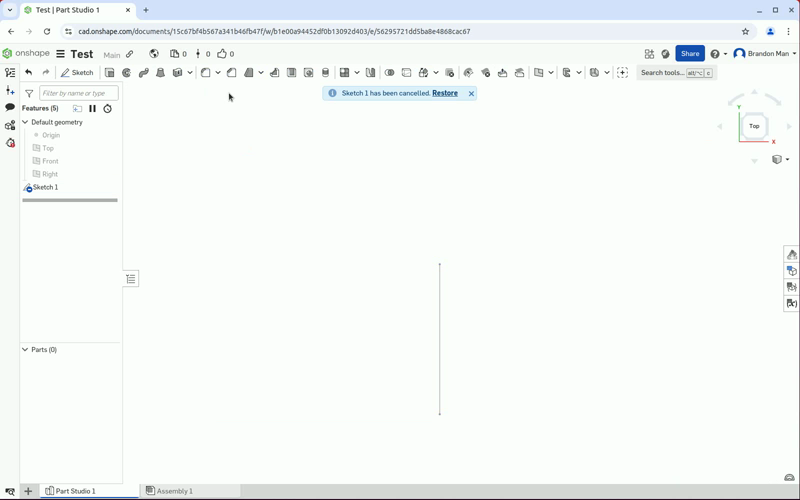
key(shift+s)
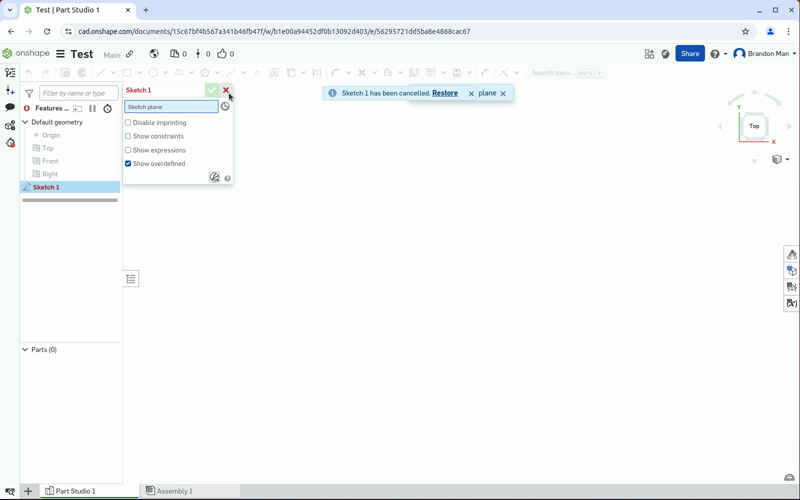
mouse_move(73, 150)
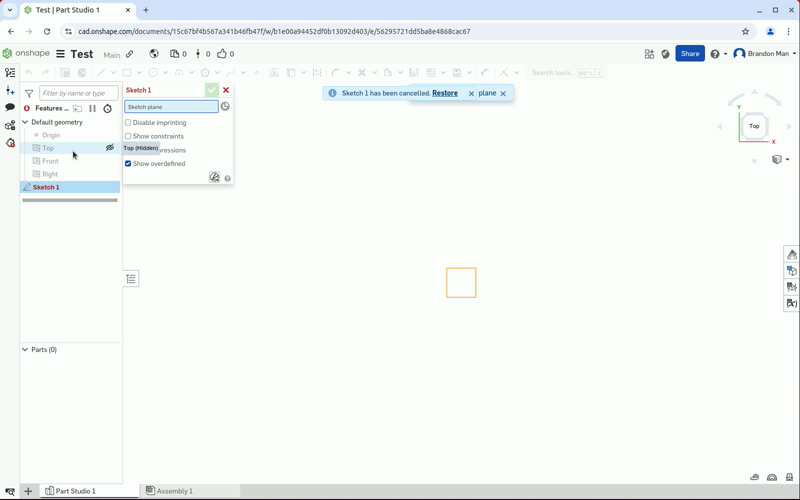
click(73, 150)
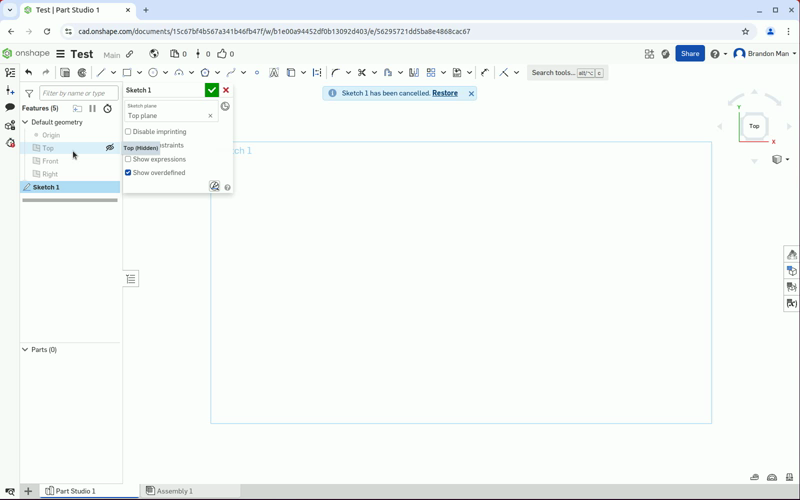
mouse_move(73, 352)
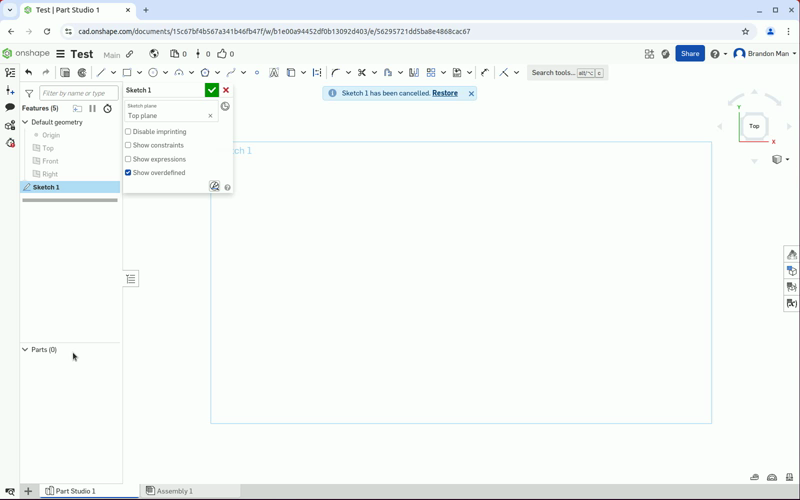
key(y)
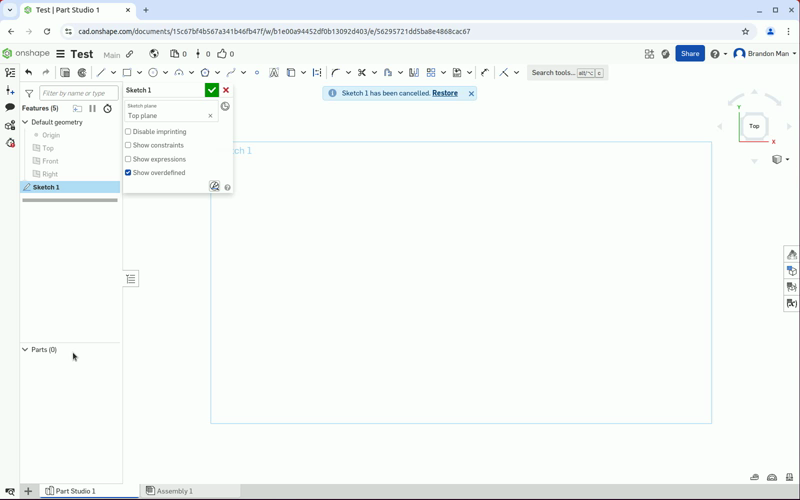
key(l)
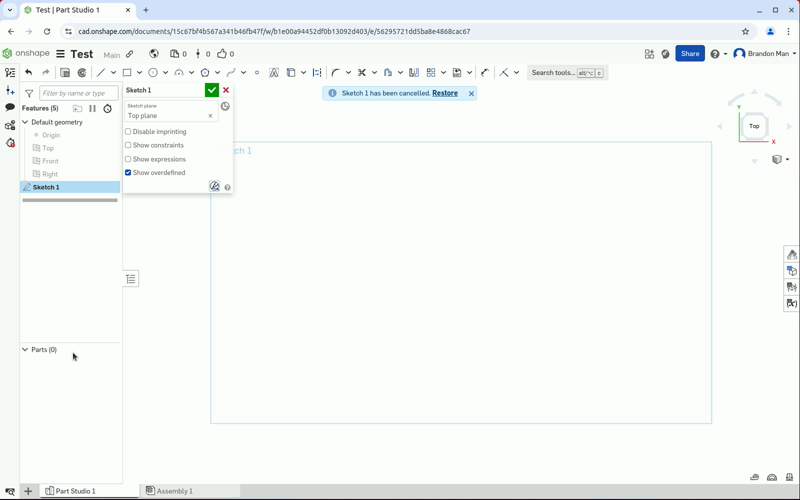
key_down(shift)
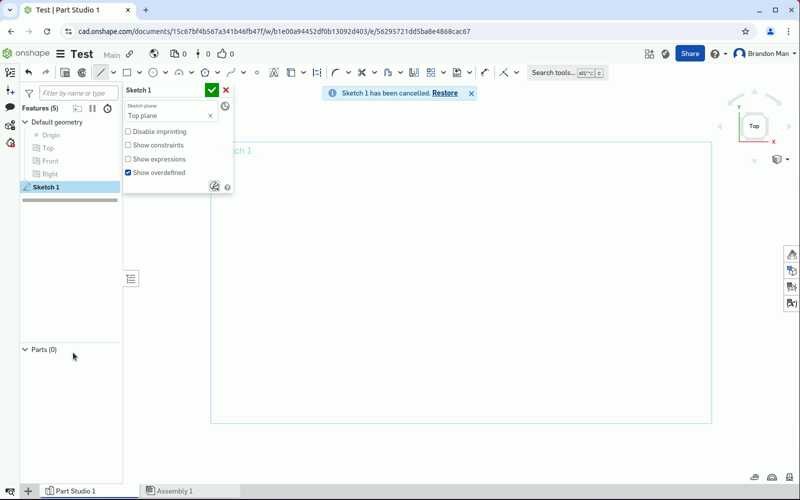
mouse_move(378, 282)
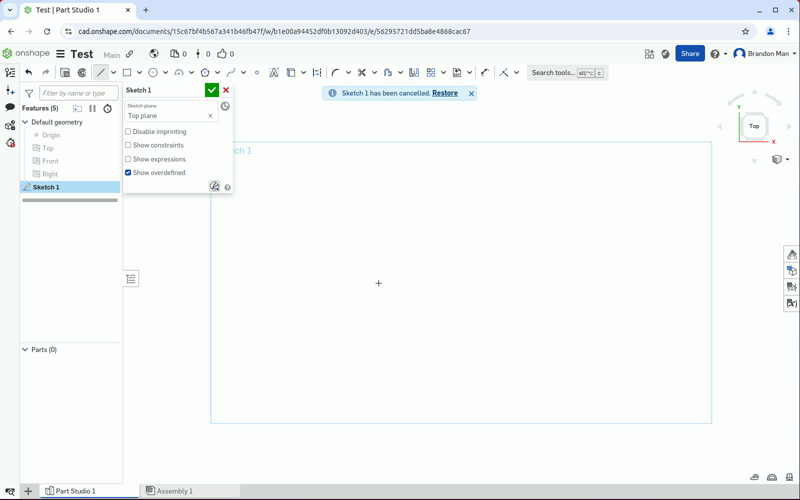
click(378, 282)
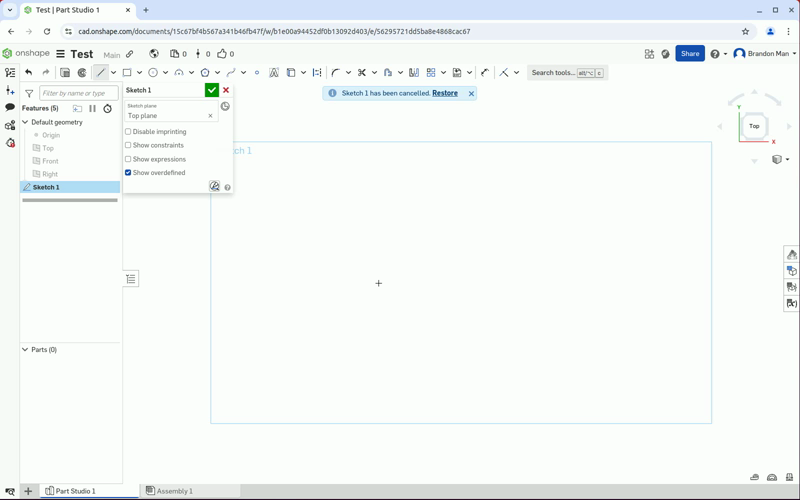
key_up(shift)
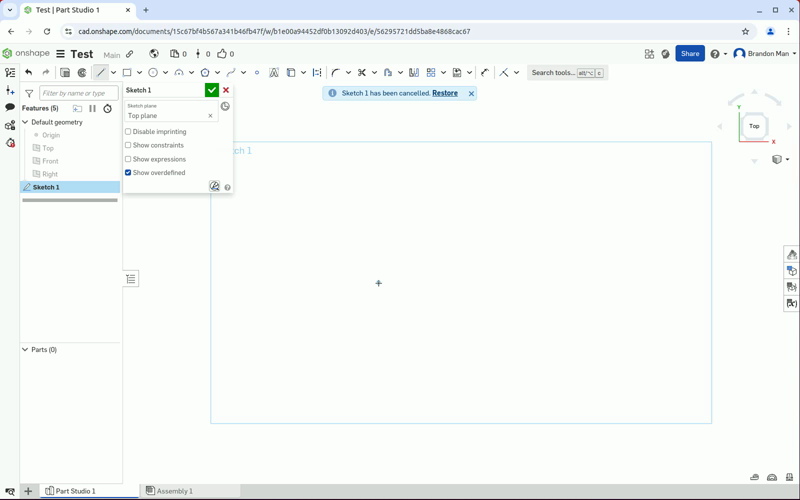
key_down(shift)
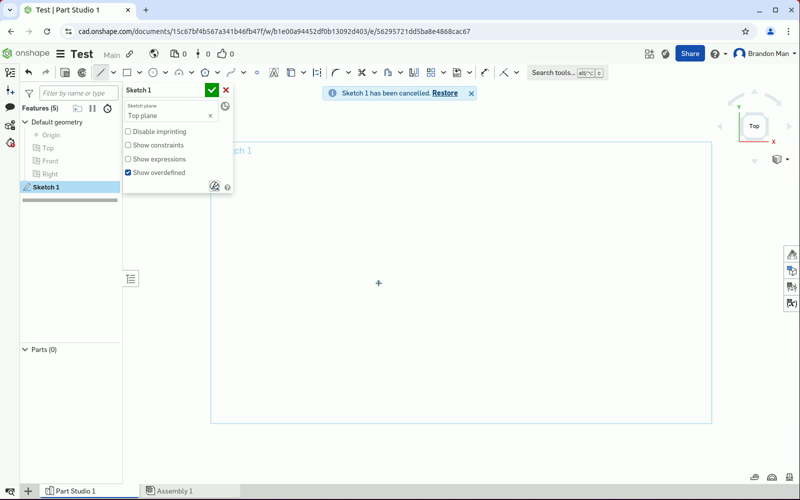
mouse_move(460, 282)
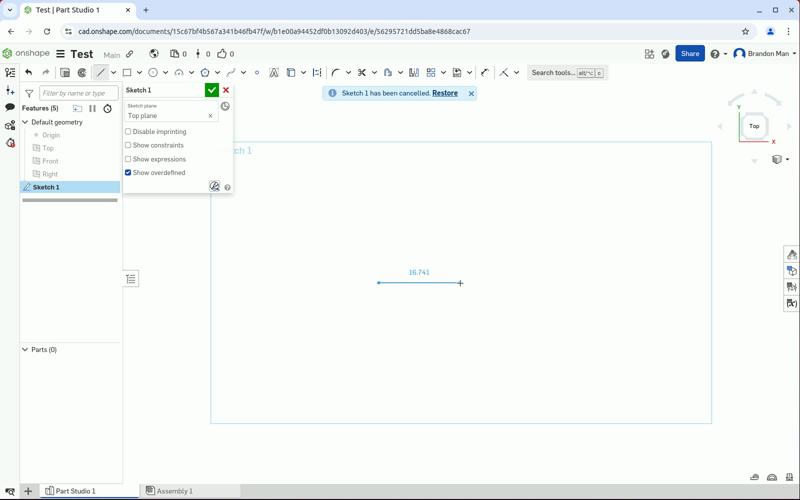
click(460, 282)
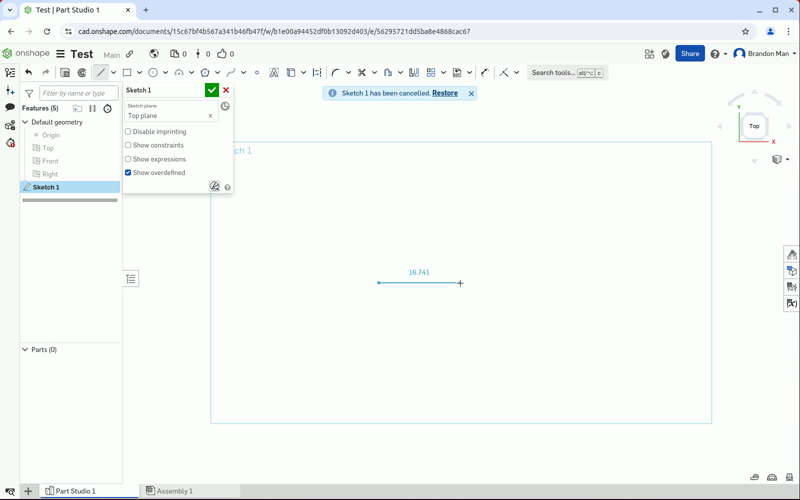
key_up(shift)
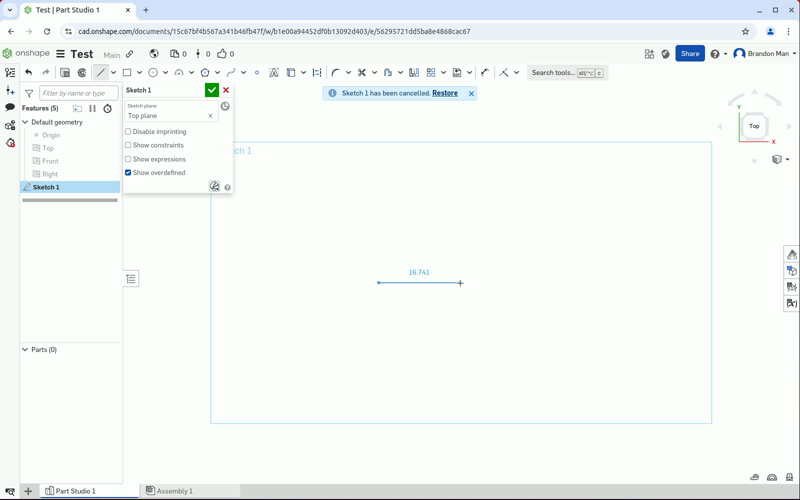
key_down(shift)
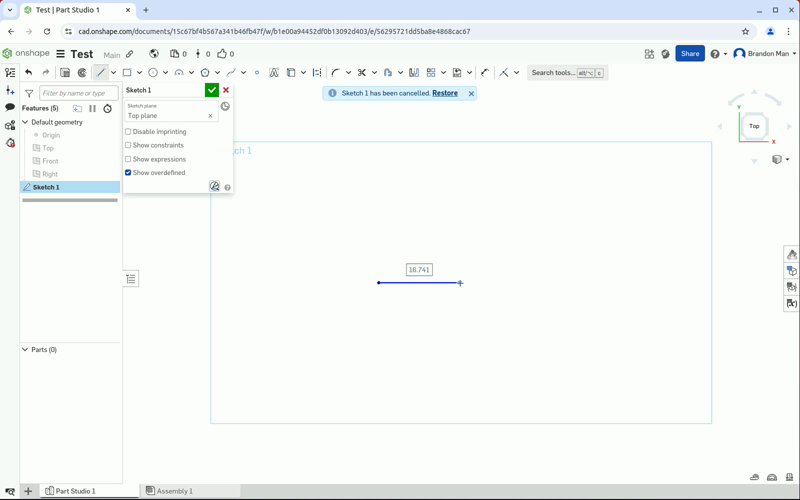
mouse_move(460, 170)
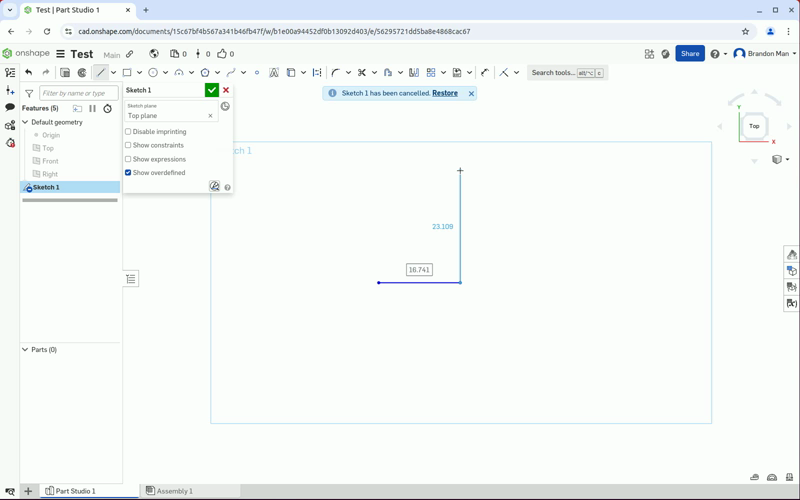
click(460, 170)
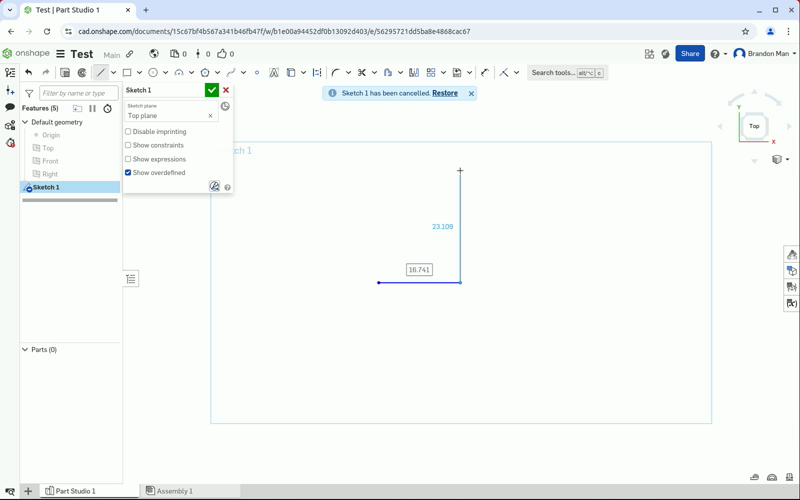
key_up(shift)
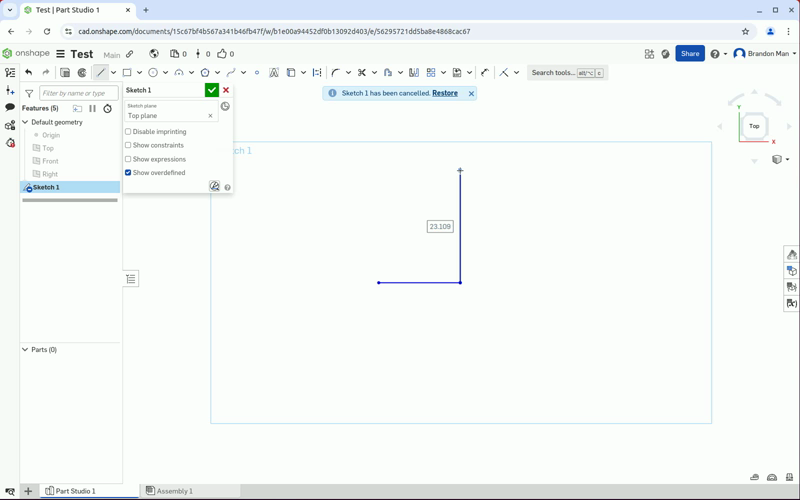
key_down(shift)
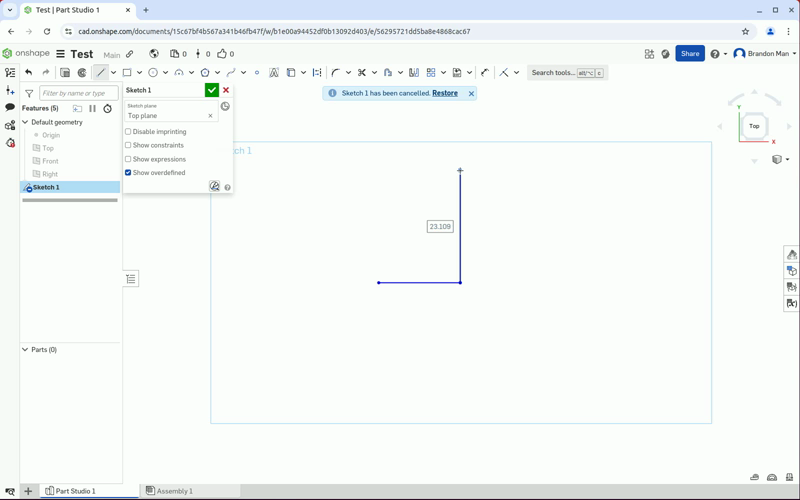
mouse_move(378, 282)
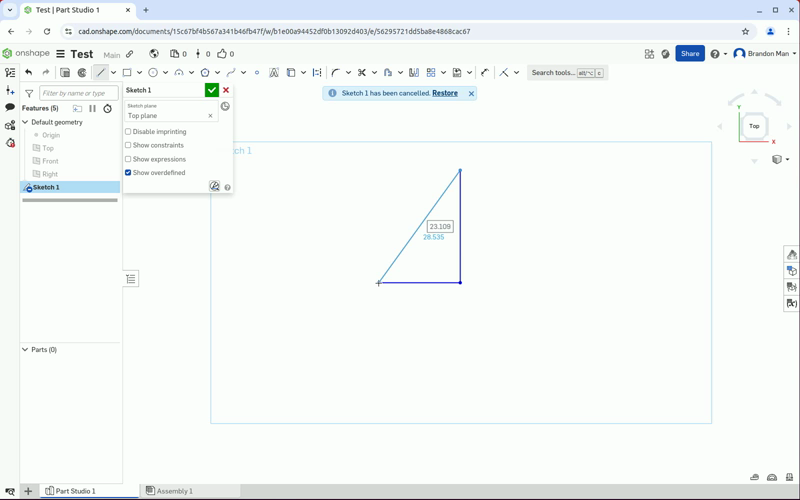
key_up(shift)
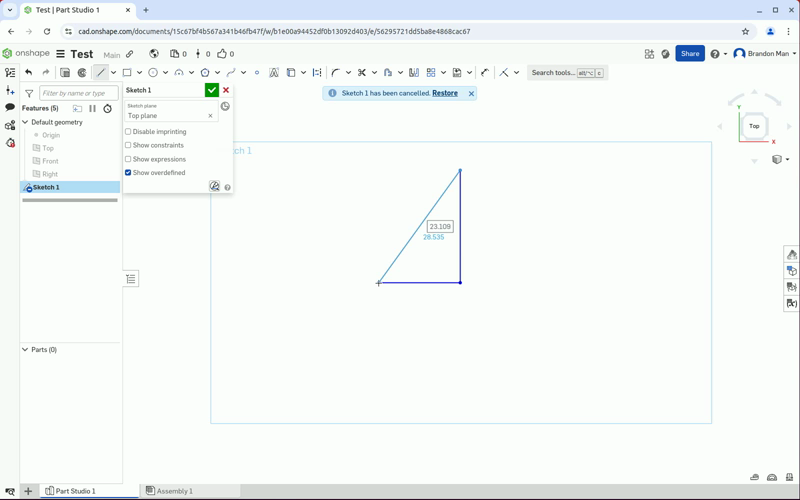
click(378, 282)
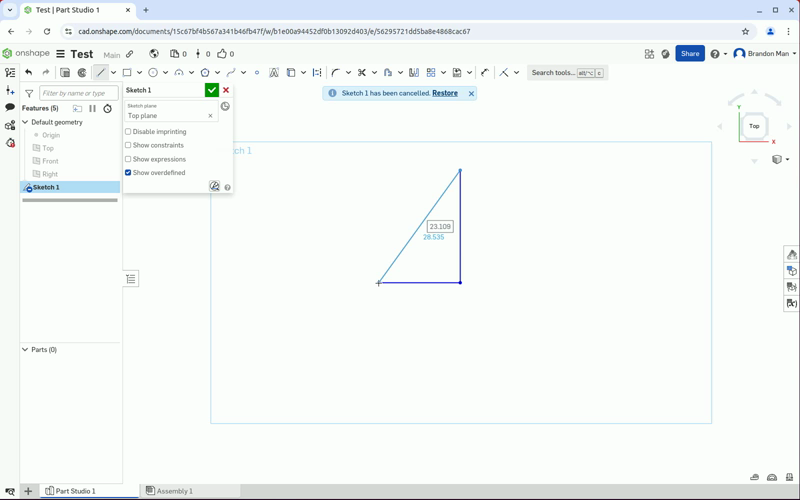
key(esc)
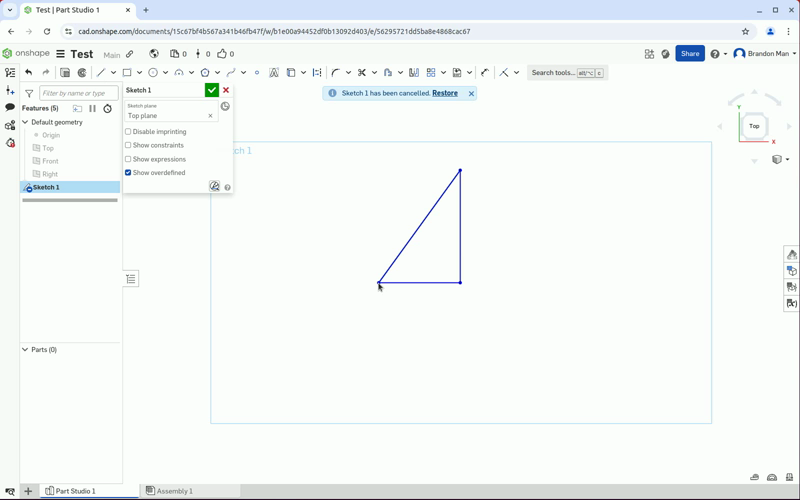
mouse_move(448, 204)
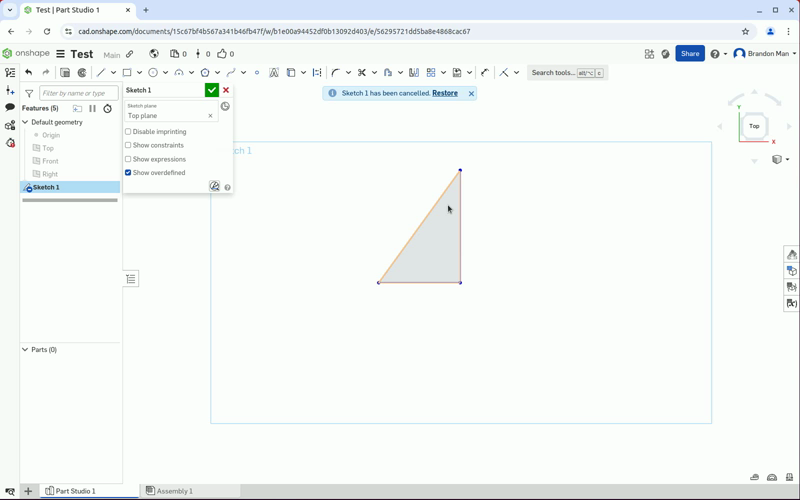
click(448, 204)
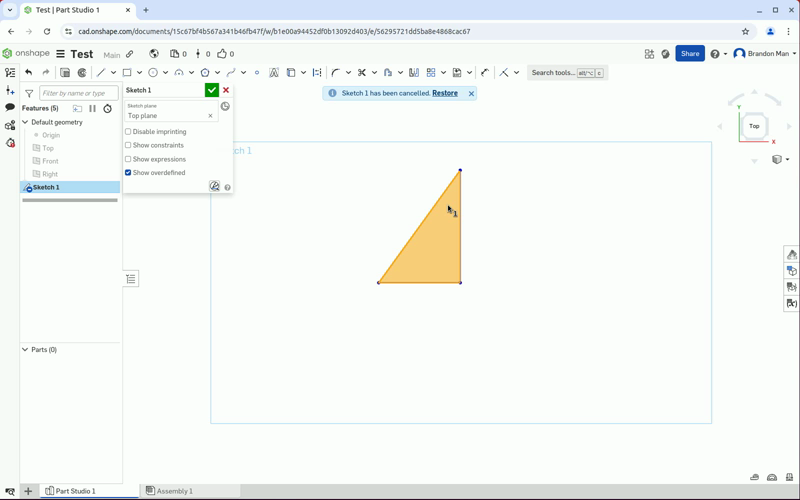
mouse_move(73, 352)
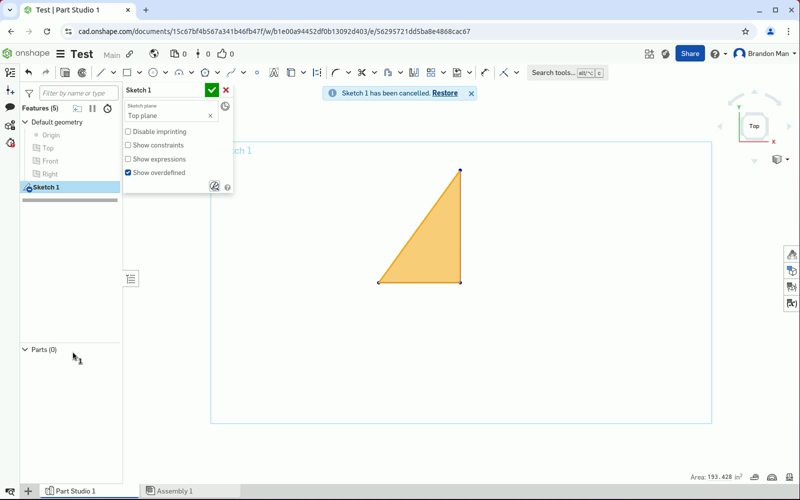
key(shift+y)
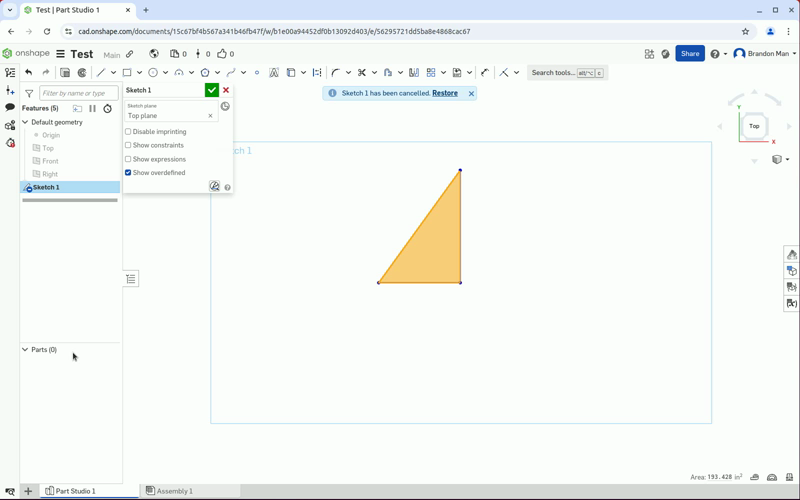
key(shift+e)
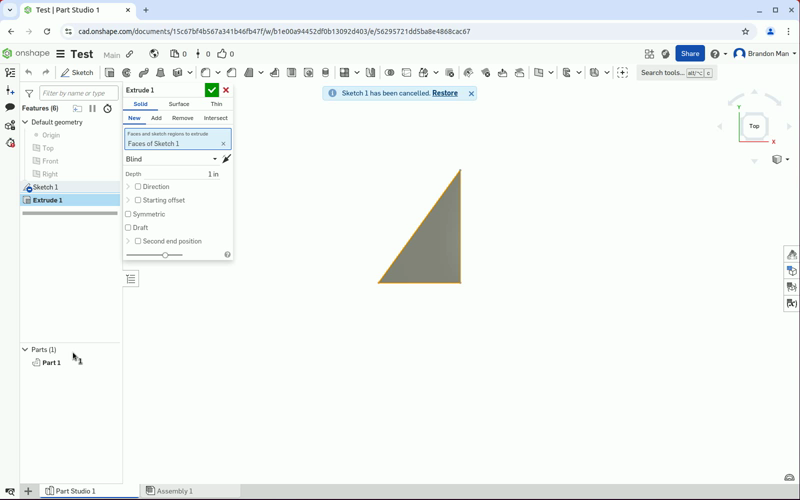
mouse_move(143, 106)
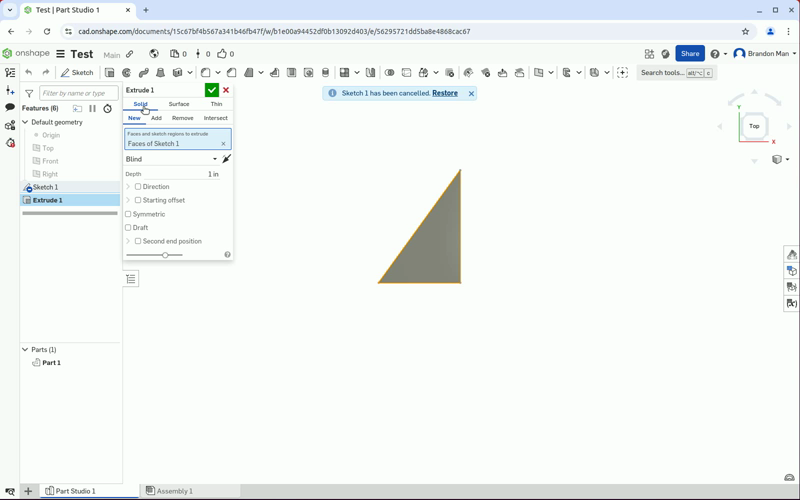
click(143, 106)
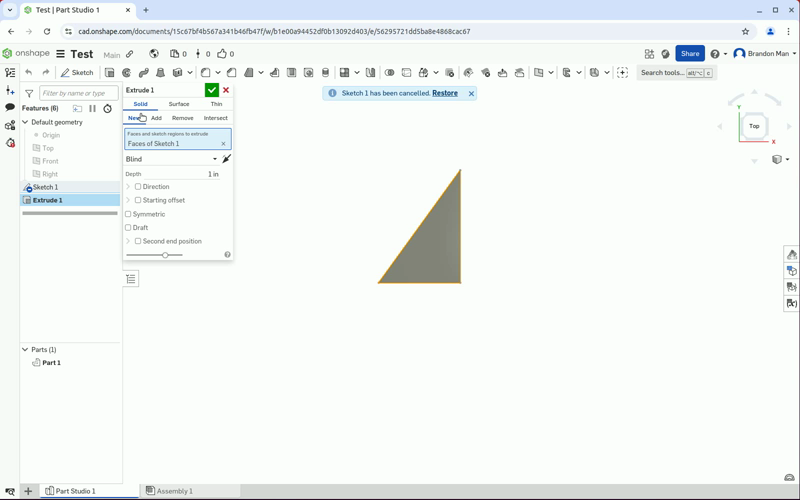
mouse_move(137, 120)
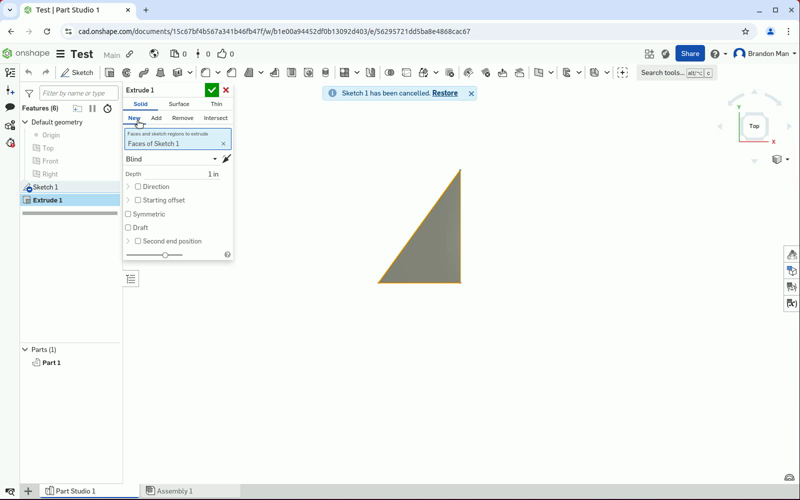
click(137, 120)
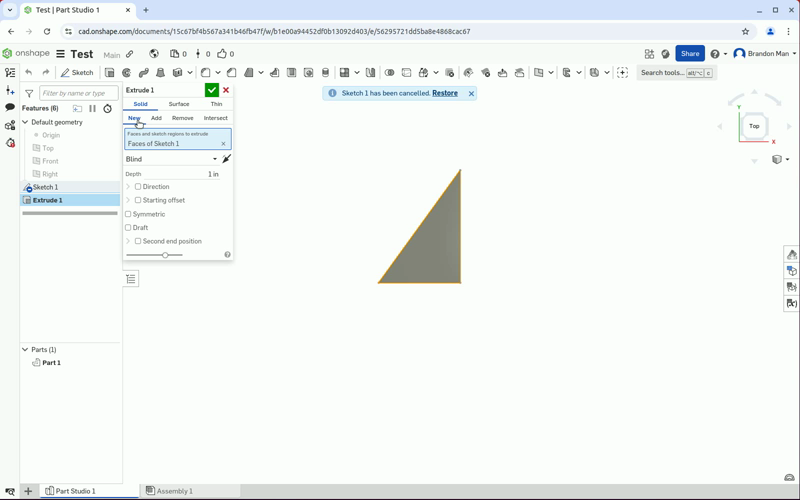
key(tab, 4)
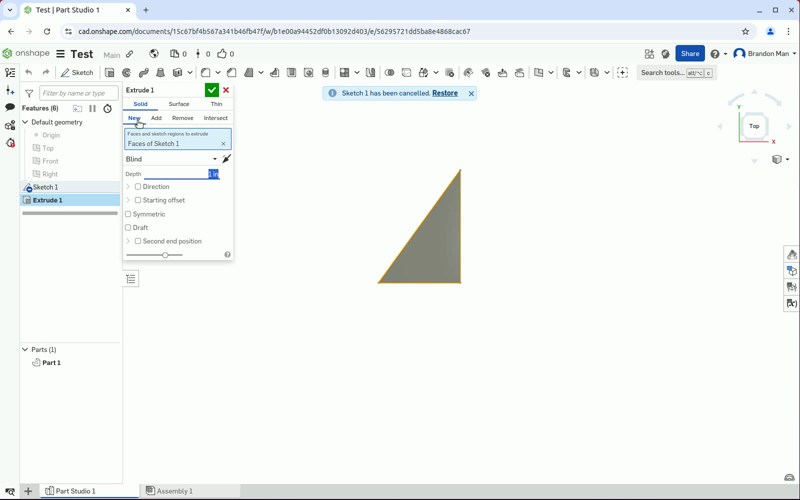
text(1.685)
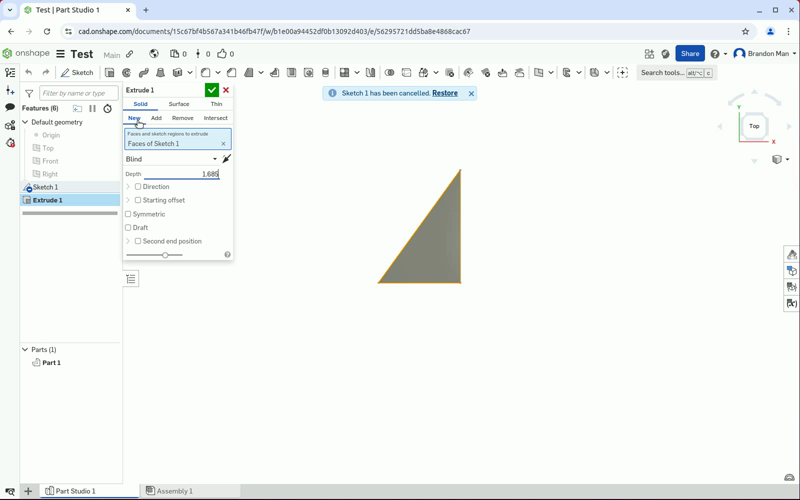
key(enter)
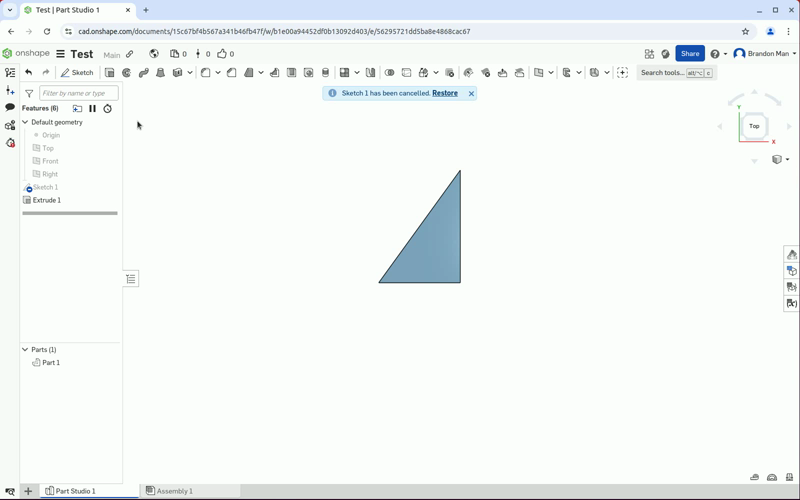
key(shift+h)
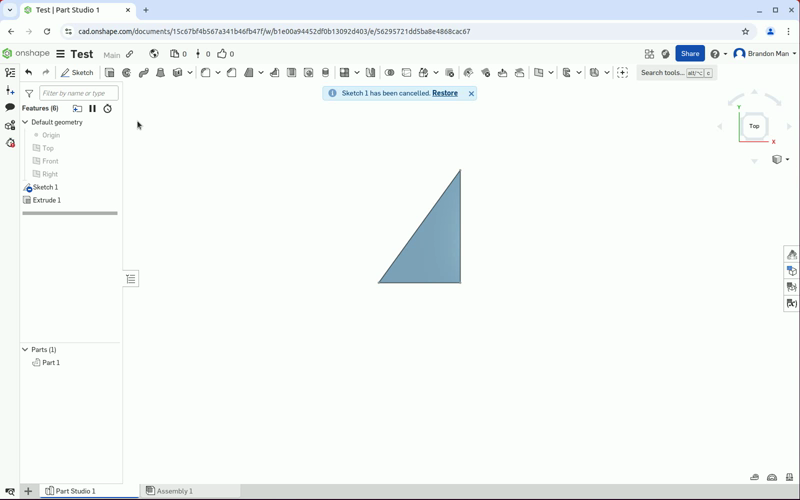
key(shift+h)
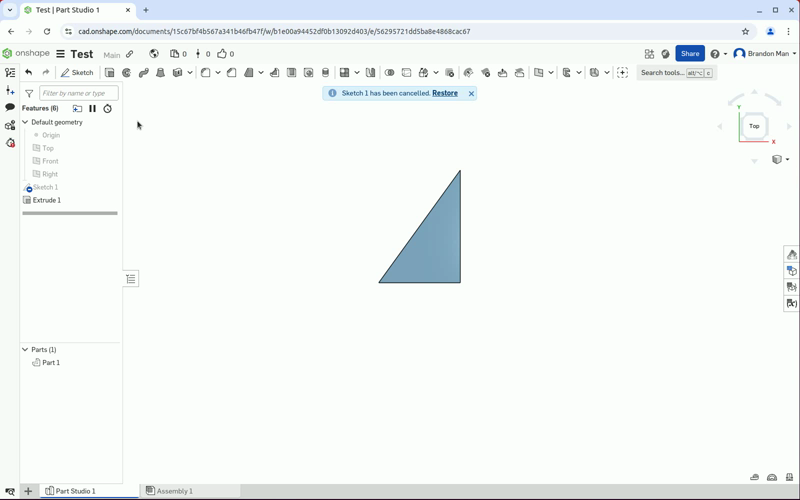
mouse_move(73, 189)
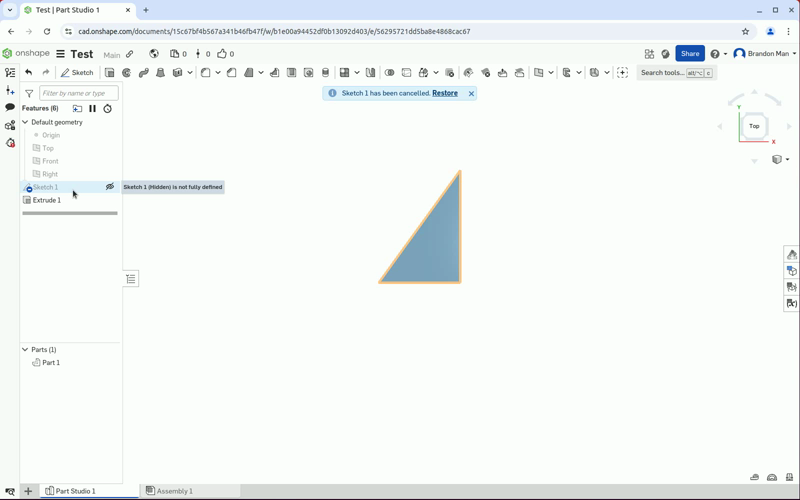
click(73, 189)
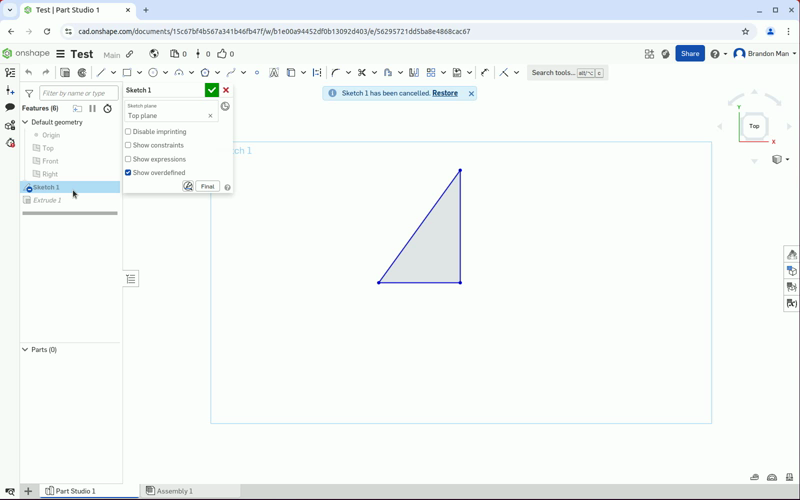
mouse_move(229, 92)
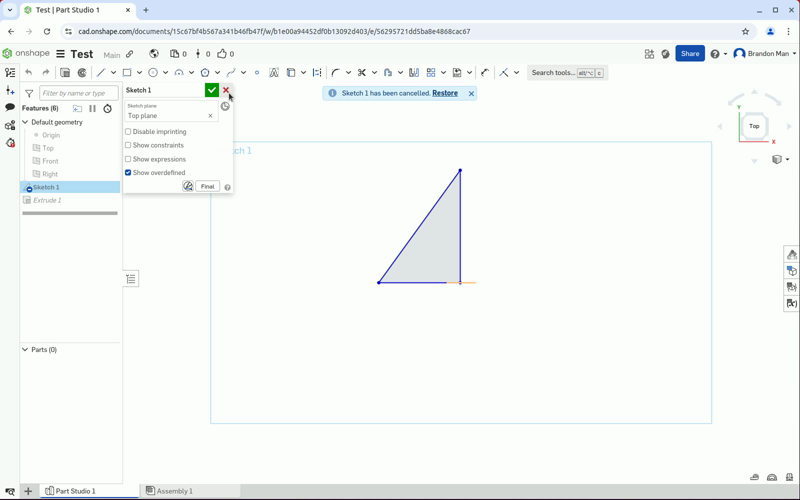
click(229, 92)
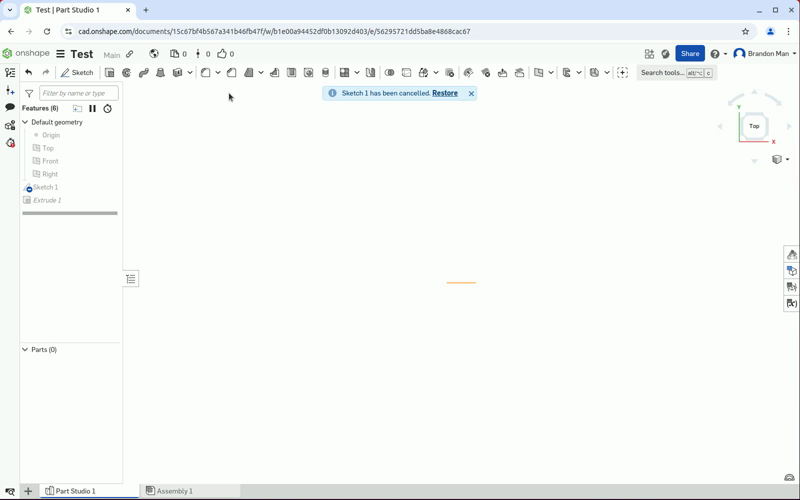
mouse_move(73, 352)
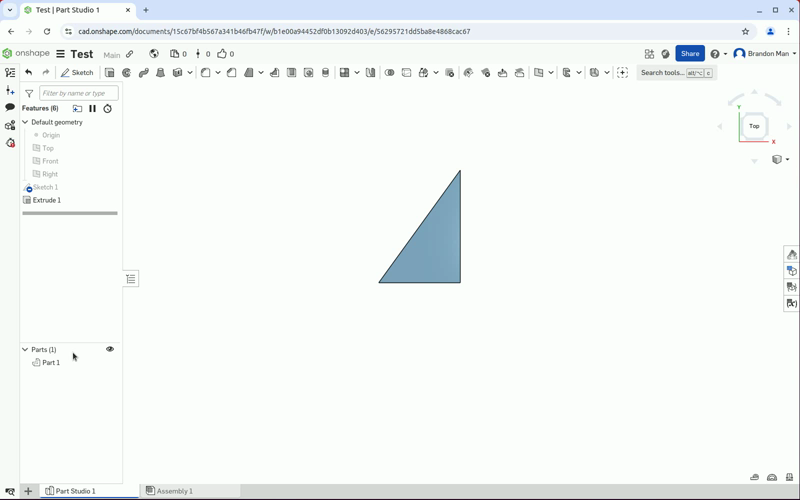
key(y)
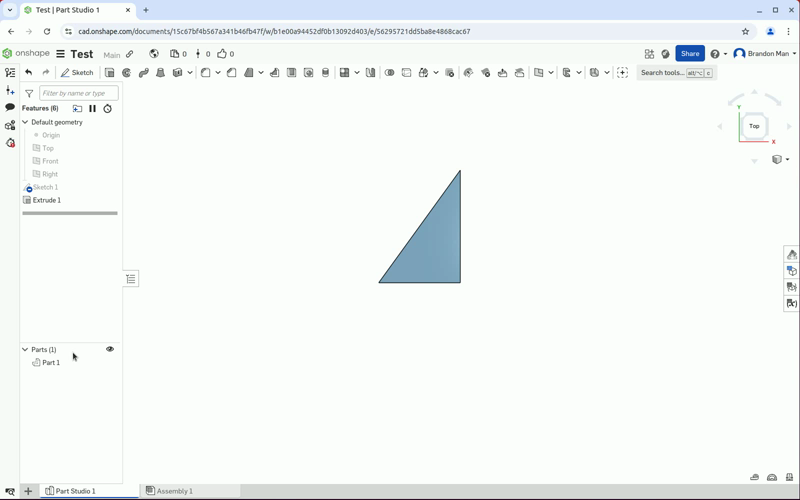
key(shift+p)
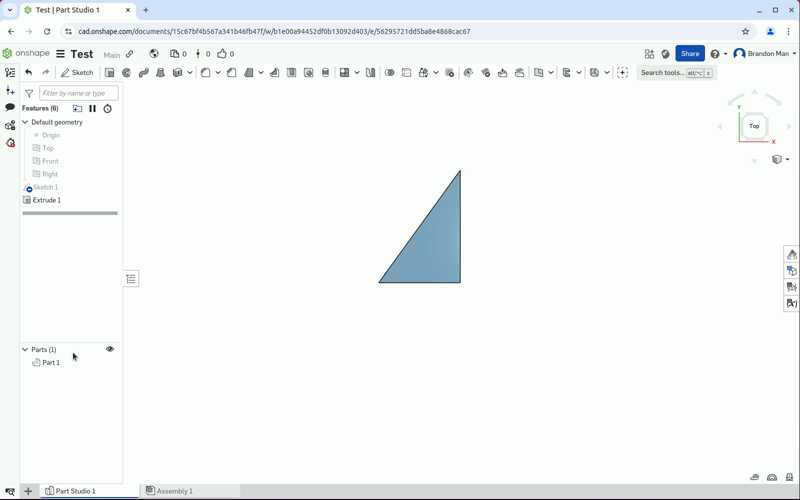
key(space)
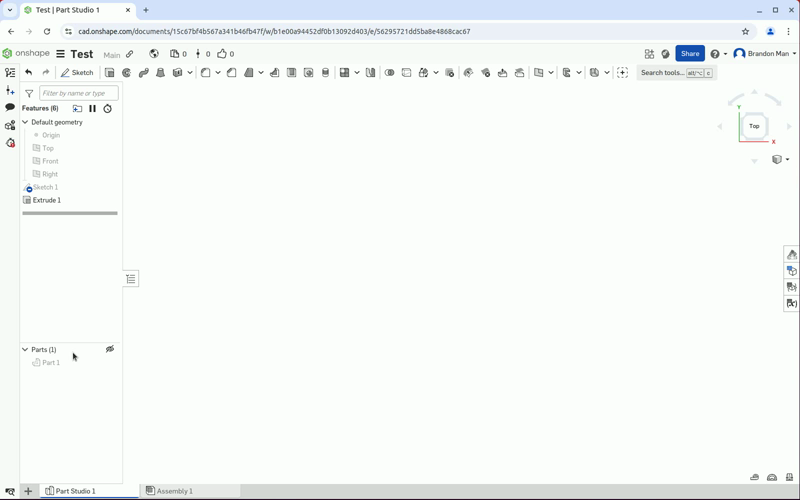
key_down(shift)
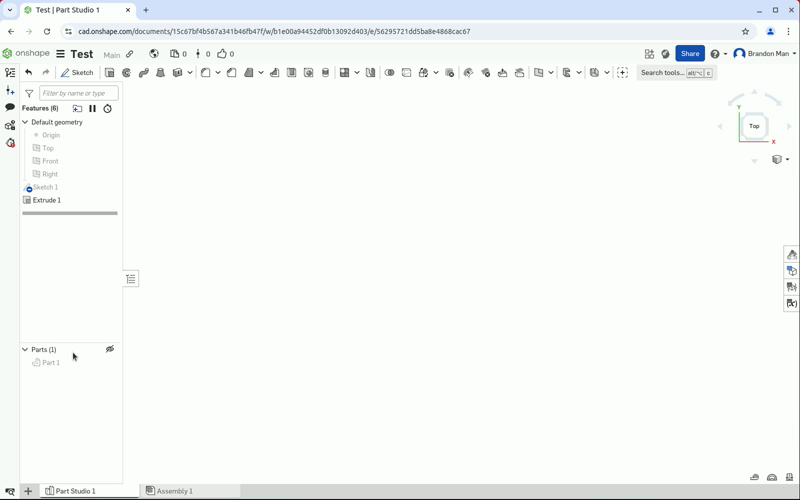
key(up)
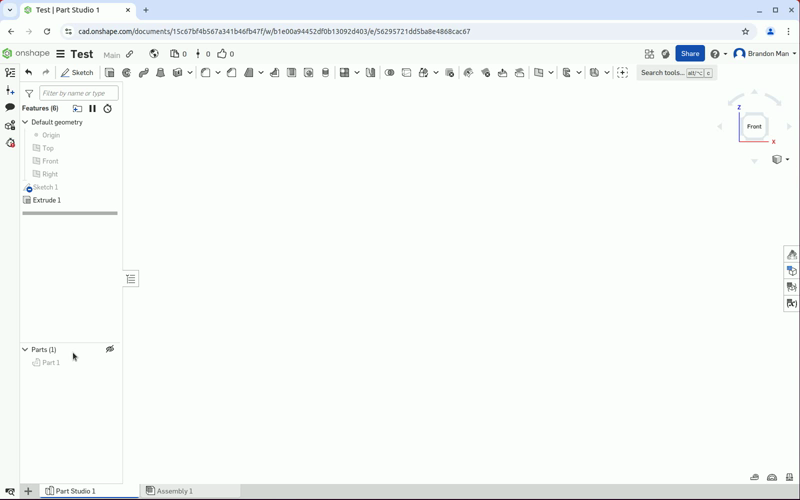
key_up(shift)
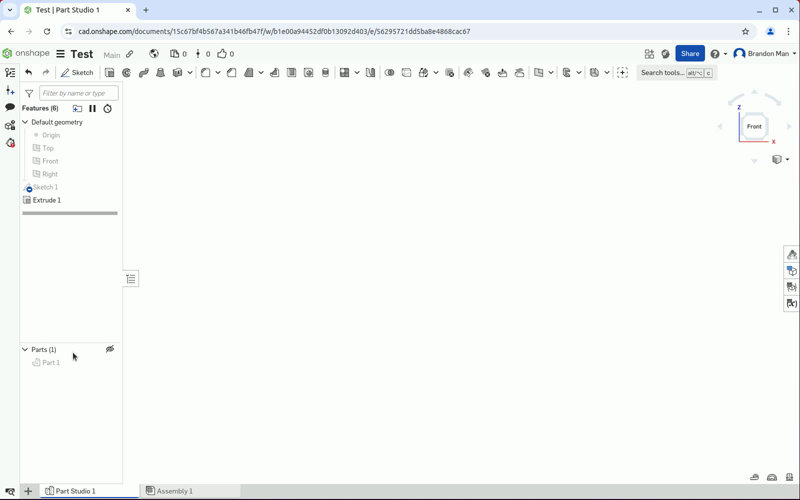
mouse_move(73, 352)
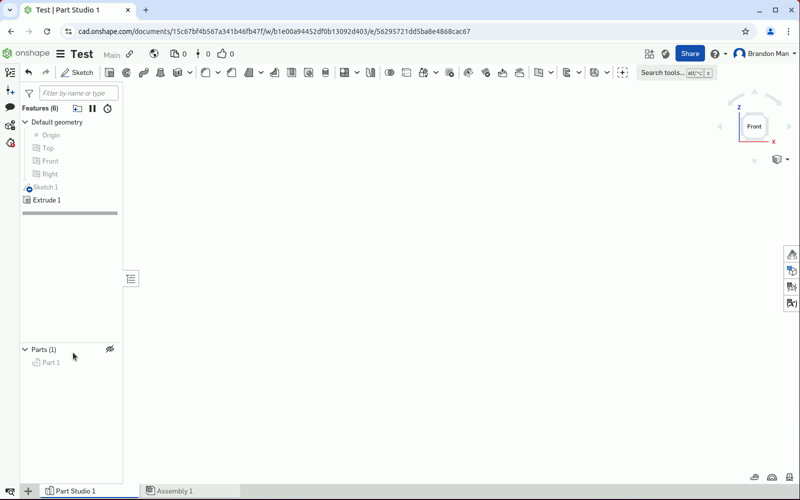
key(shift+y)
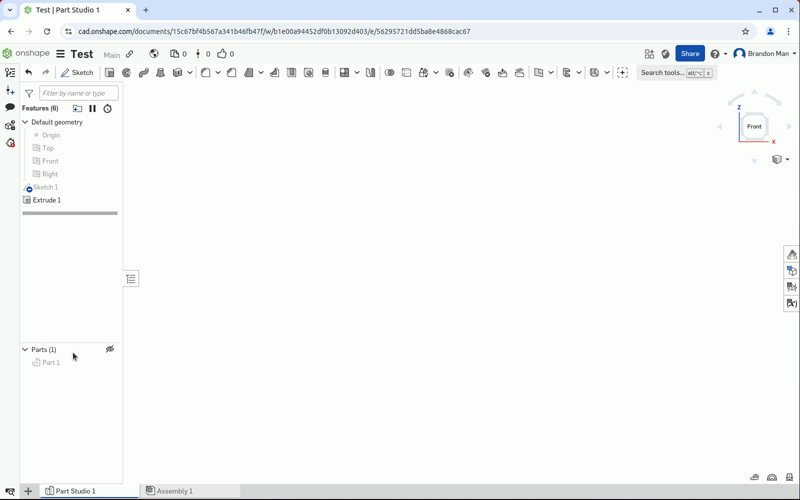
key(shift+s)
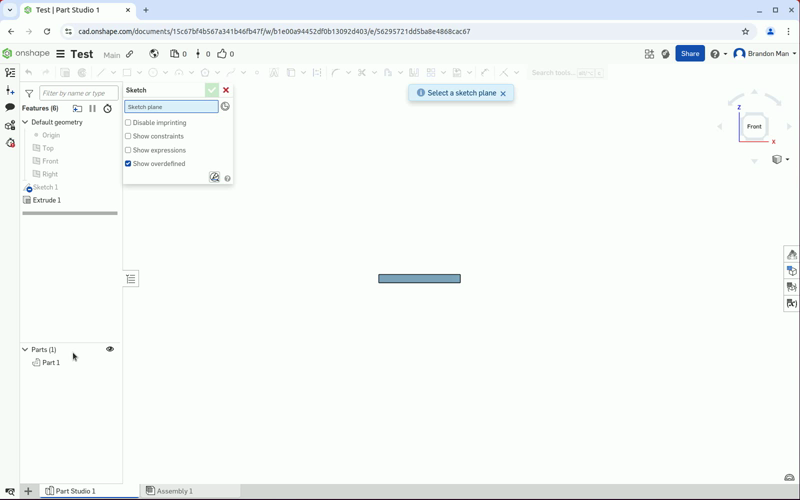
mouse_move(73, 163)
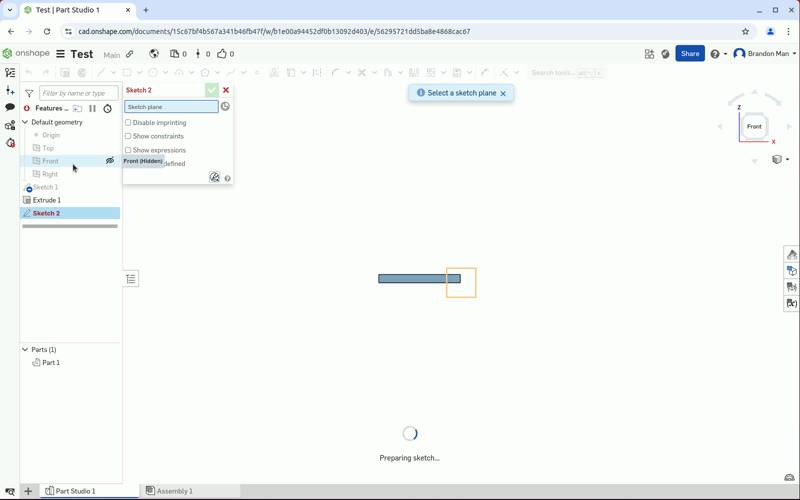
click(73, 163)
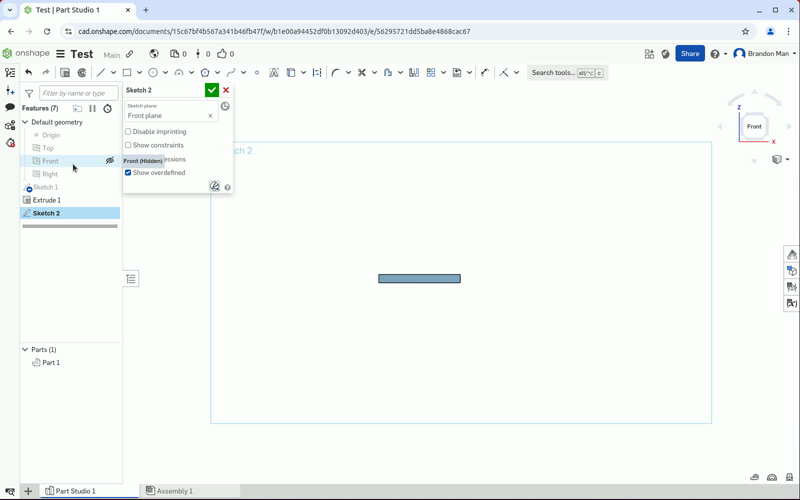
mouse_move(73, 352)
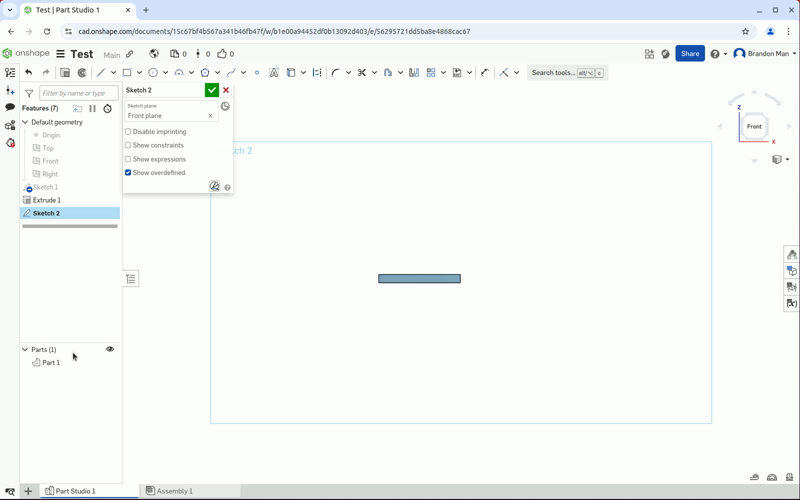
key(y)
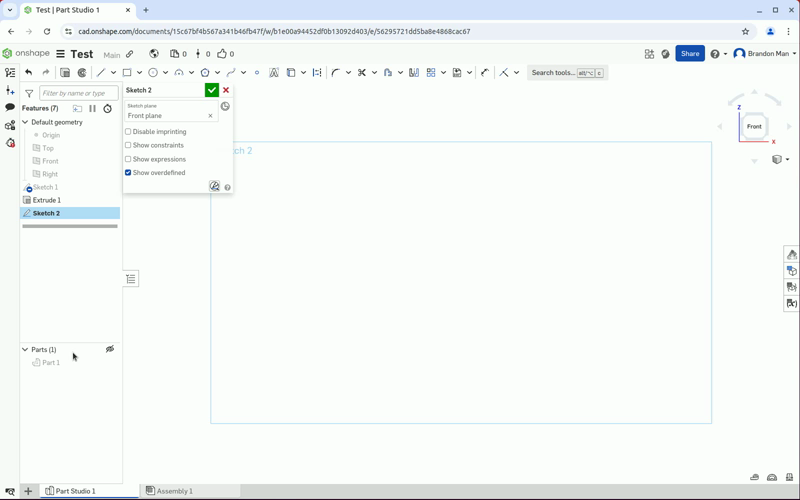
key(l)
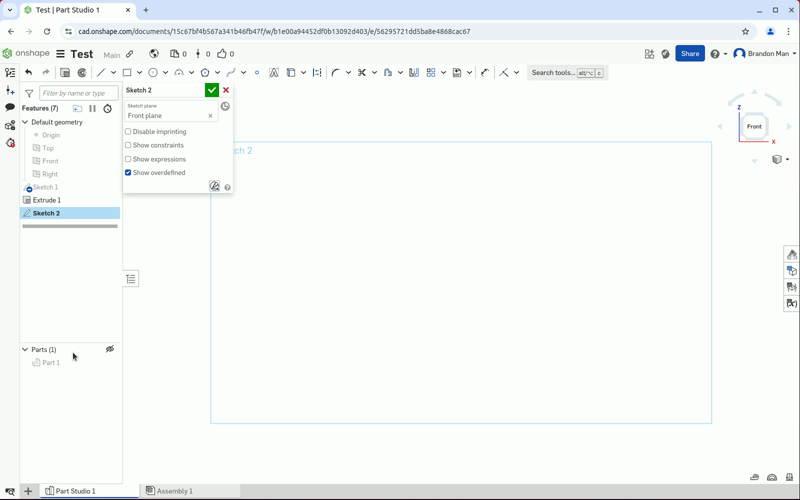
key_down(shift)
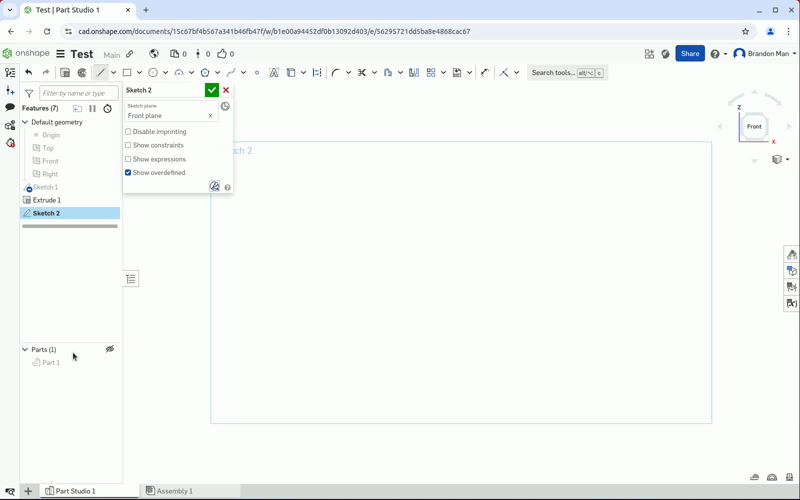
mouse_move(390, 281)
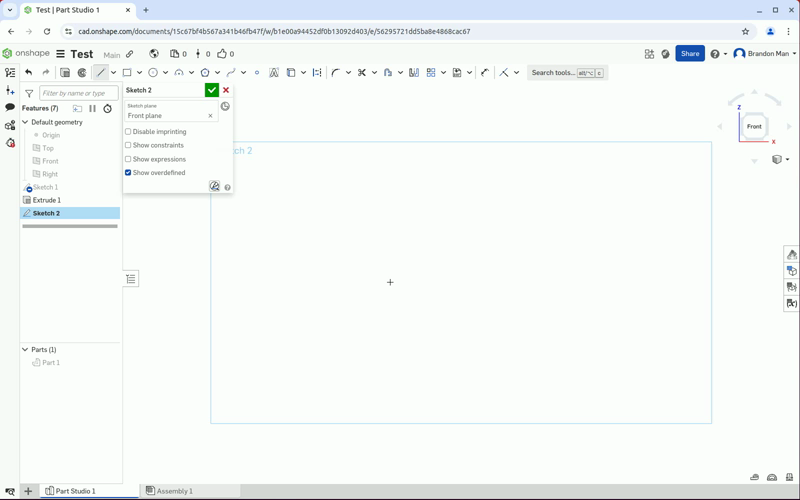
click(390, 281)
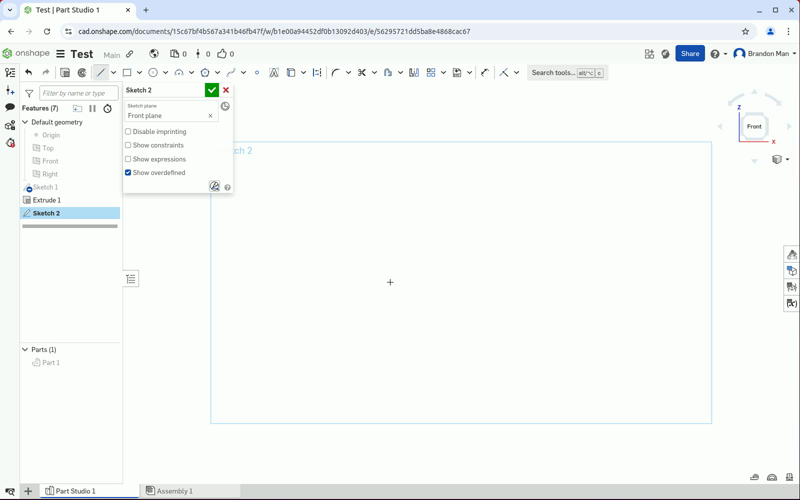
key_up(shift)
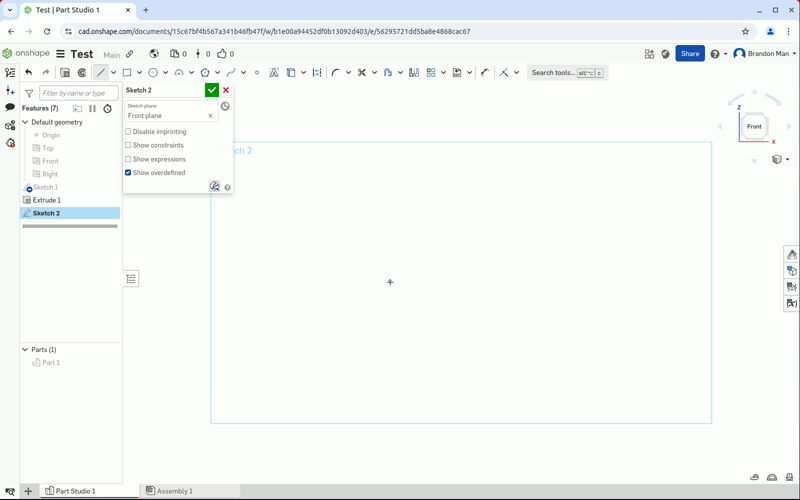
key_down(shift)
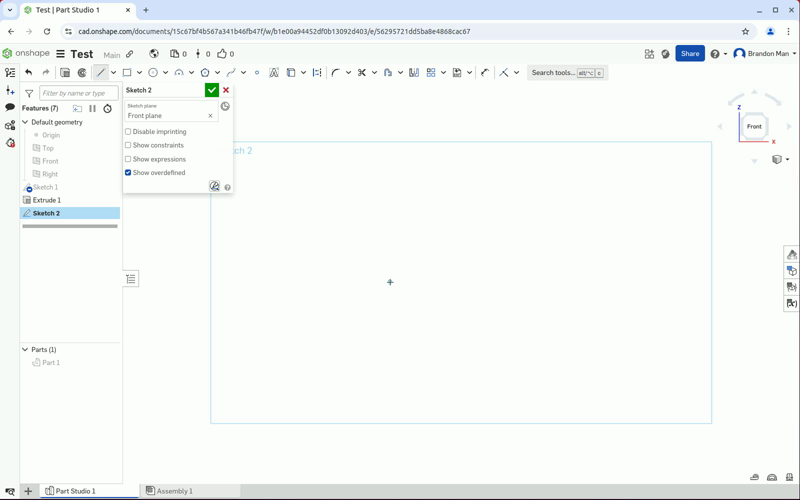
mouse_move(457, 281)
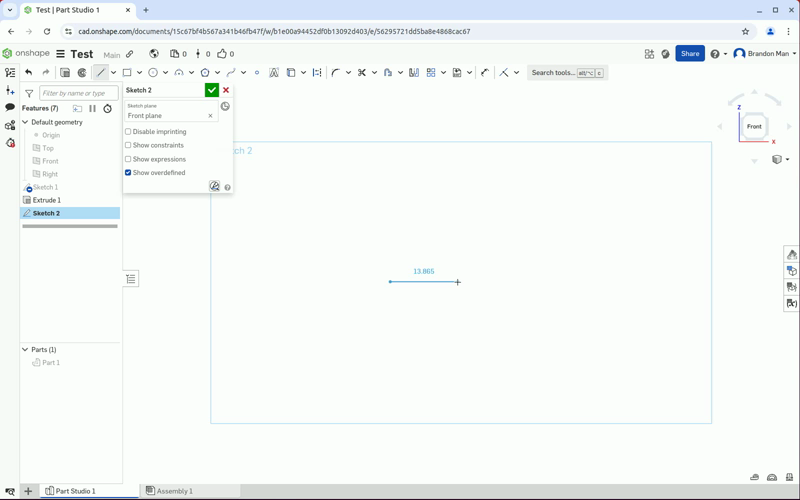
click(457, 281)
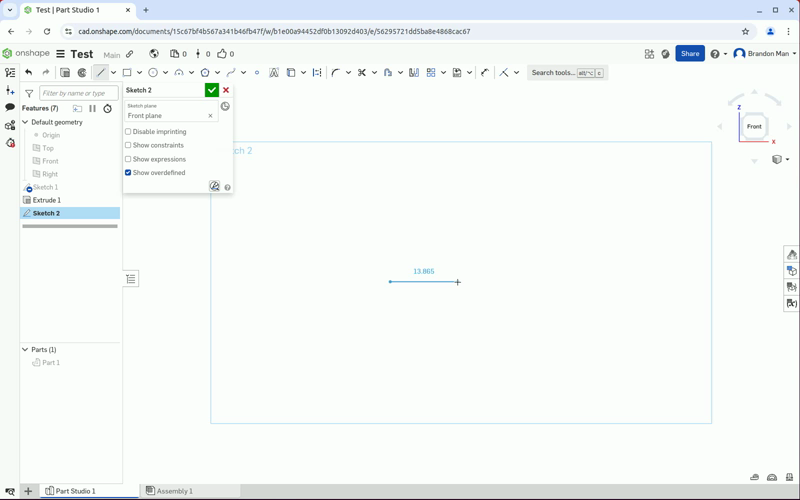
key_up(shift)
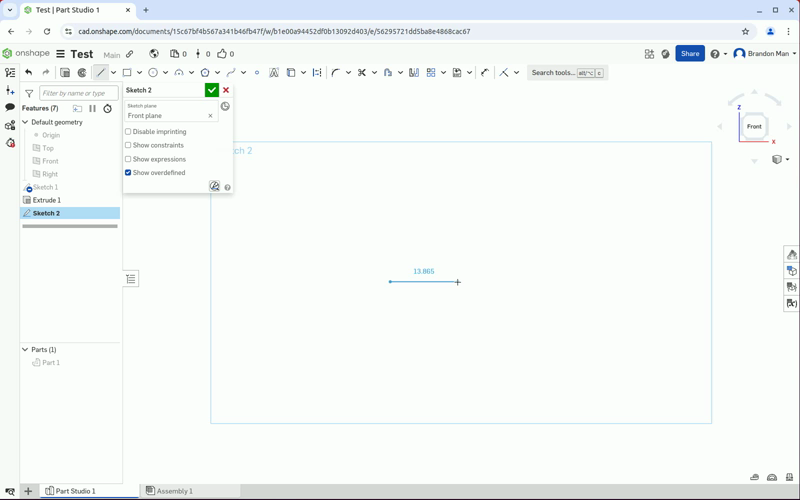
key_down(shift)
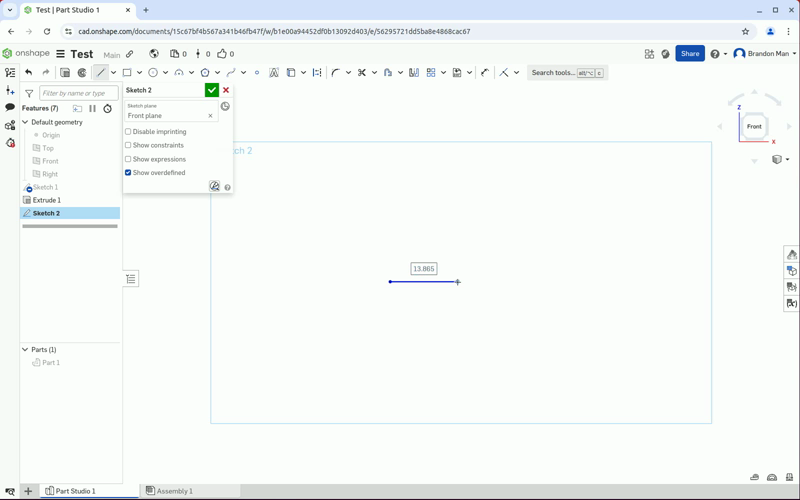
mouse_move(487, 281)
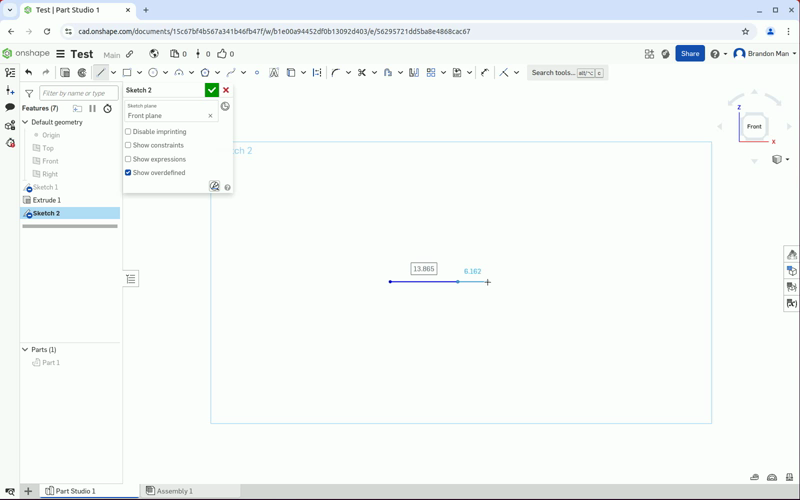
mouse_move(457, 276)
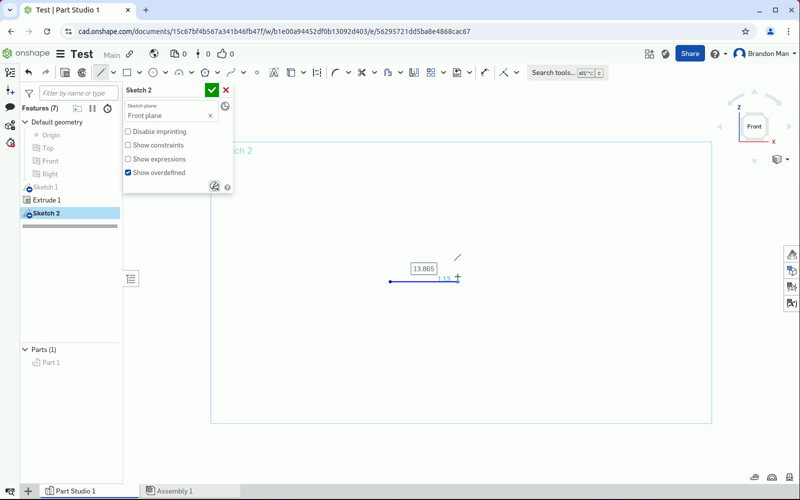
scroll(6)
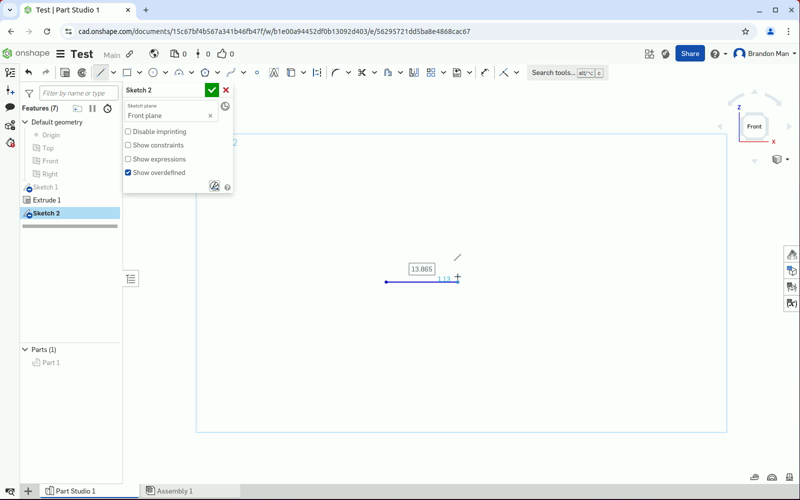
scroll(6)
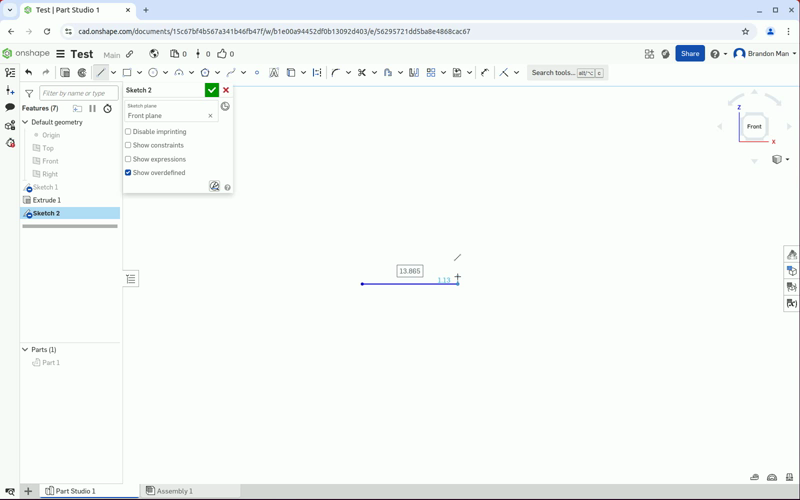
scroll(6)
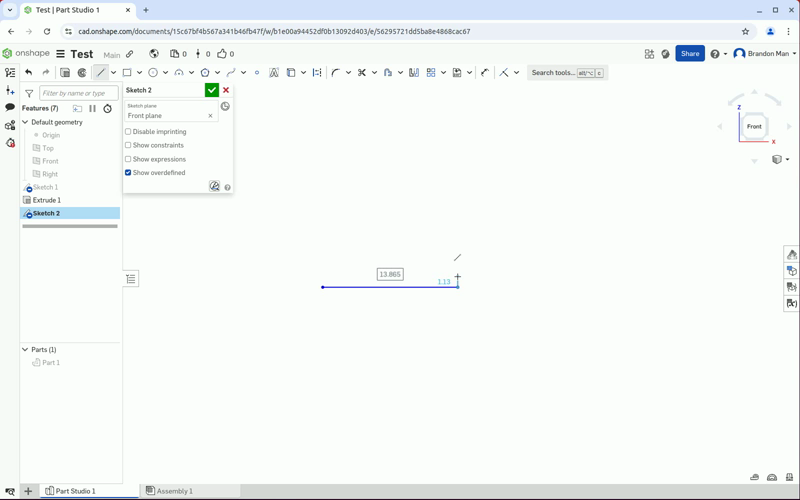
scroll(6)
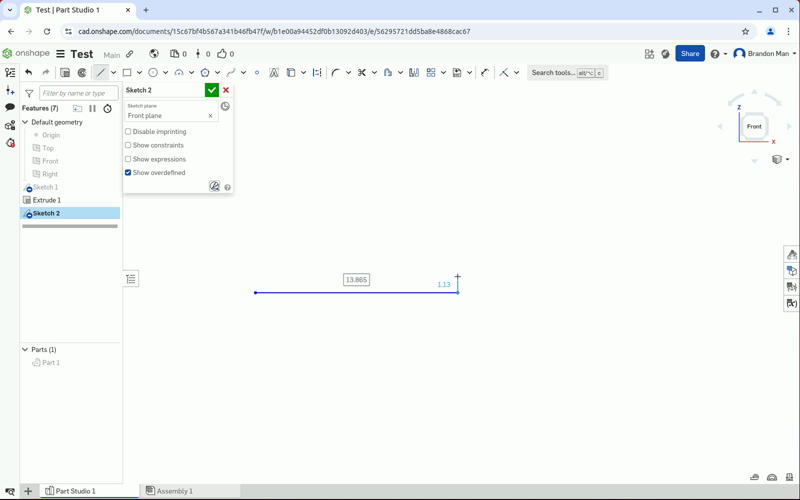
scroll(6)
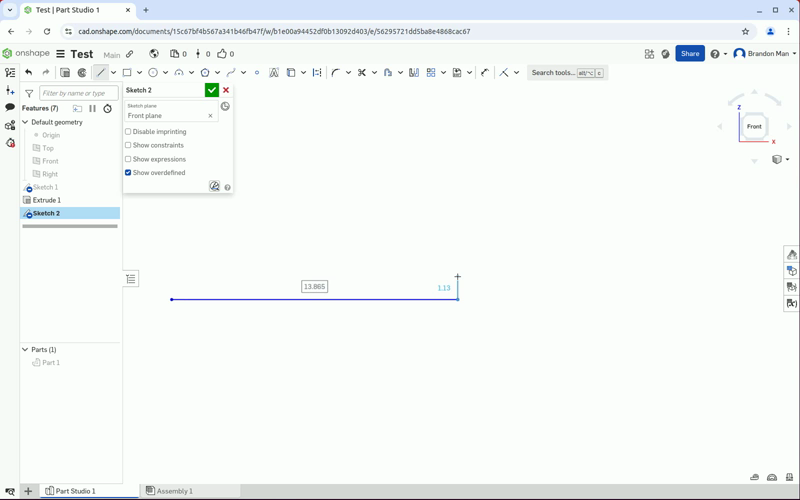
scroll(6)
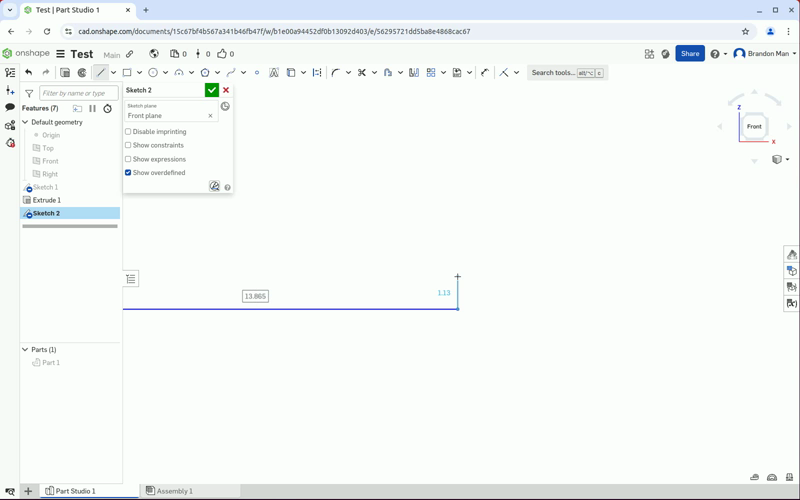
scroll(6)
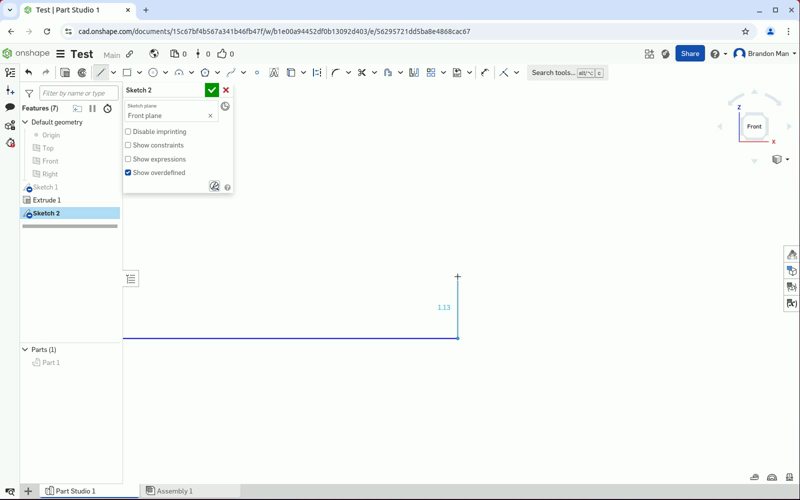
click(457, 276)
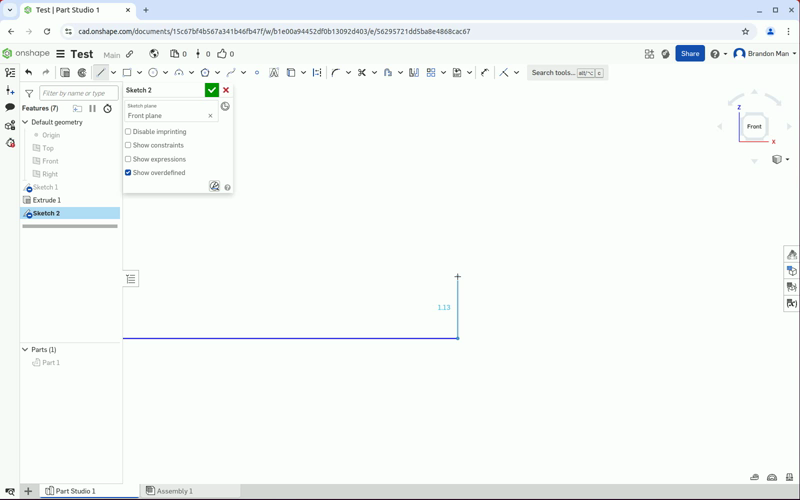
scroll(-6)
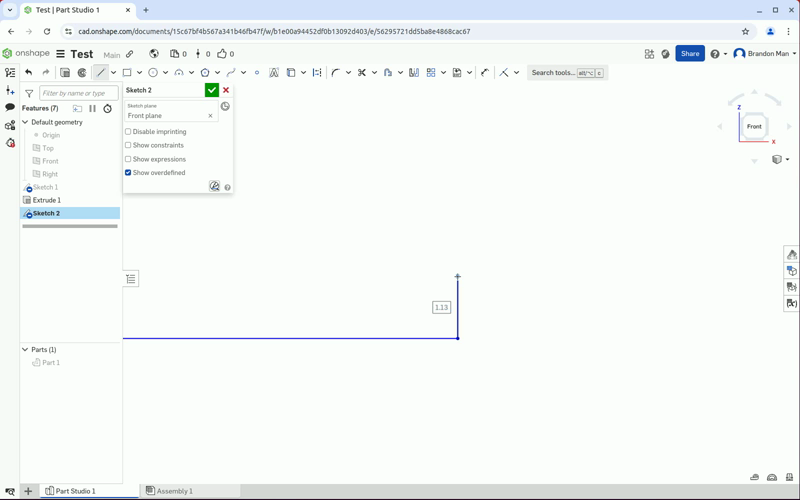
scroll(-6)
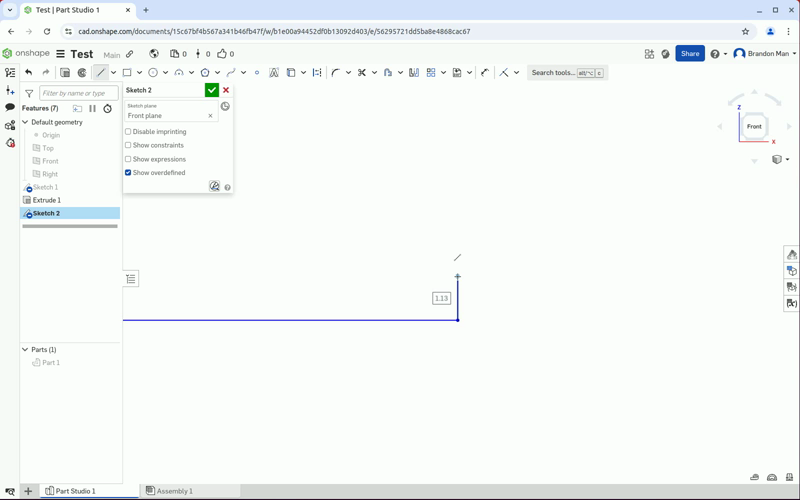
scroll(-6)
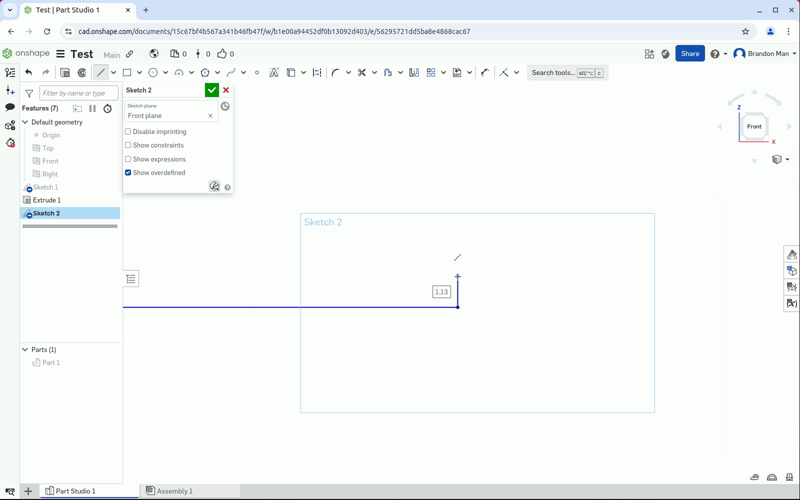
scroll(-6)
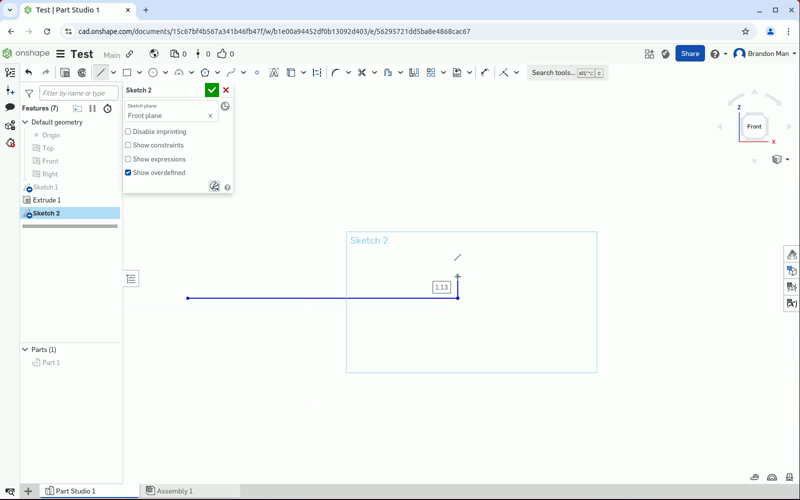
scroll(-6)
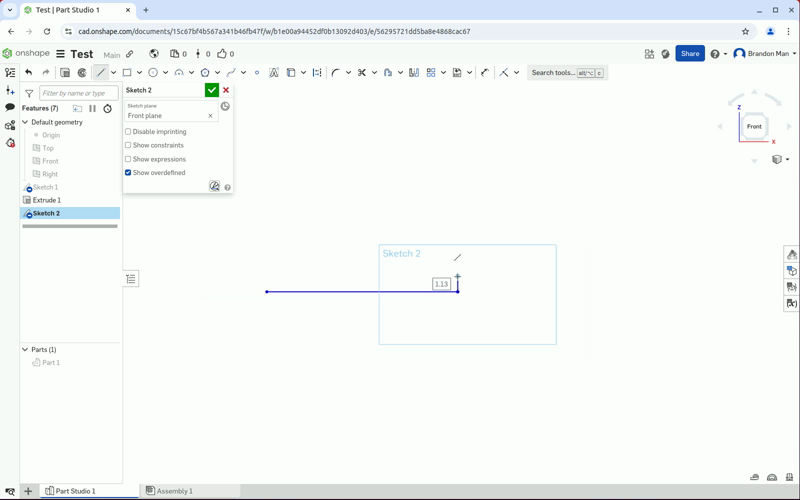
scroll(-6)
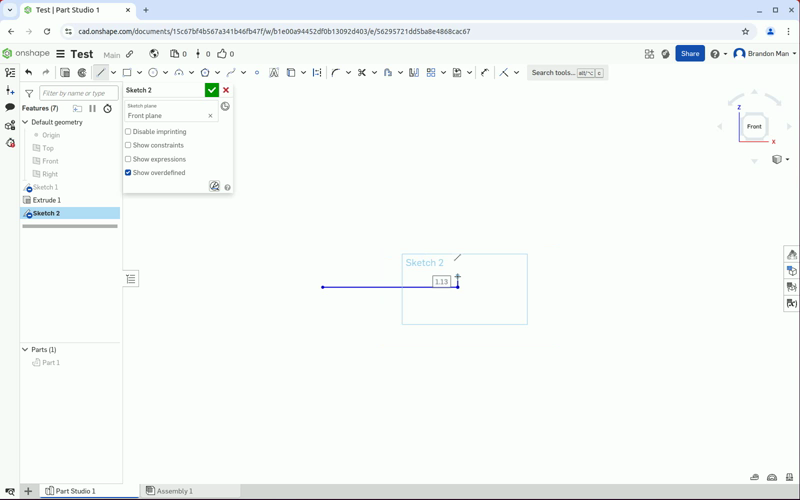
scroll(-6)
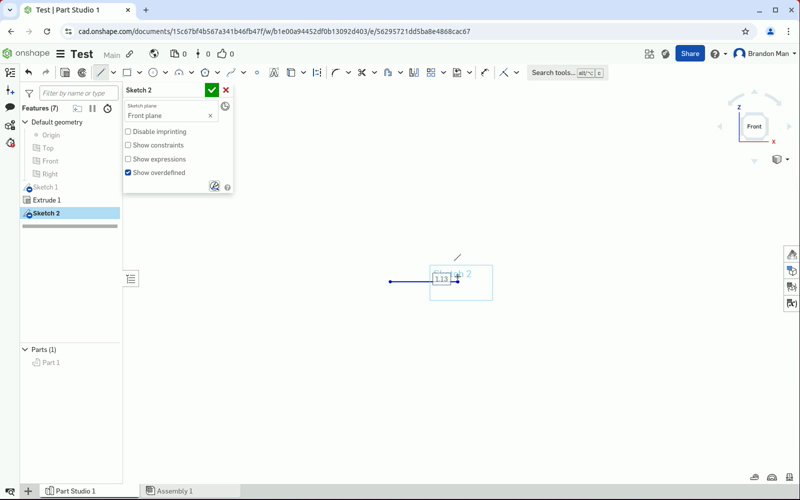
key_up(shift)
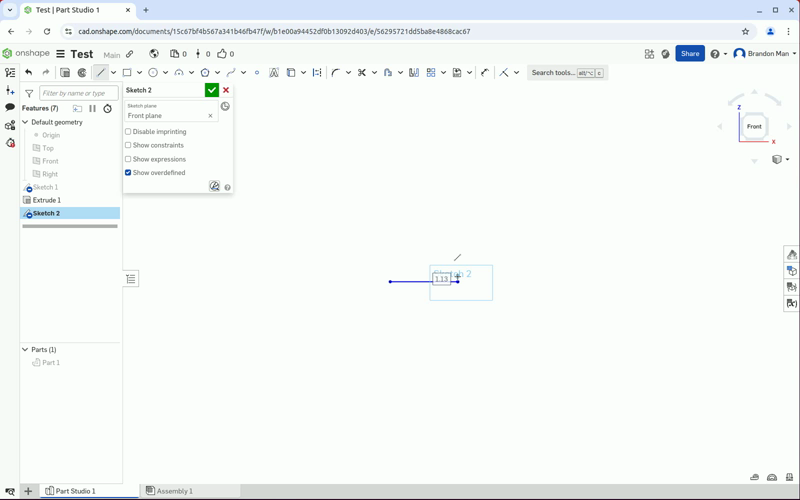
key_down(shift)
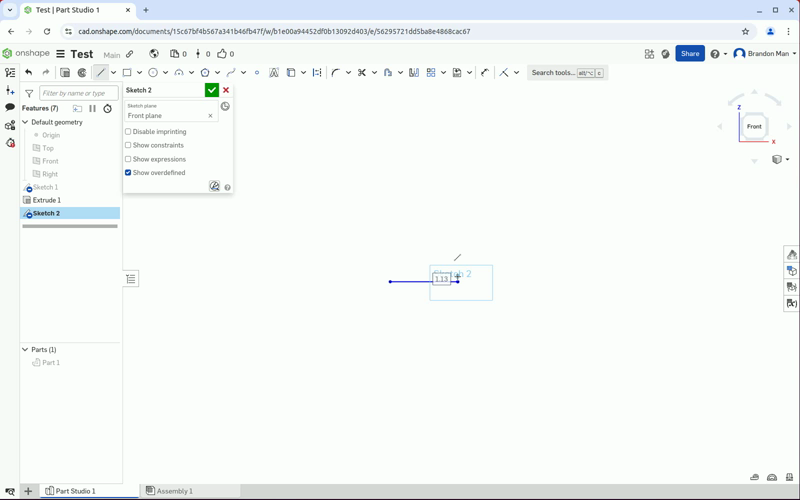
mouse_move(390, 276)
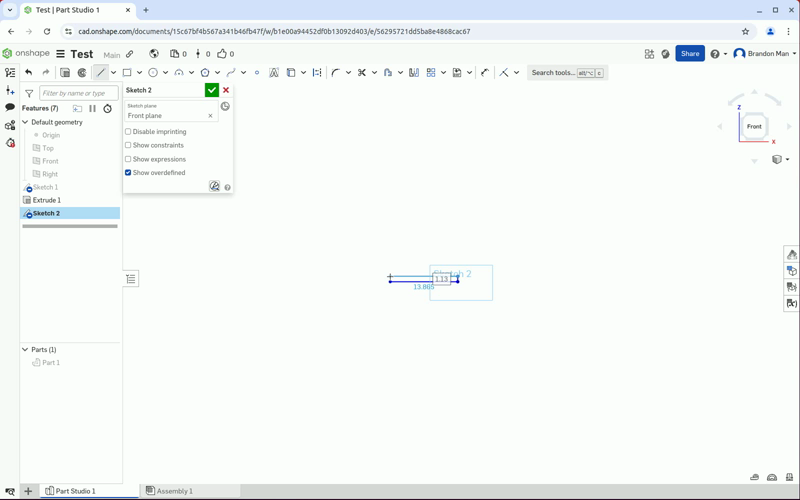
click(390, 276)
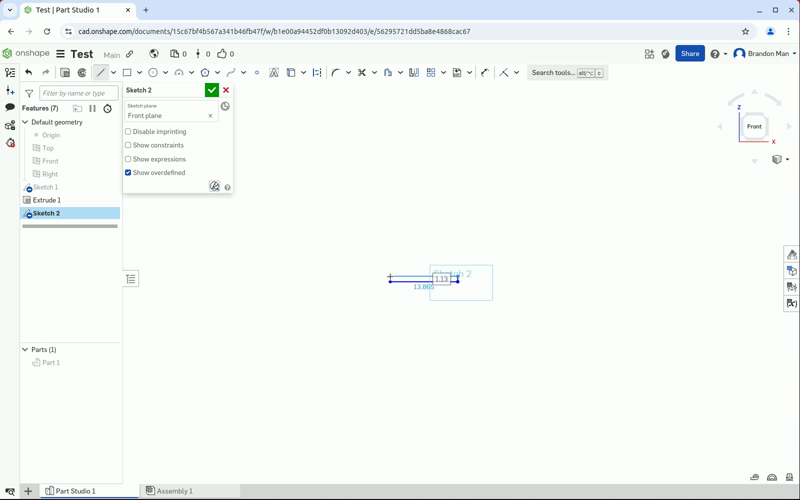
key_up(shift)
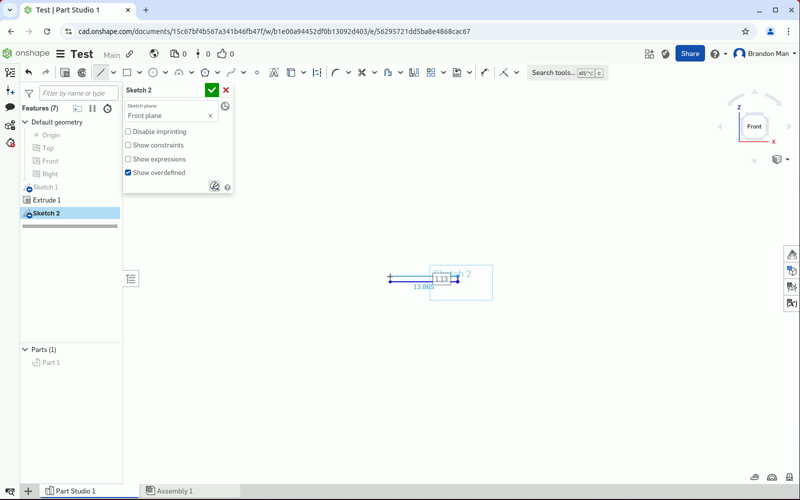
mouse_move(420, 276)
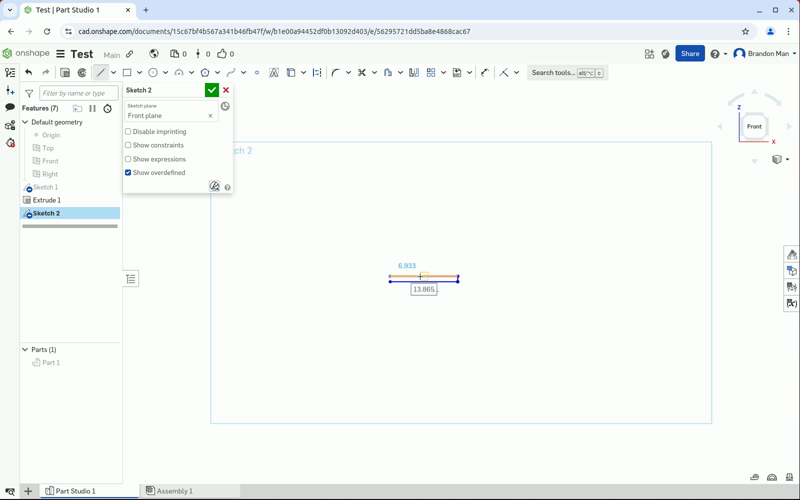
key_down(shift)
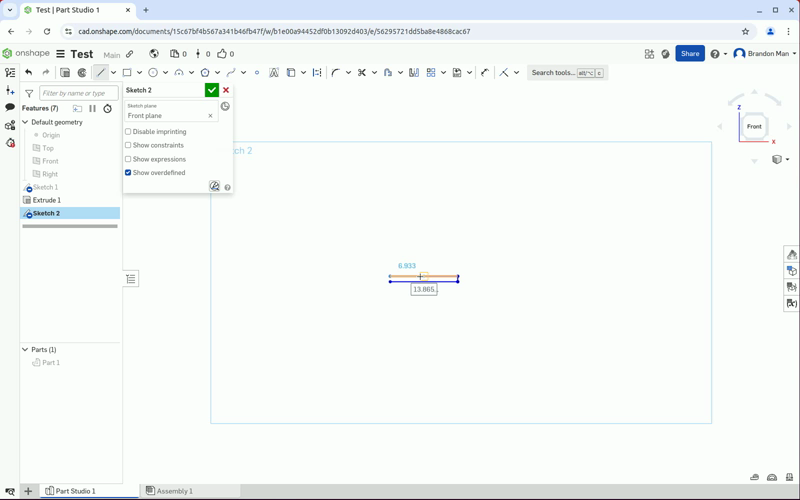
mouse_move(390, 281)
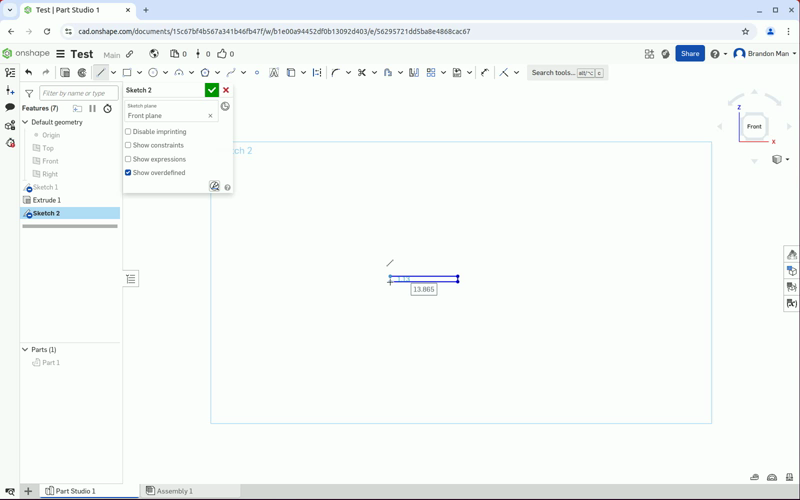
scroll(6)
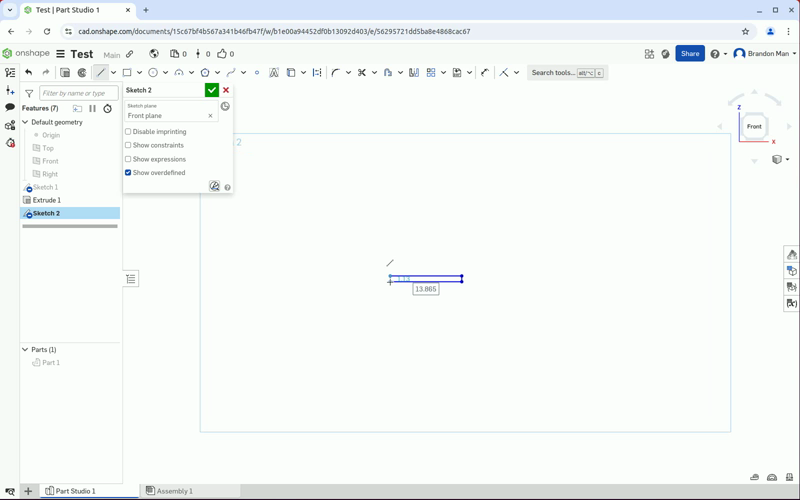
scroll(6)
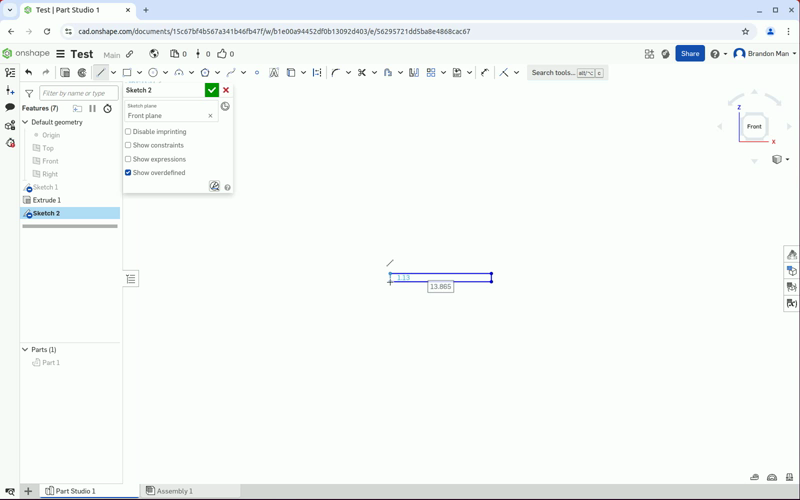
scroll(6)
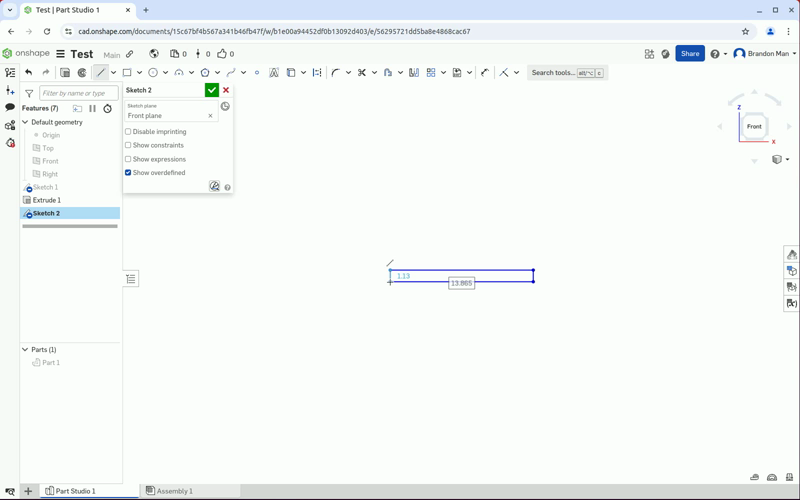
scroll(6)
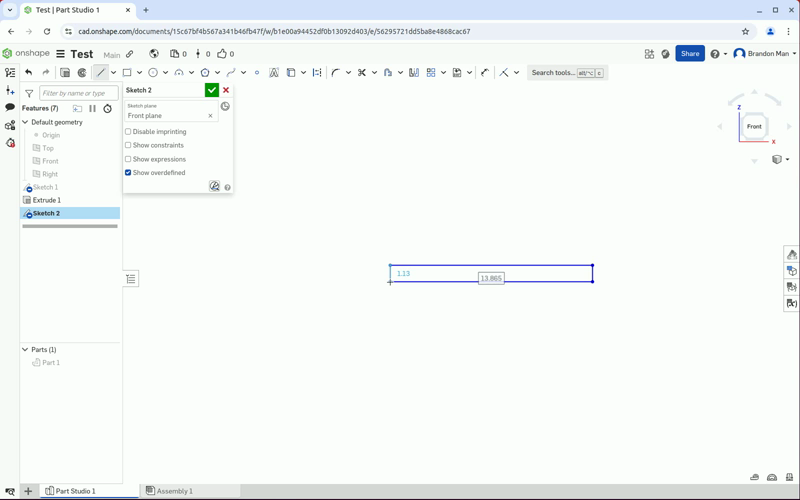
scroll(6)
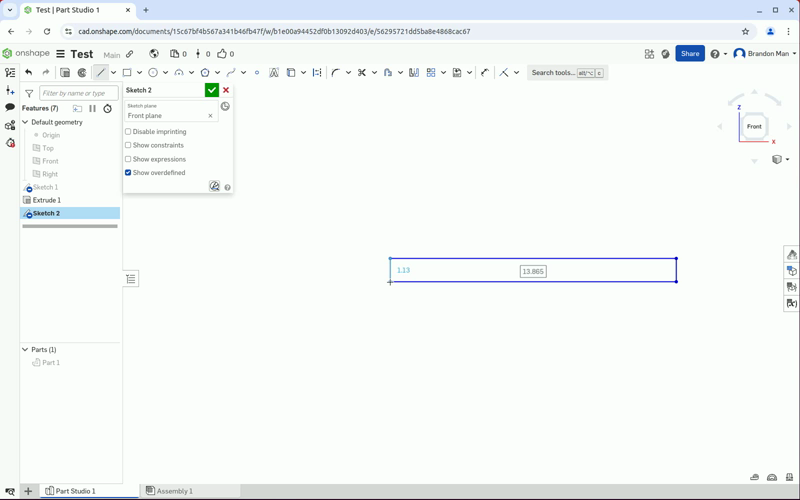
scroll(6)
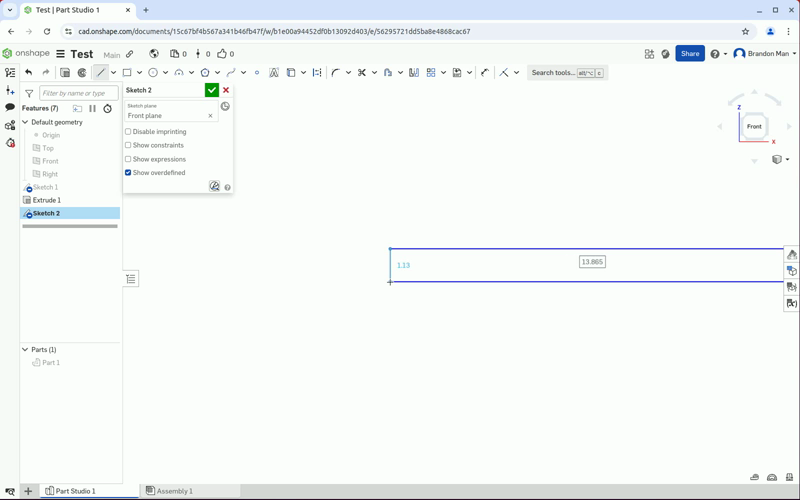
scroll(6)
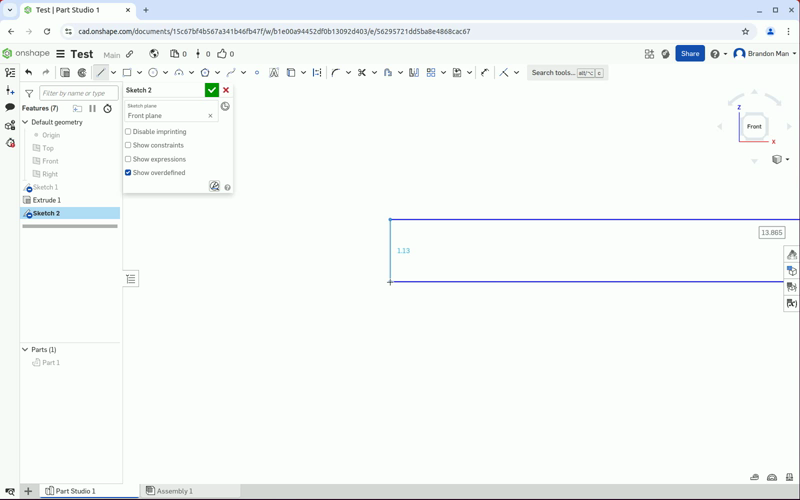
key_up(shift)
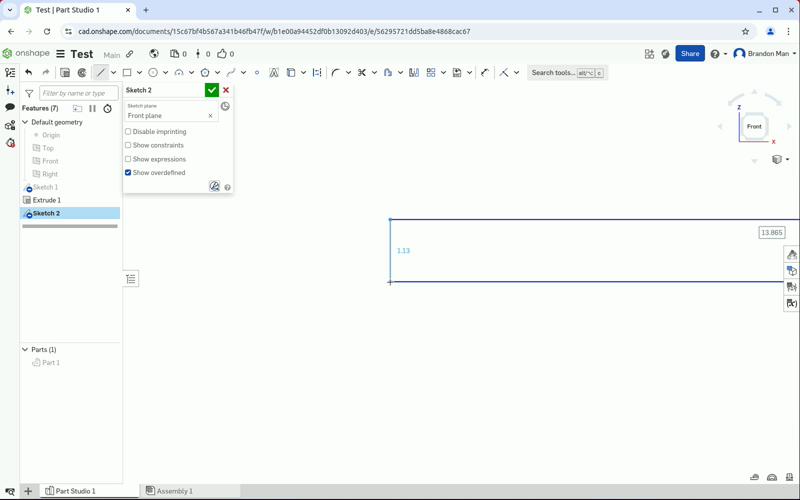
click(390, 281)
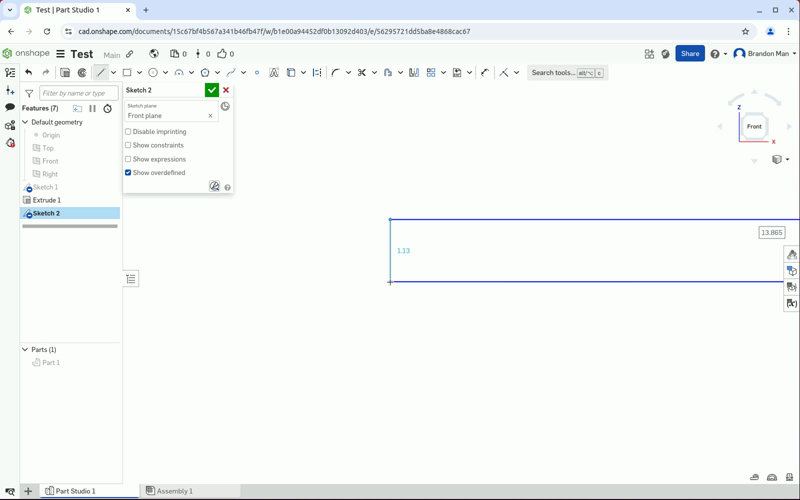
scroll(-6)
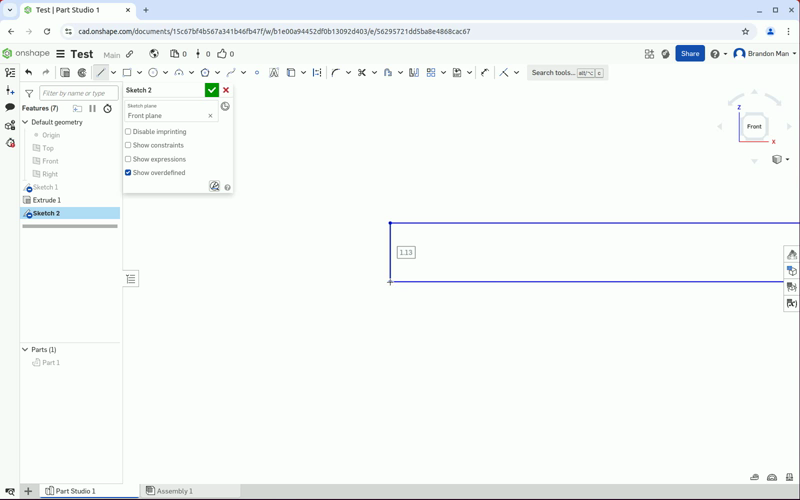
scroll(-6)
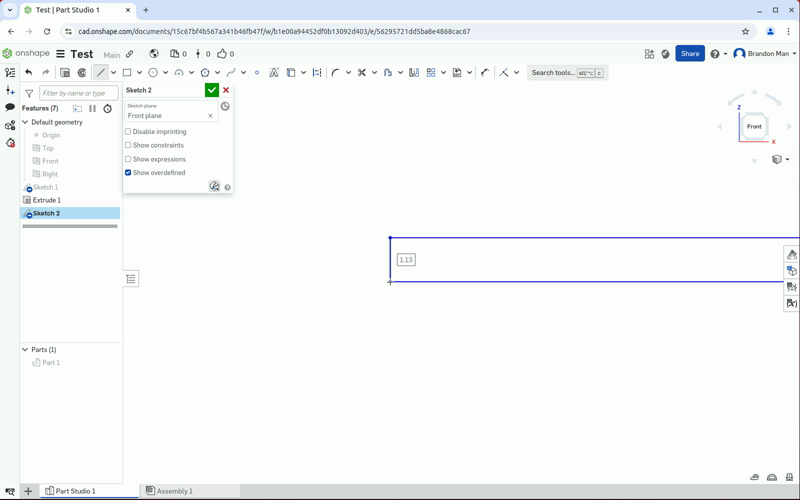
scroll(-6)
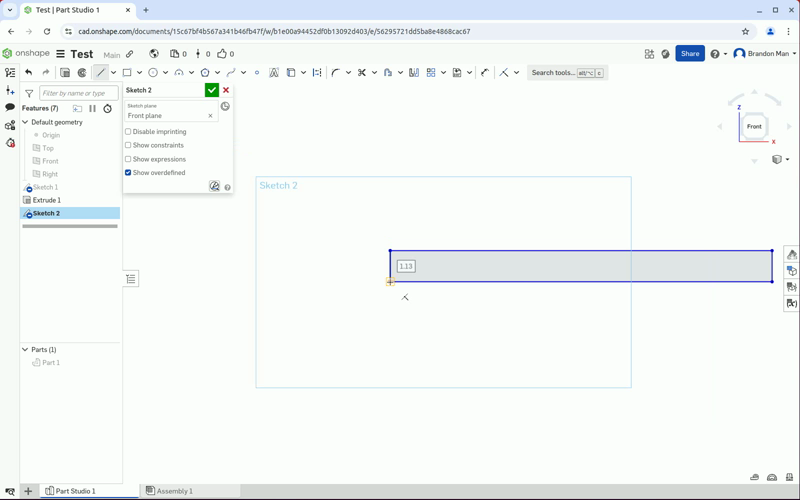
scroll(-6)
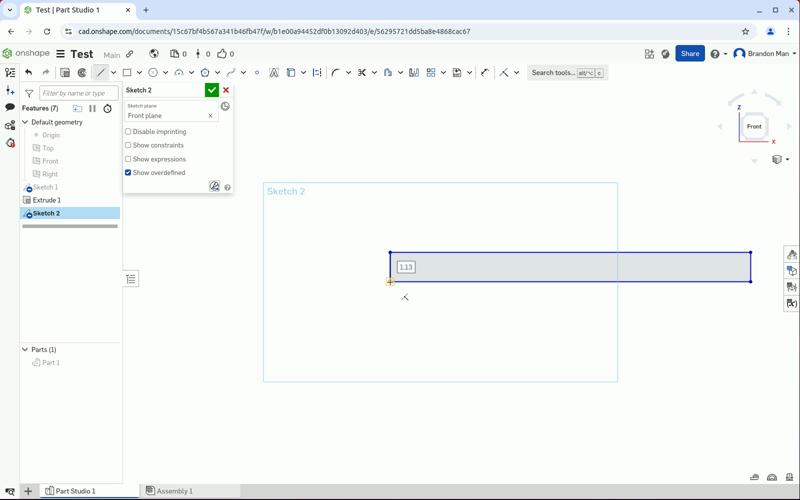
scroll(-6)
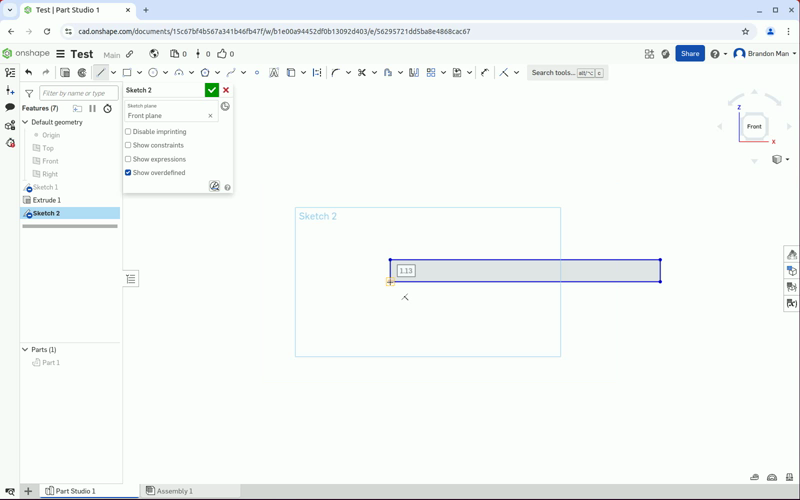
scroll(-6)
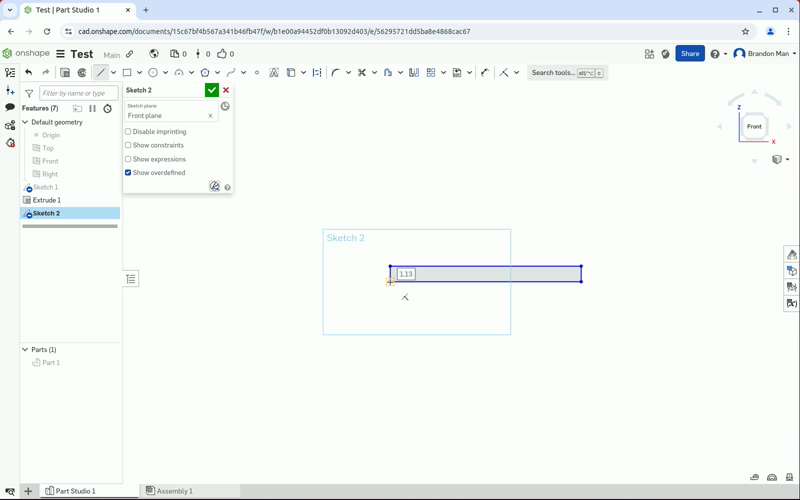
scroll(-6)
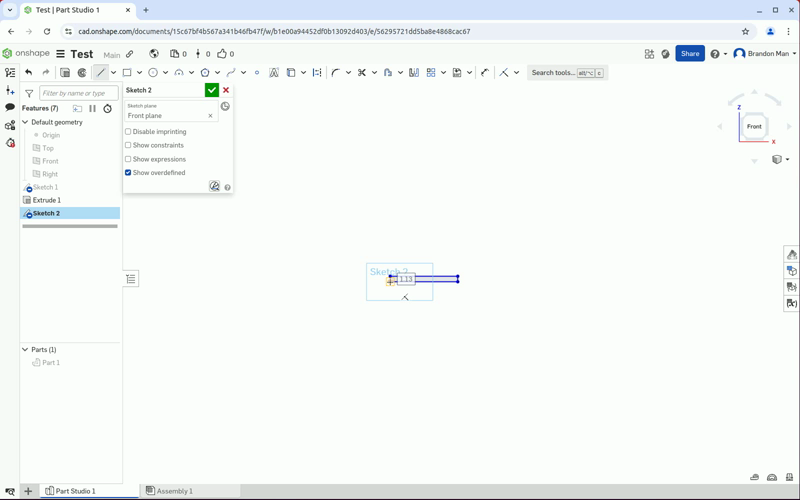
key(esc)
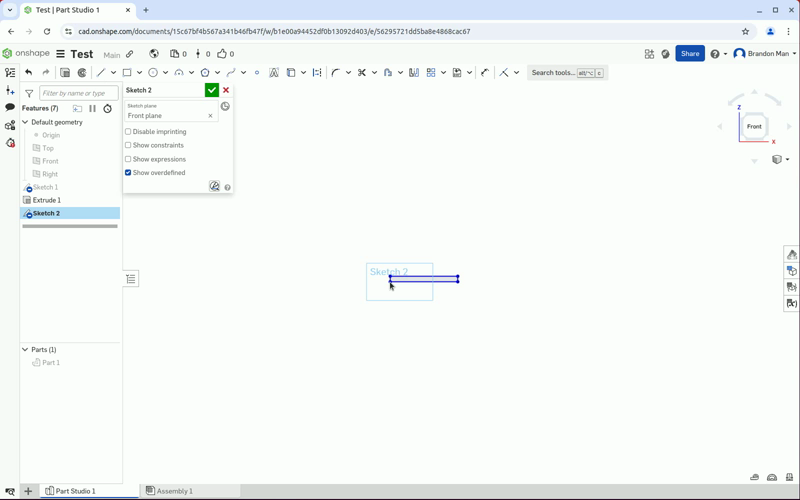
mouse_move(395, 280)
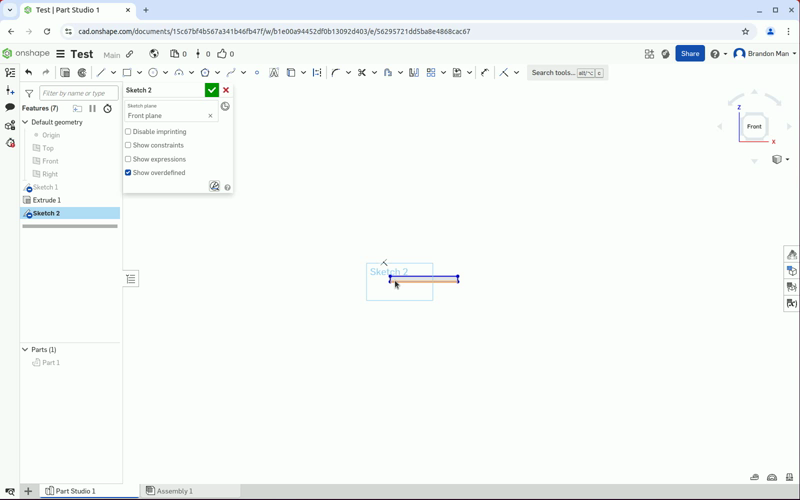
scroll(6)
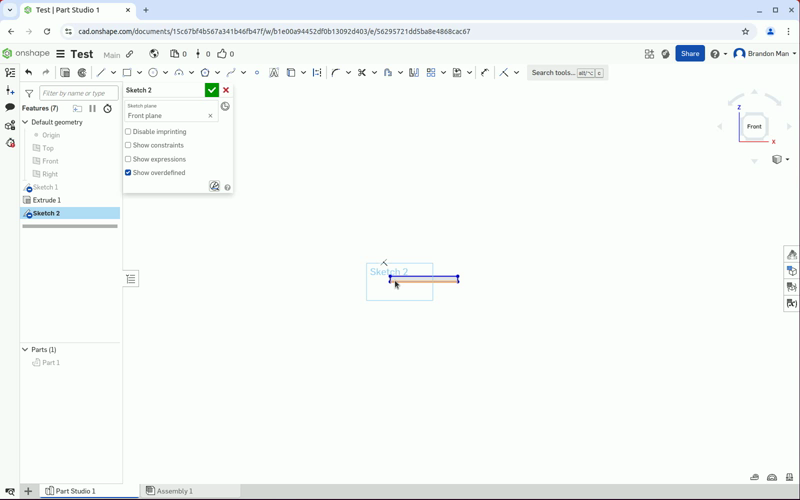
scroll(6)
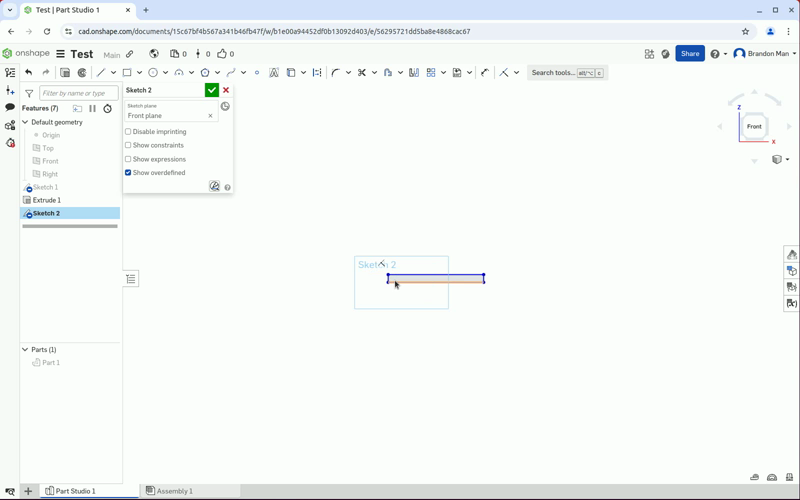
scroll(6)
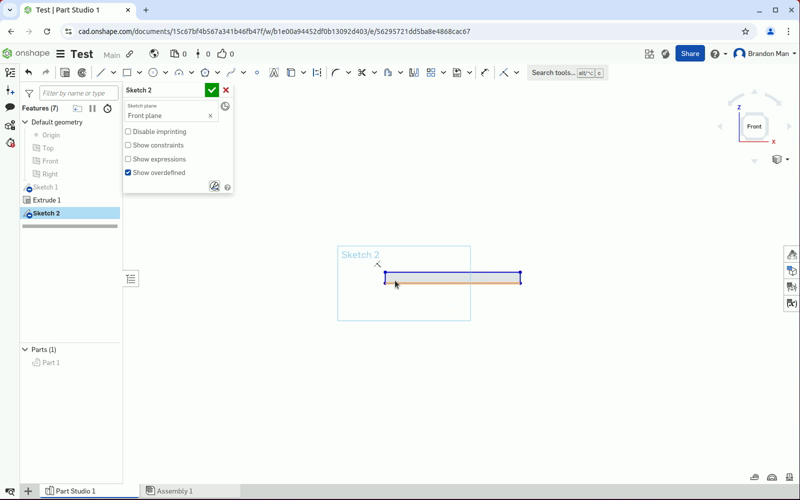
scroll(6)
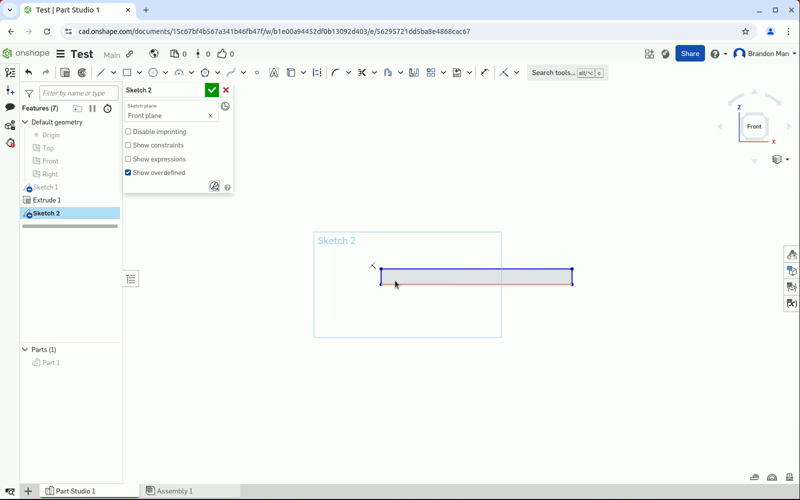
scroll(6)
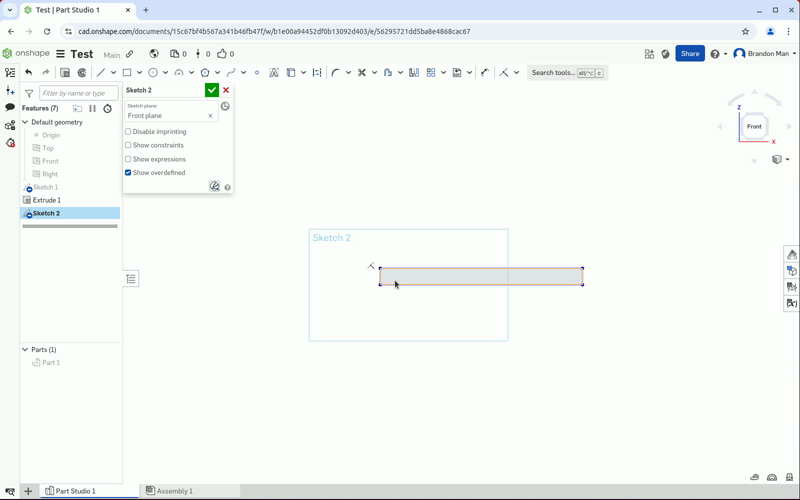
scroll(6)
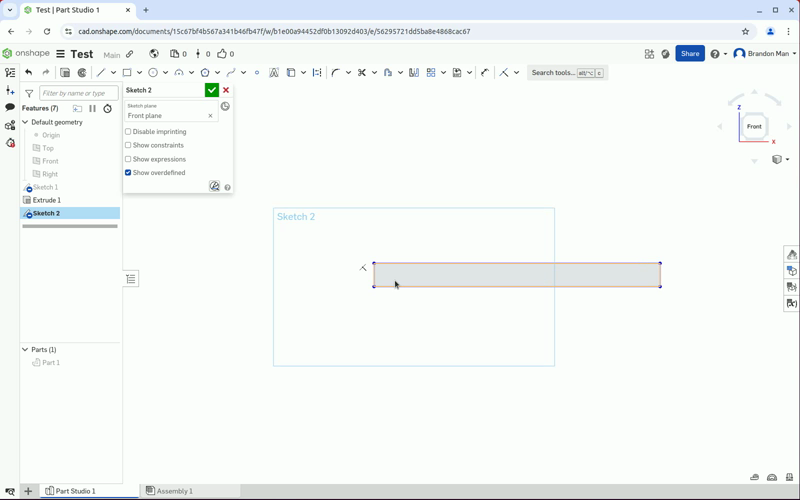
scroll(6)
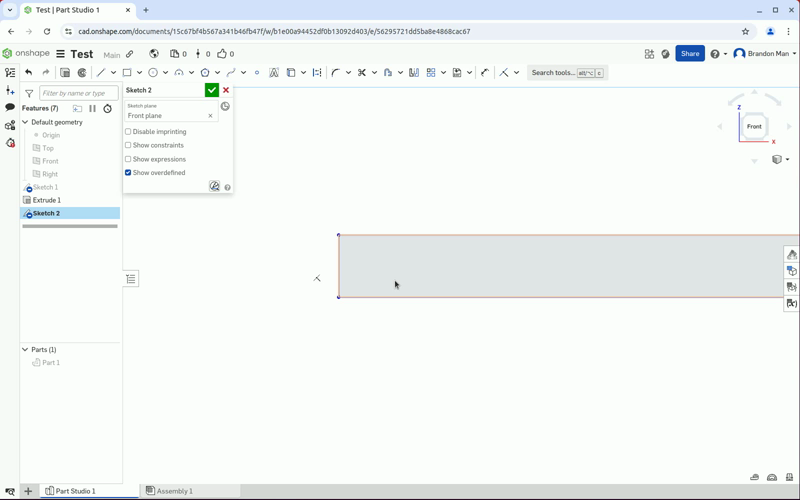
click(395, 280)
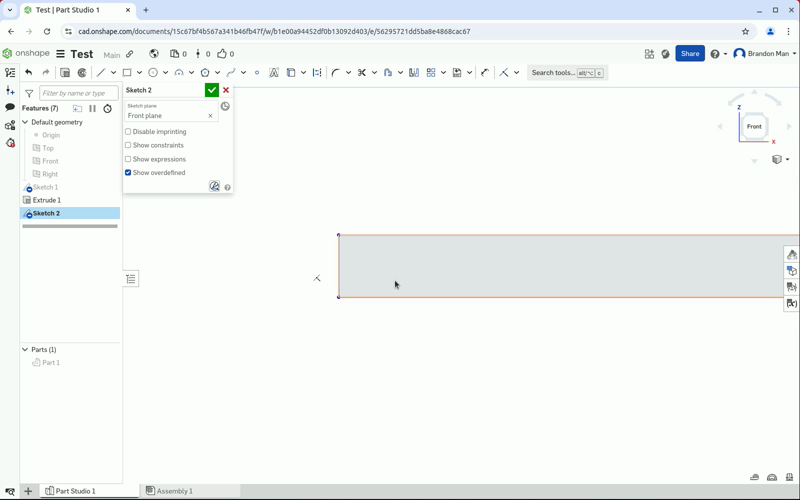
scroll(-6)
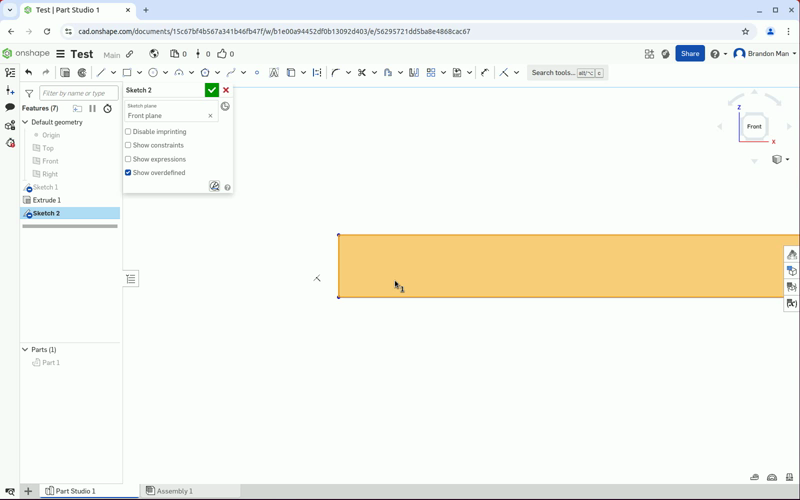
scroll(-6)
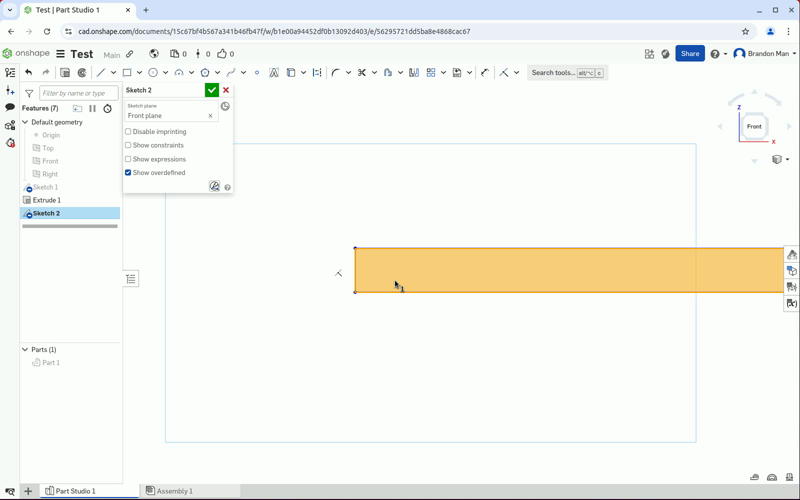
scroll(-6)
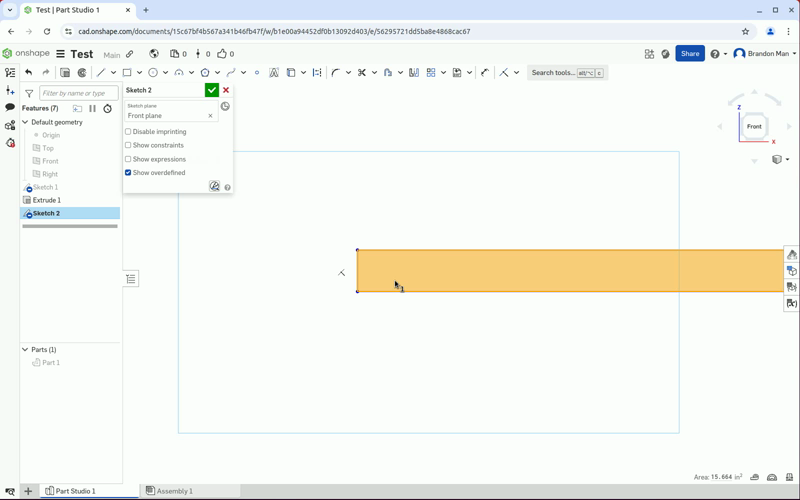
scroll(-6)
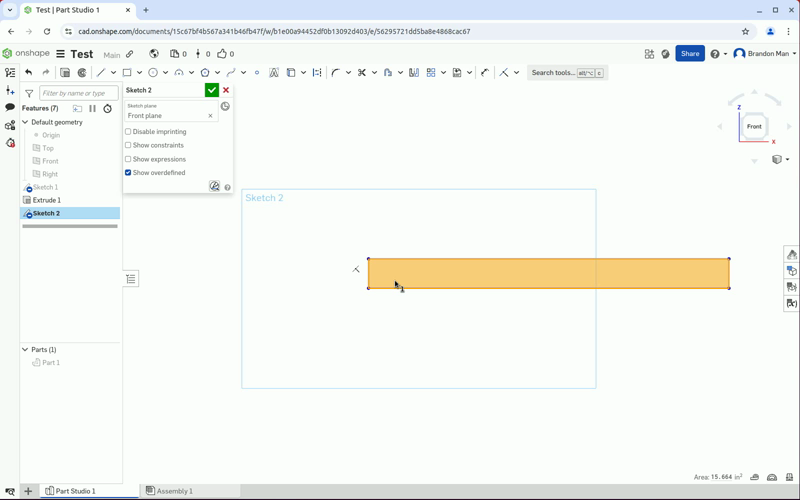
scroll(-6)
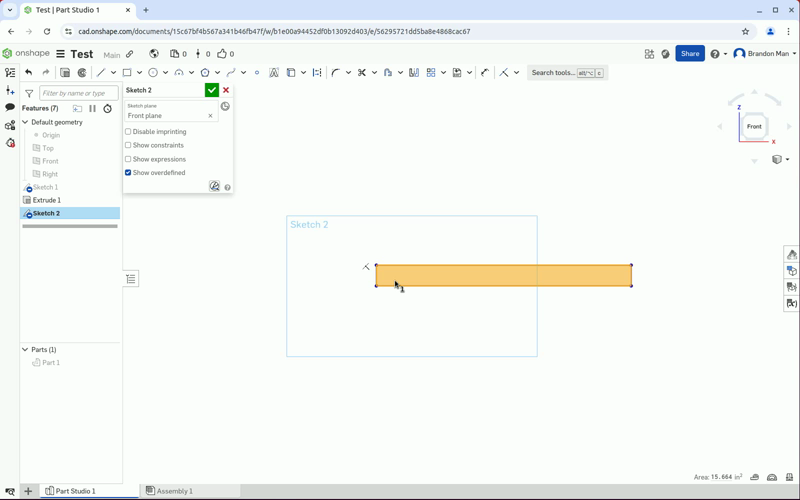
scroll(-6)
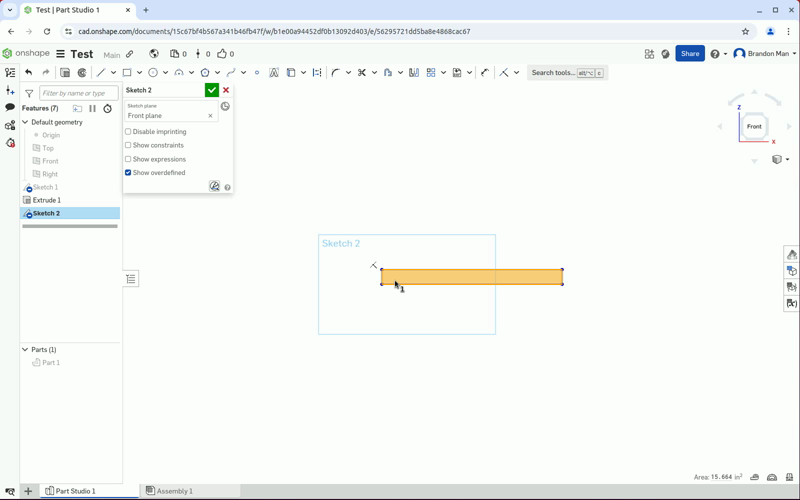
scroll(-6)
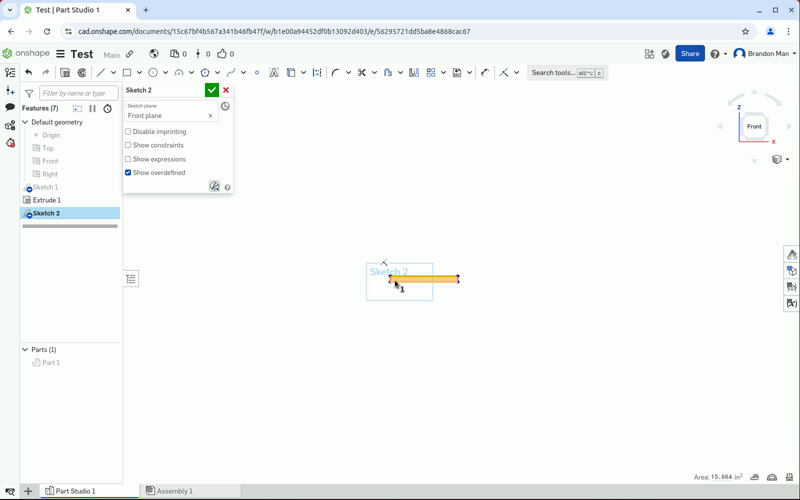
mouse_move(73, 352)
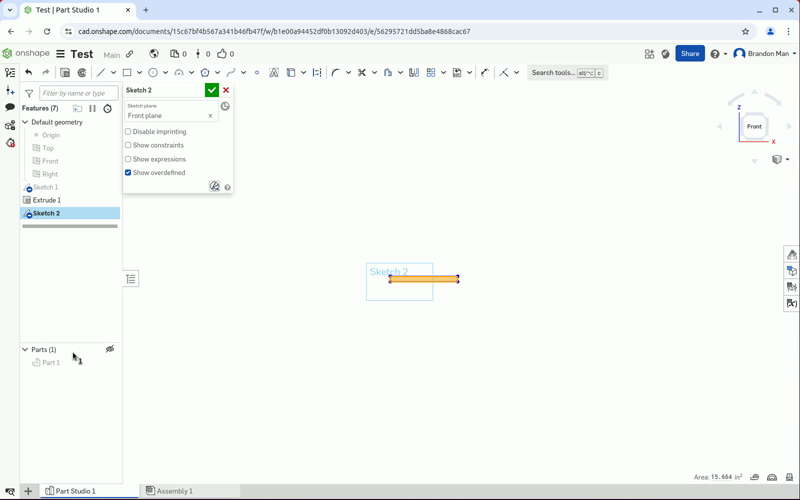
key(shift+y)
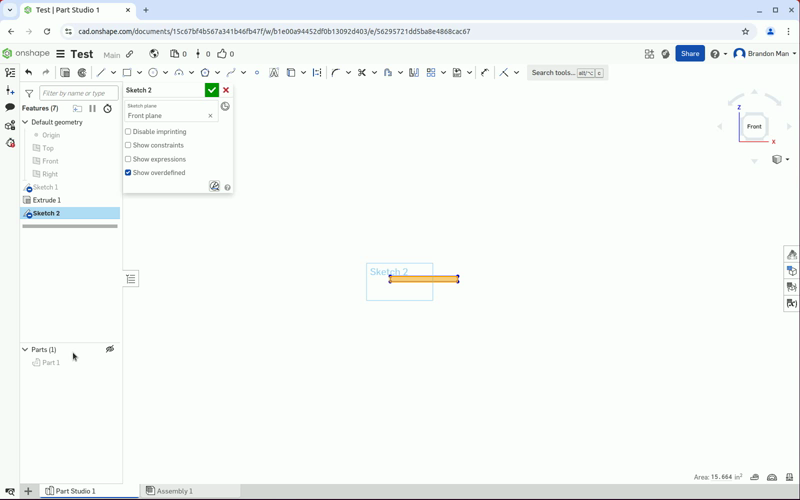
key(shift+e)
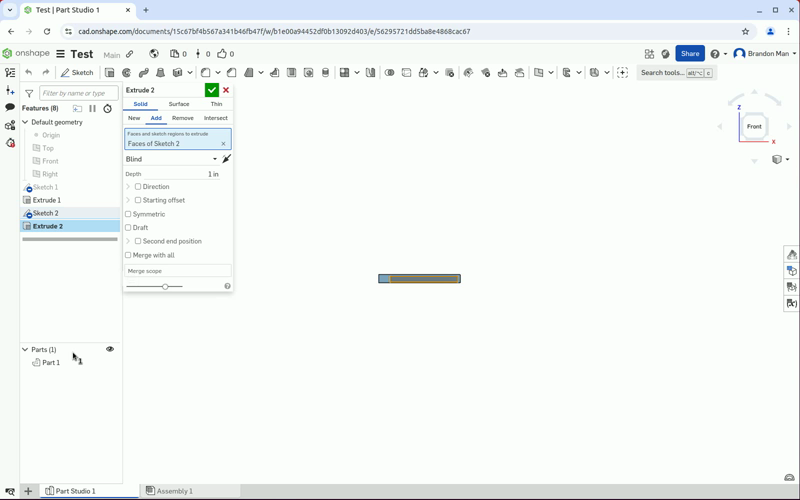
mouse_move(143, 106)
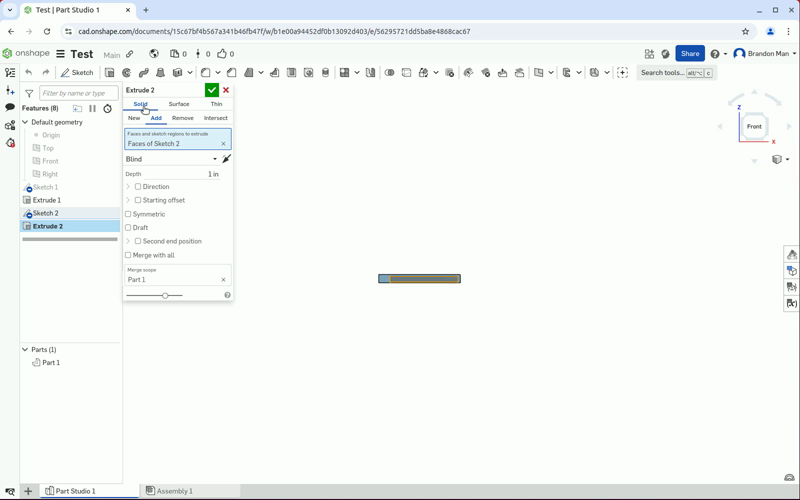
click(143, 106)
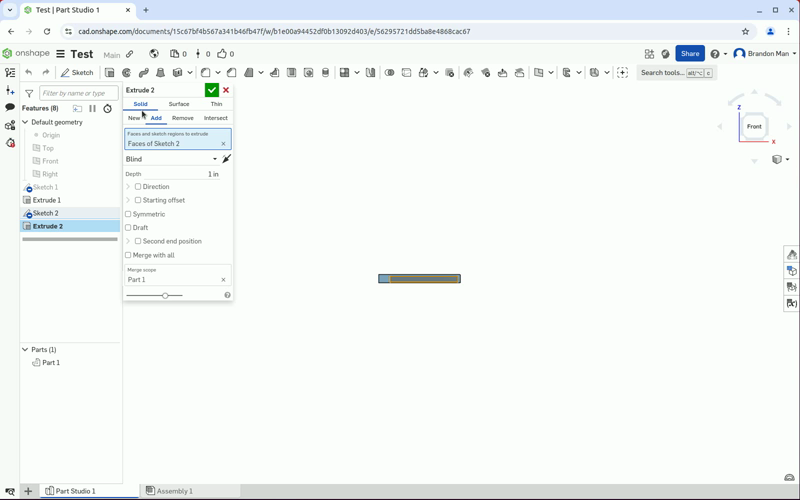
mouse_move(137, 120)
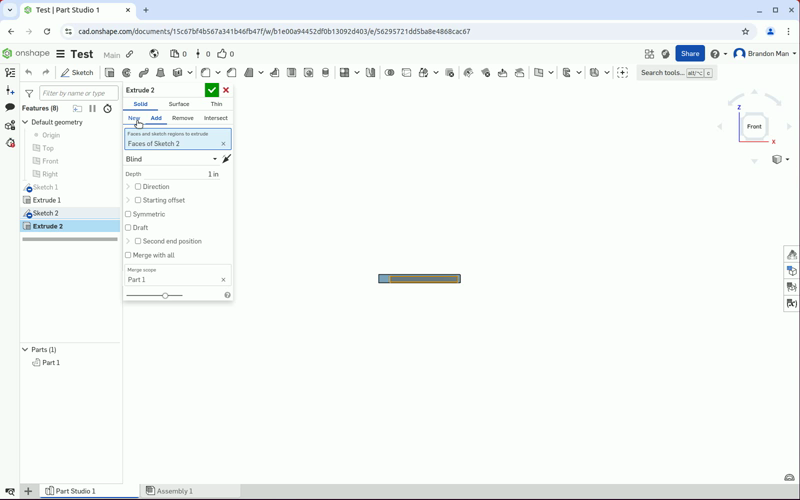
click(137, 120)
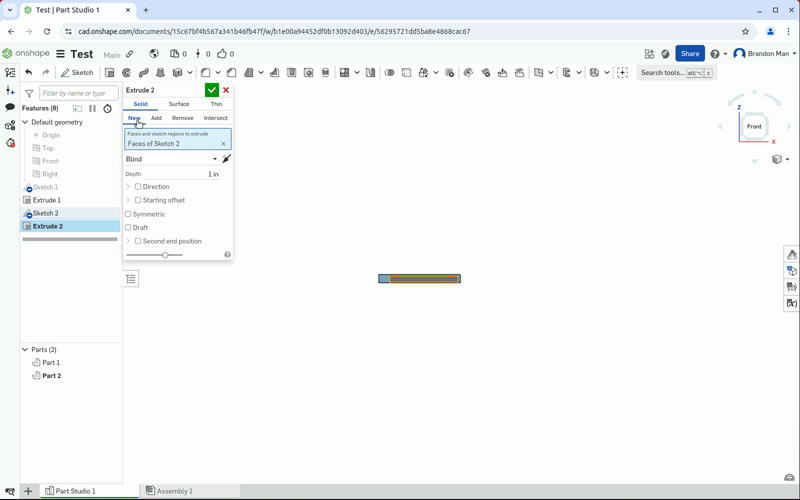
key(tab, 4)
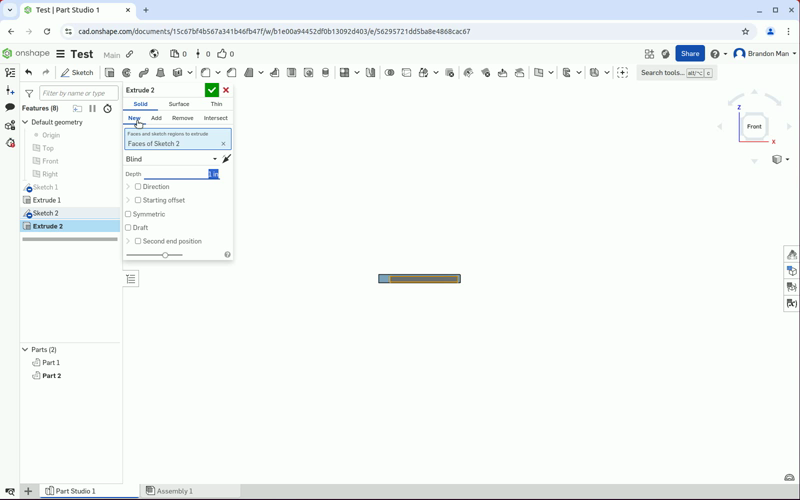
text(0.722)
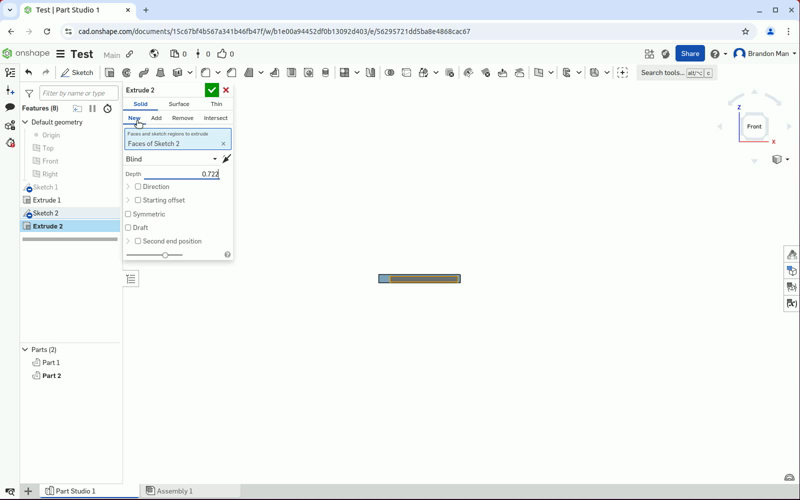
key(enter)
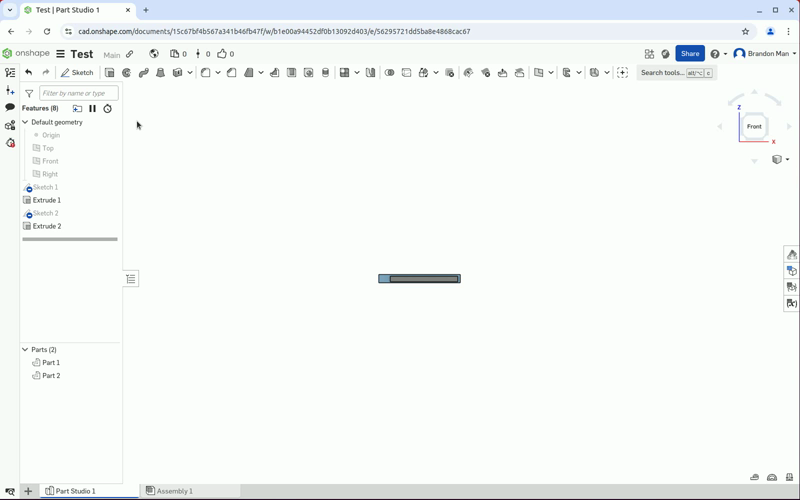
key(shift+h)
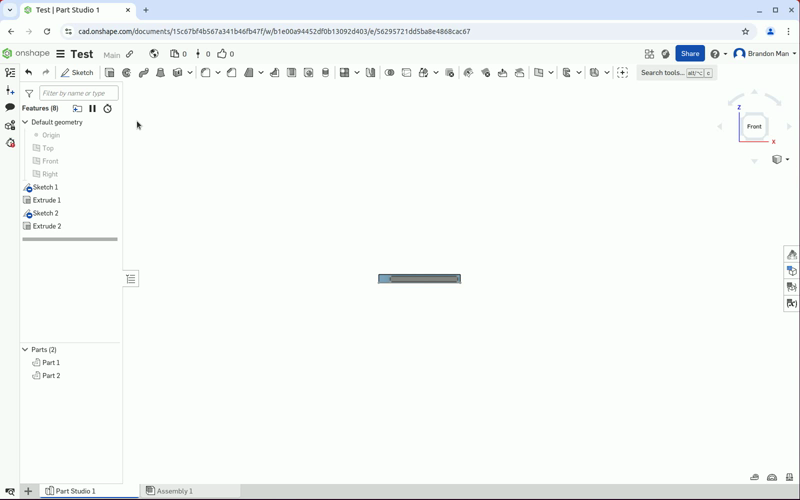
key(shift+h)
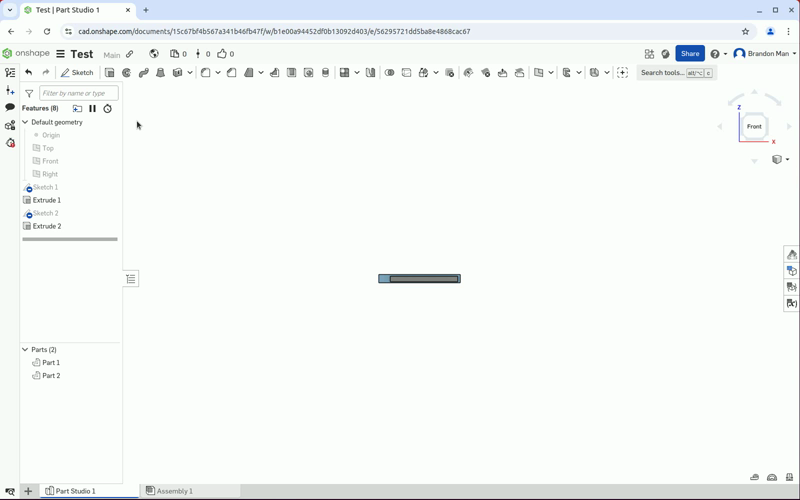
mouse_move(73, 189)
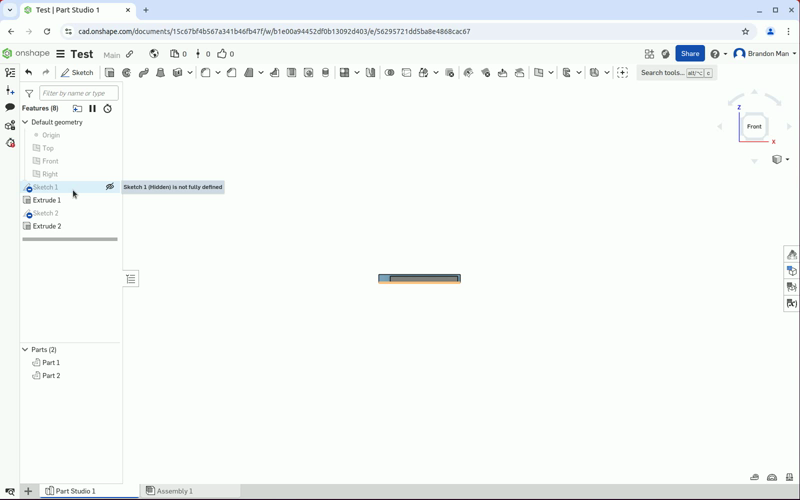
click(73, 189)
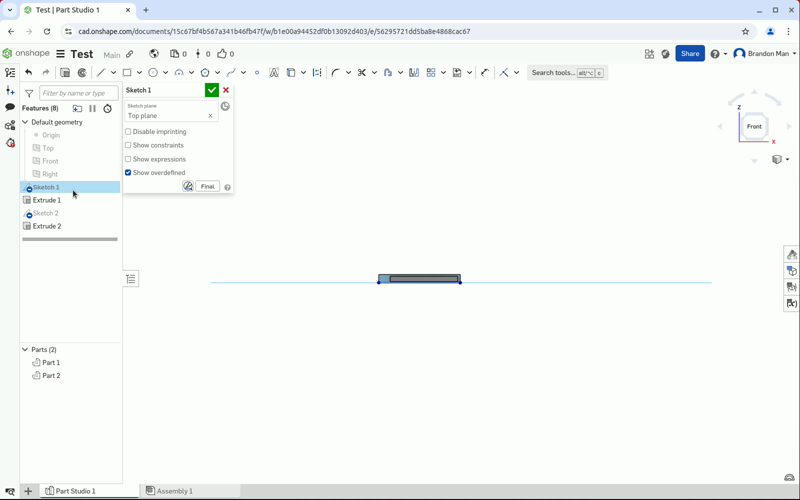
mouse_move(229, 92)
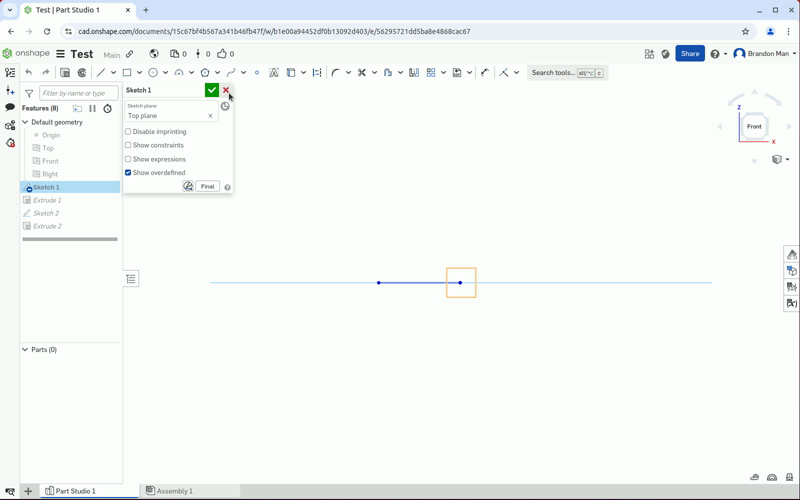
click(229, 92)
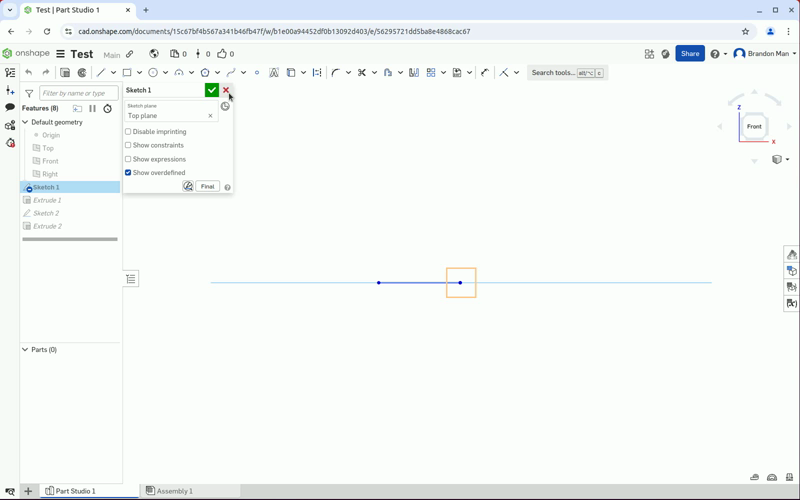
key(shift+s)
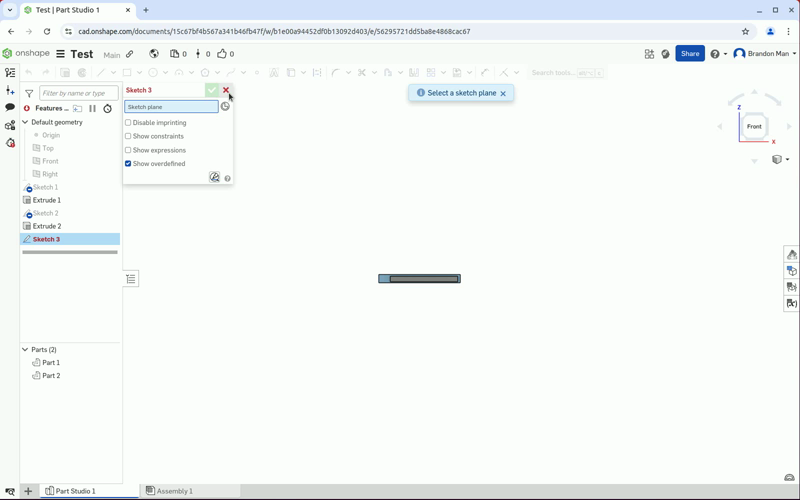
mouse_move(73, 163)
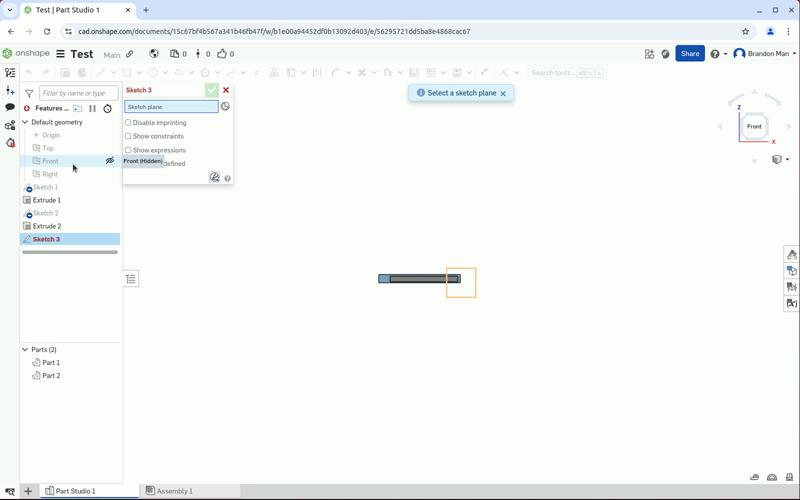
click(73, 163)
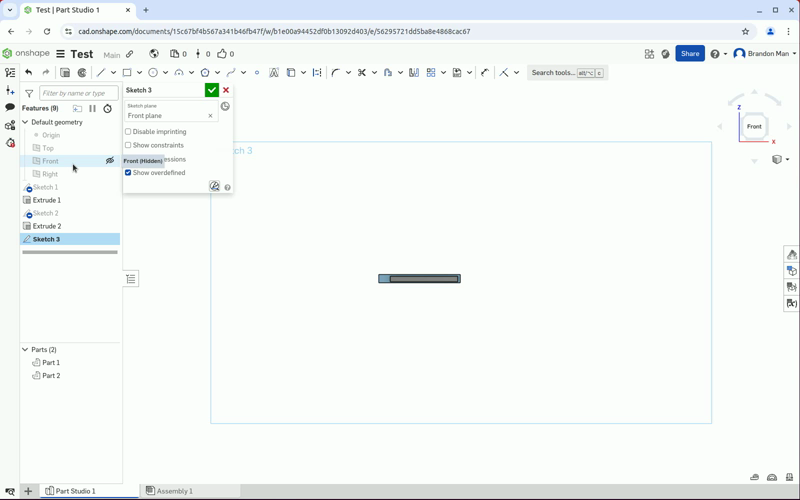
mouse_move(73, 352)
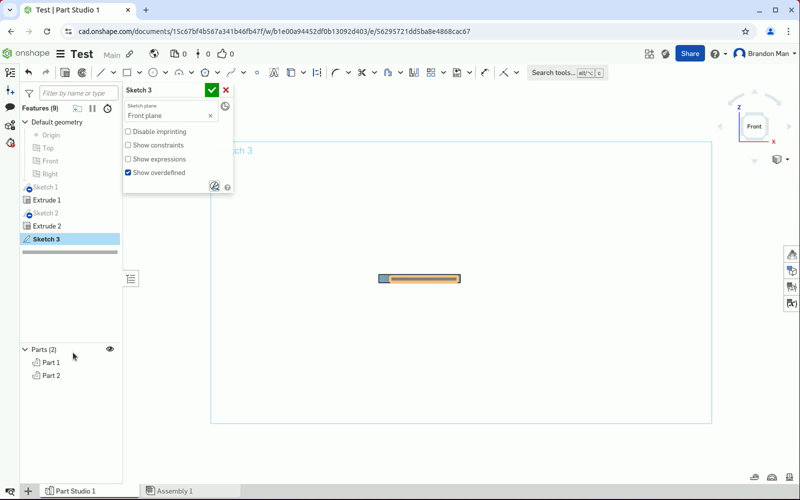
key(y)
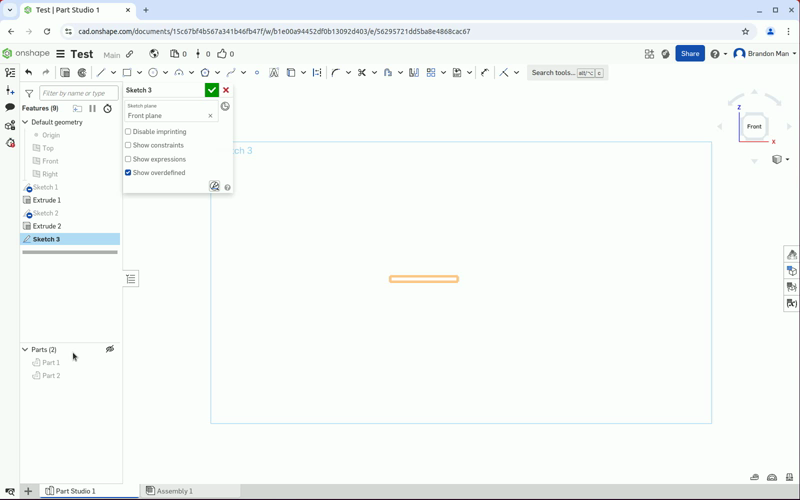
key(l)
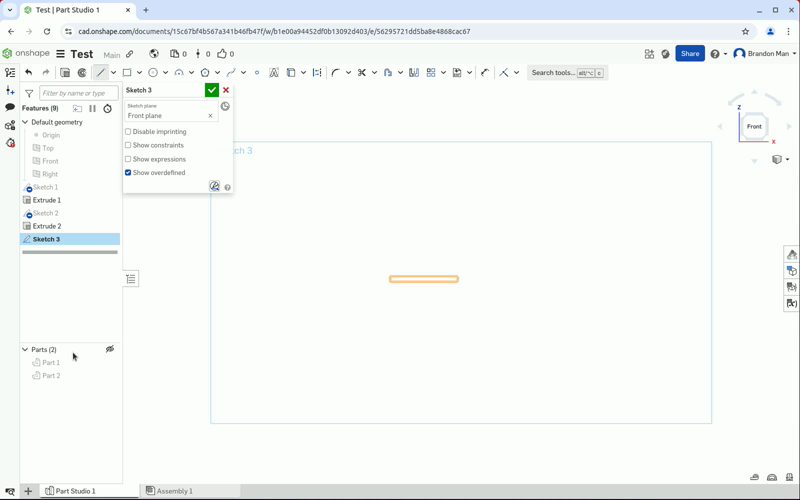
key_down(shift)
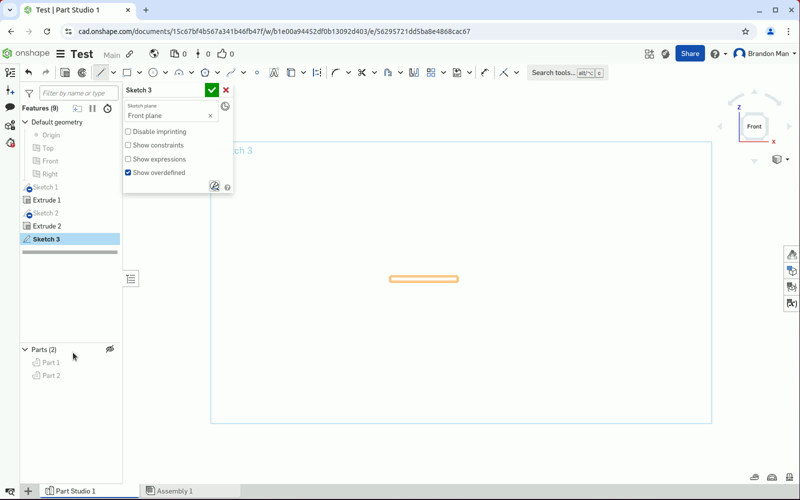
mouse_move(457, 281)
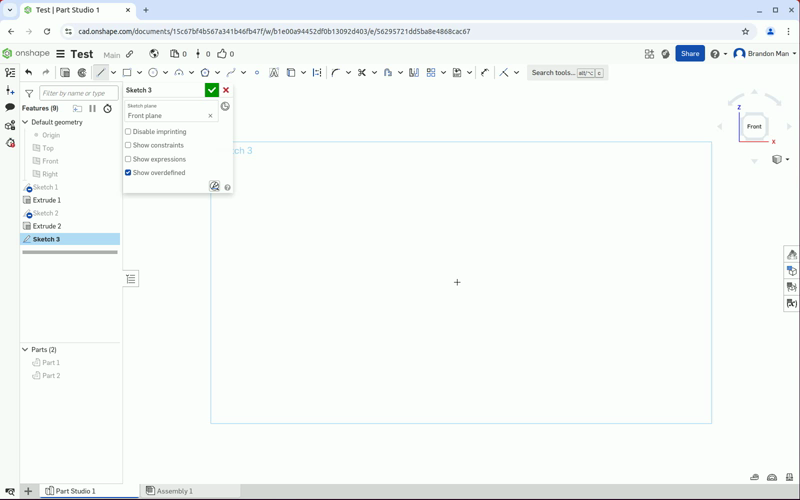
click(457, 281)
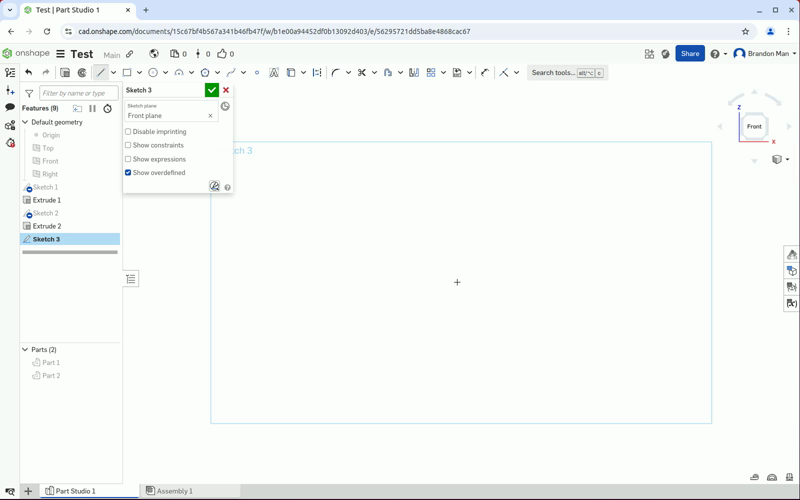
key_up(shift)
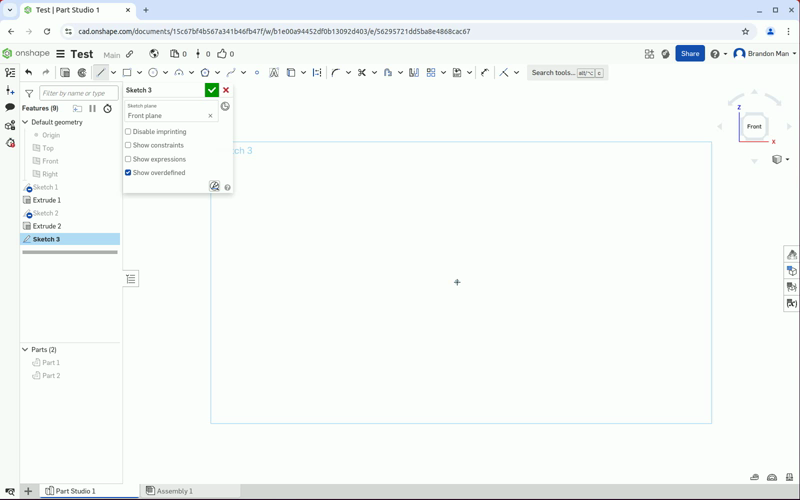
key_down(shift)
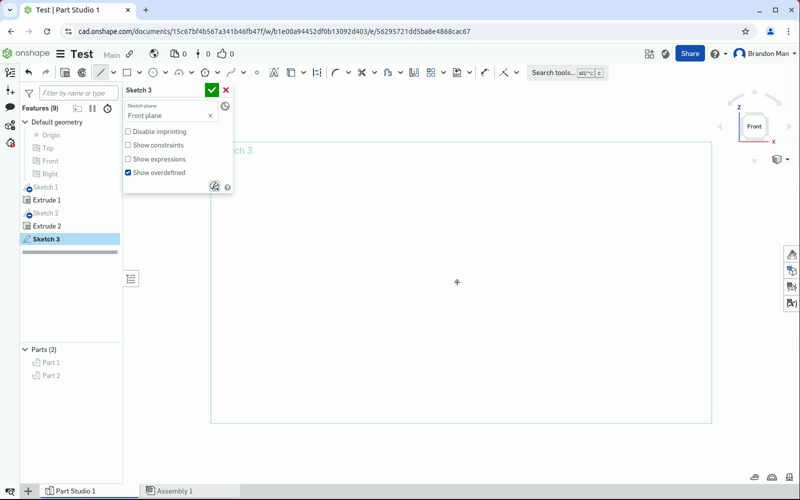
mouse_move(487, 281)
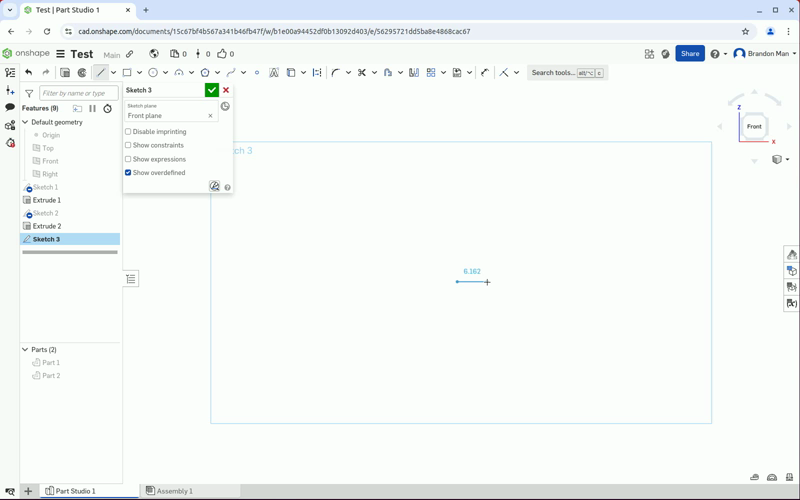
mouse_move(459, 281)
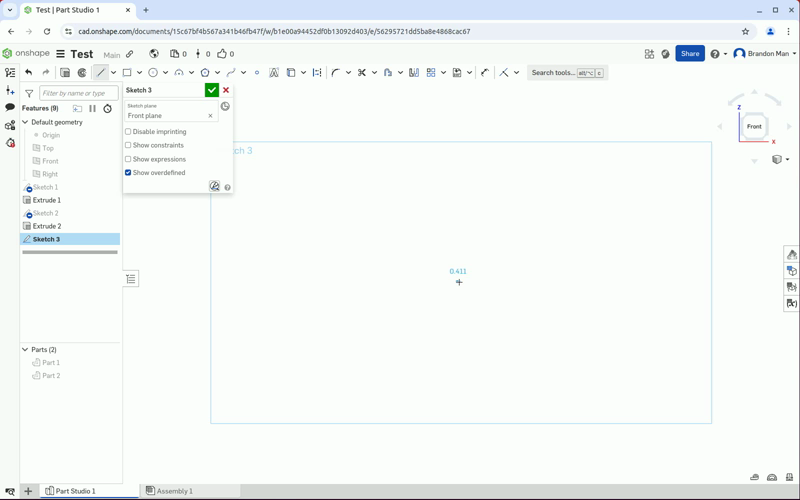
scroll(6)
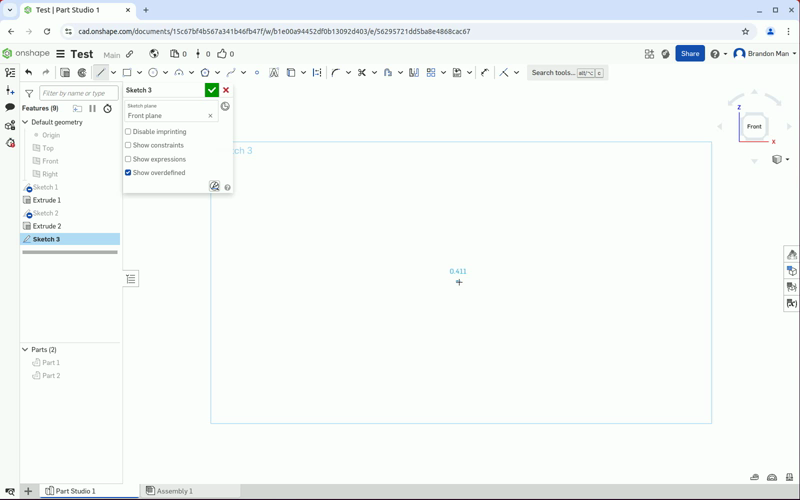
scroll(6)
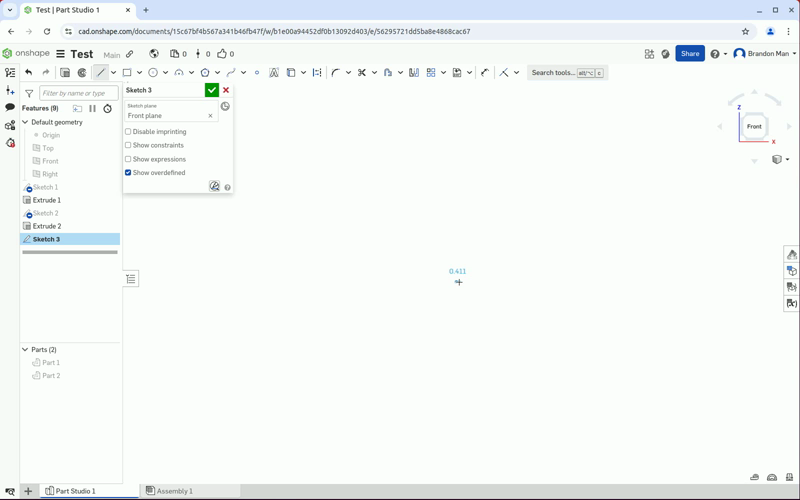
scroll(6)
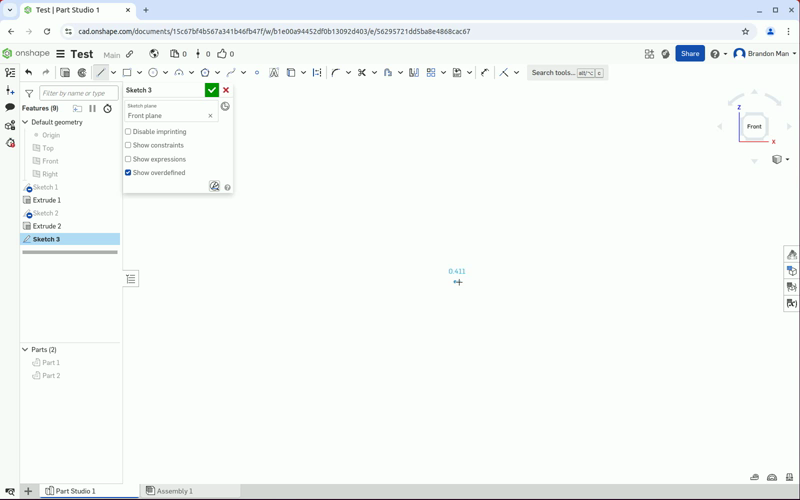
scroll(6)
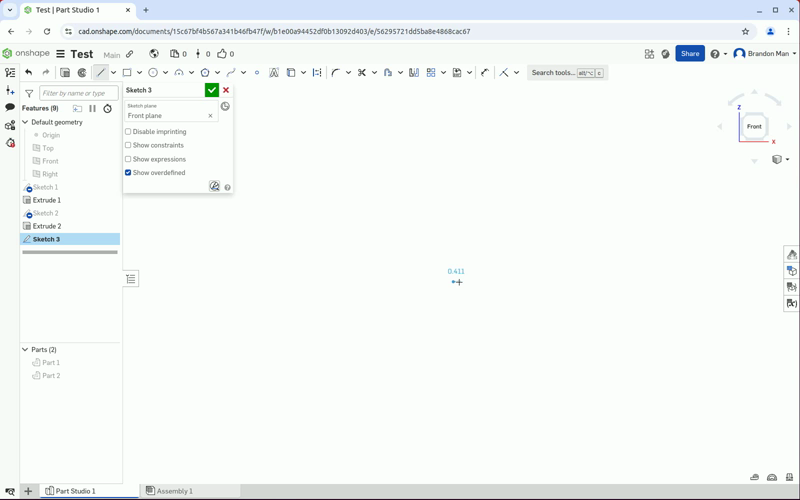
scroll(6)
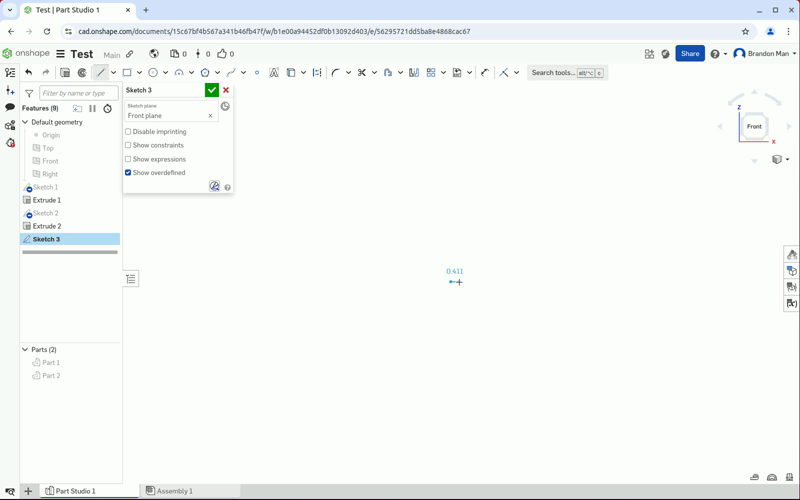
scroll(6)
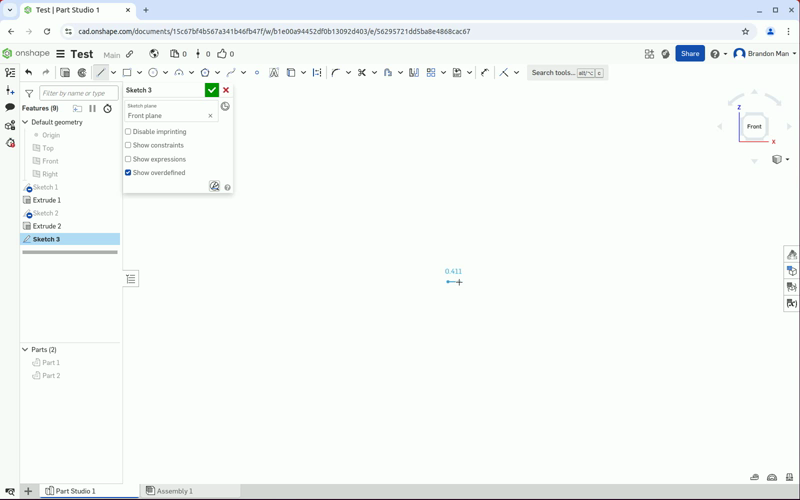
scroll(6)
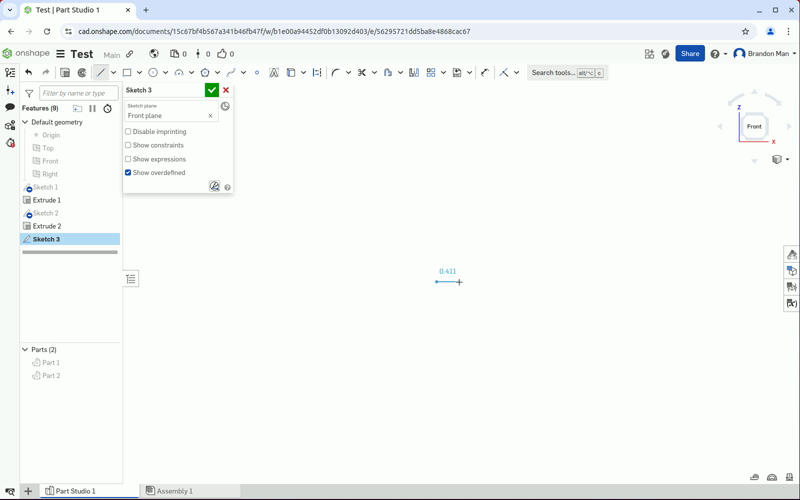
click(459, 281)
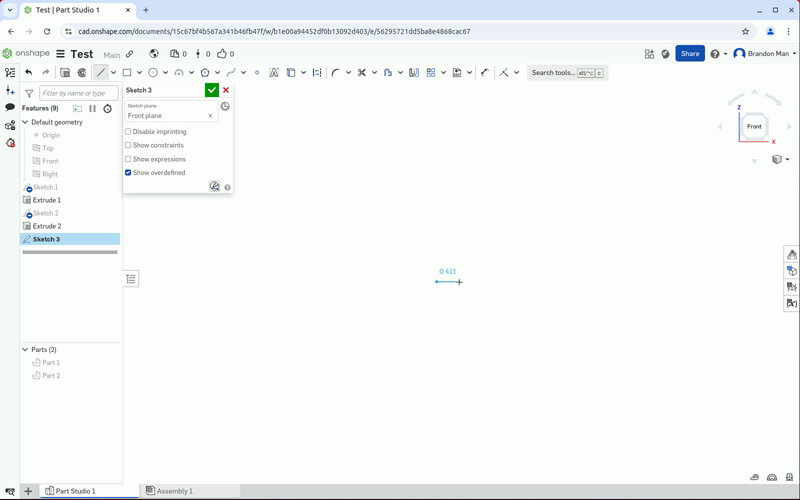
scroll(-6)
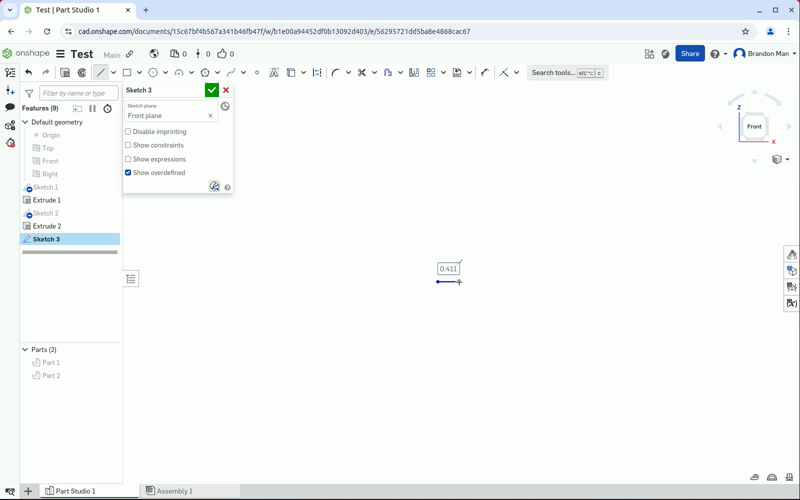
scroll(-6)
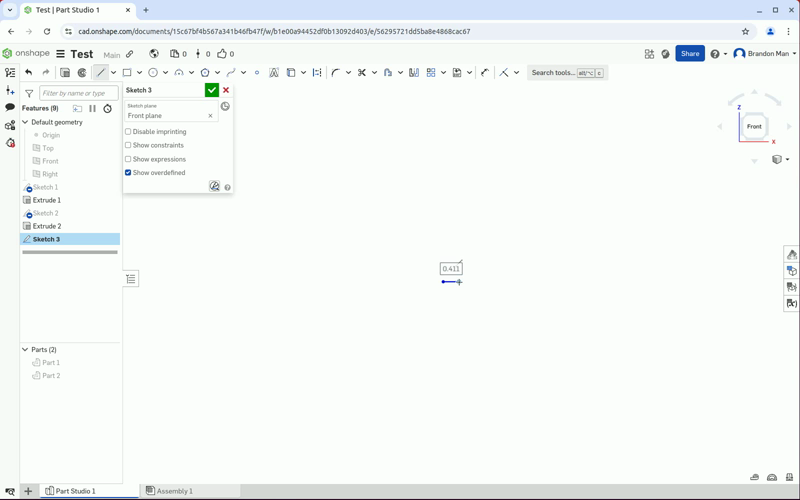
scroll(-6)
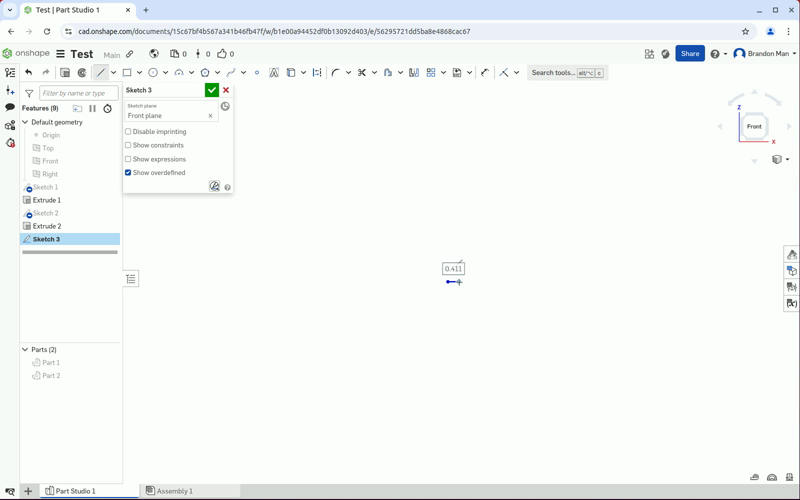
scroll(-6)
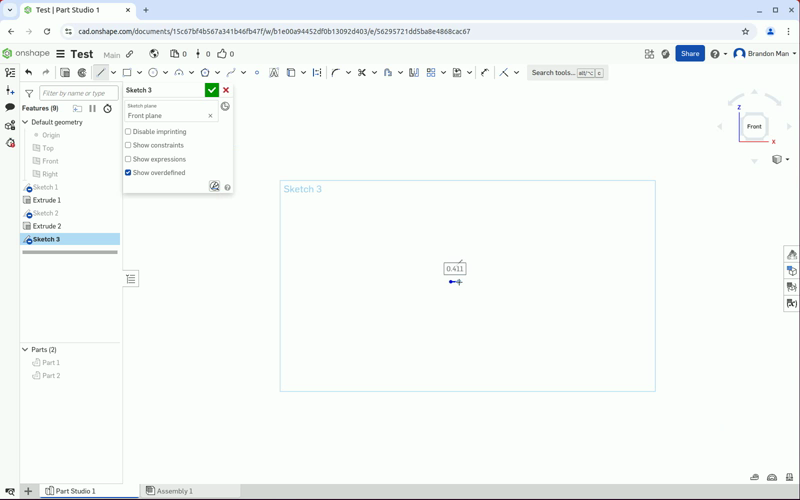
scroll(-6)
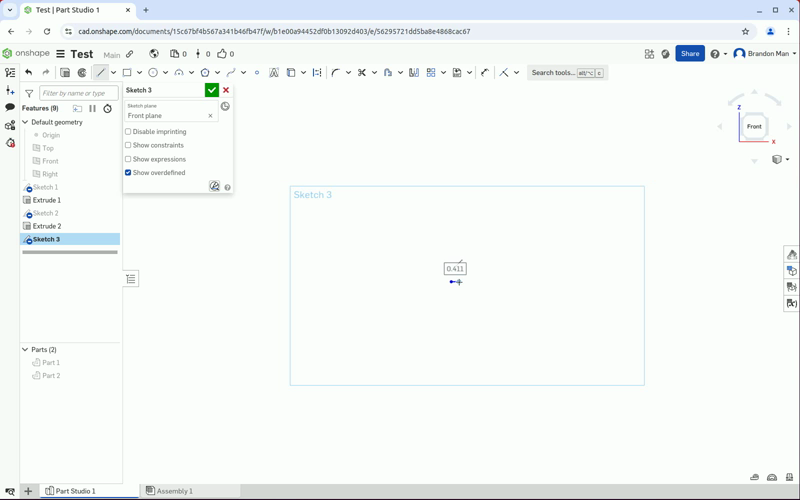
scroll(-6)
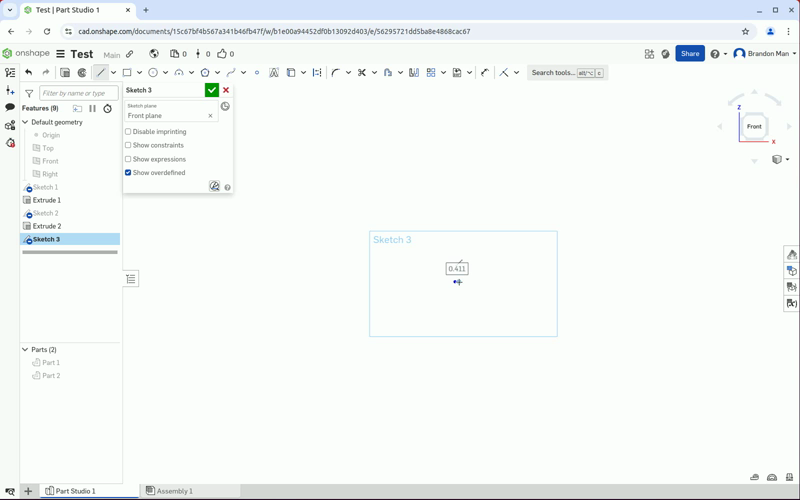
scroll(-6)
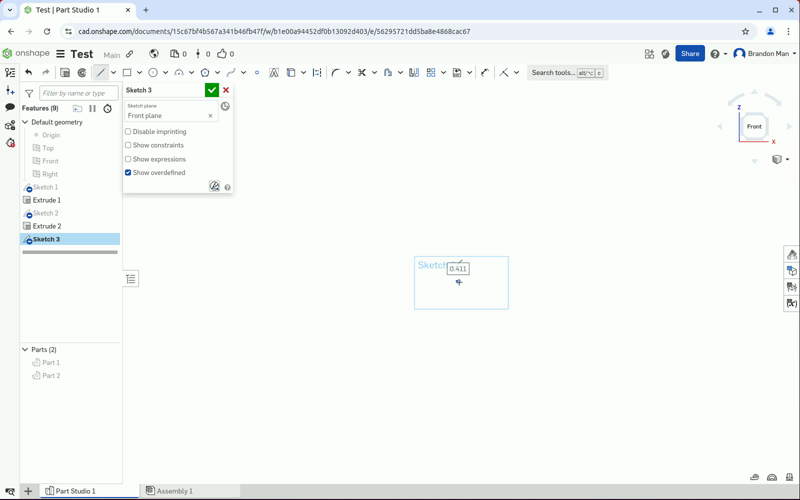
key_up(shift)
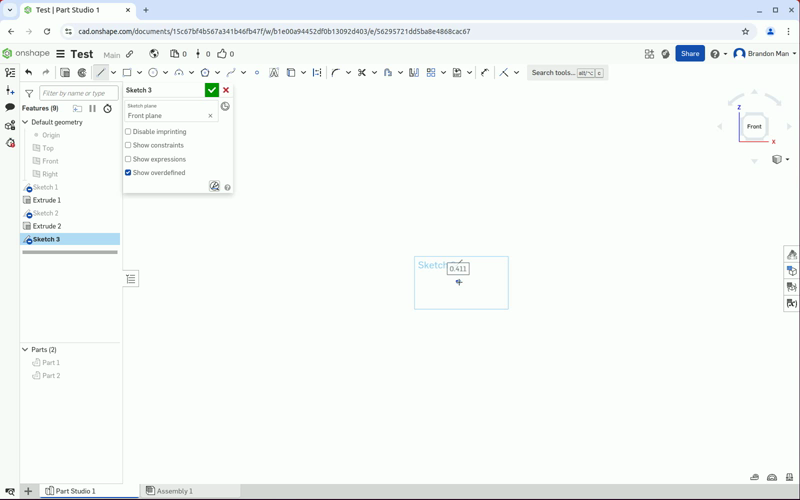
key_down(shift)
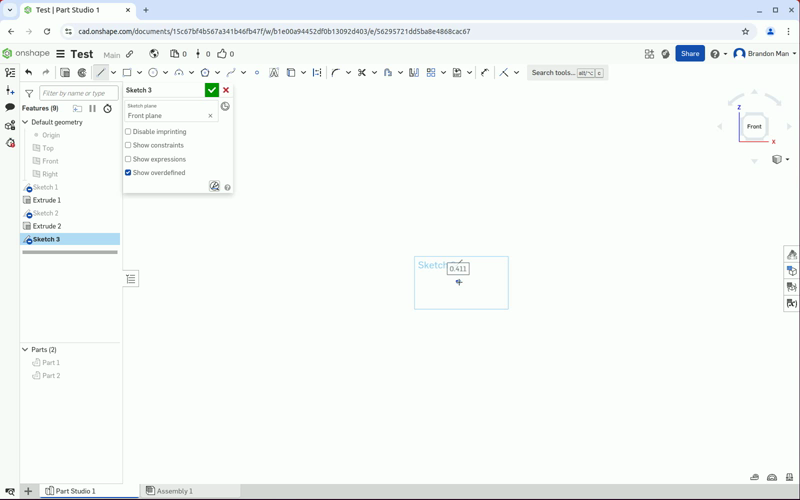
mouse_move(489, 281)
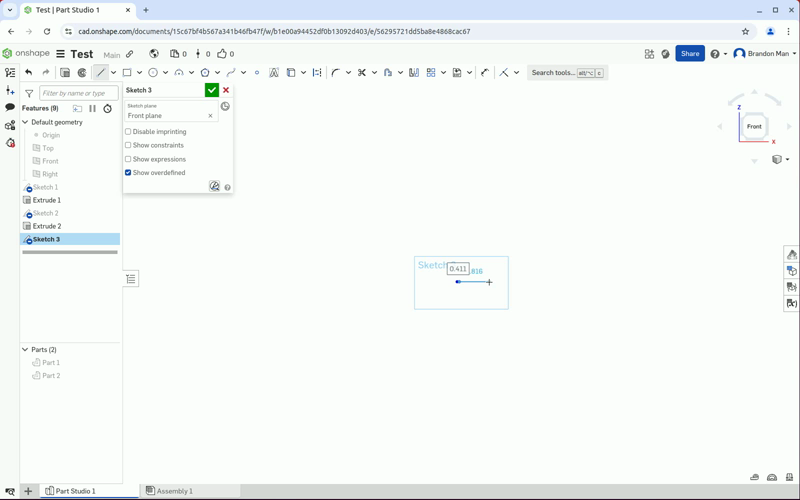
mouse_move(459, 274)
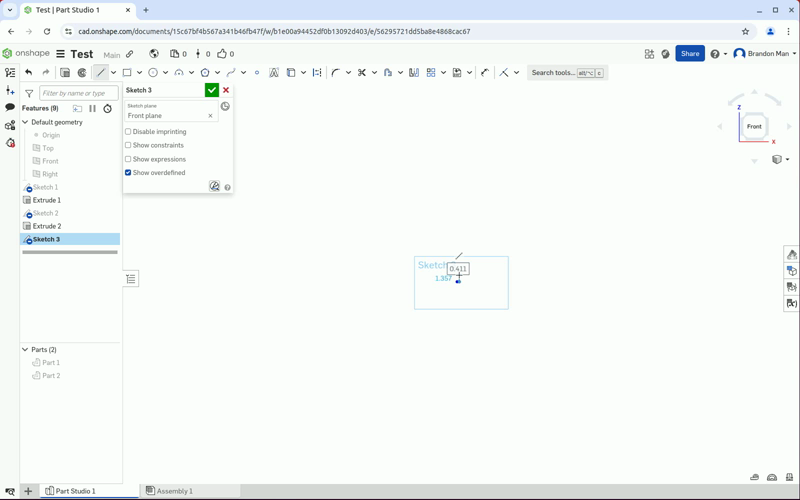
scroll(6)
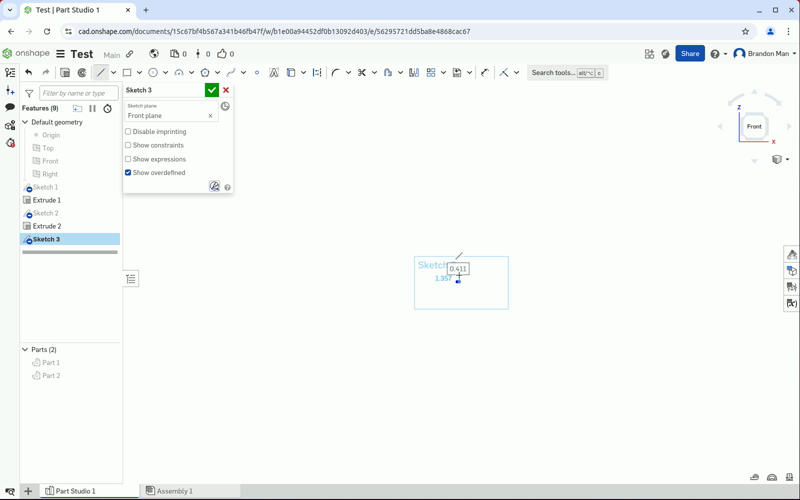
scroll(6)
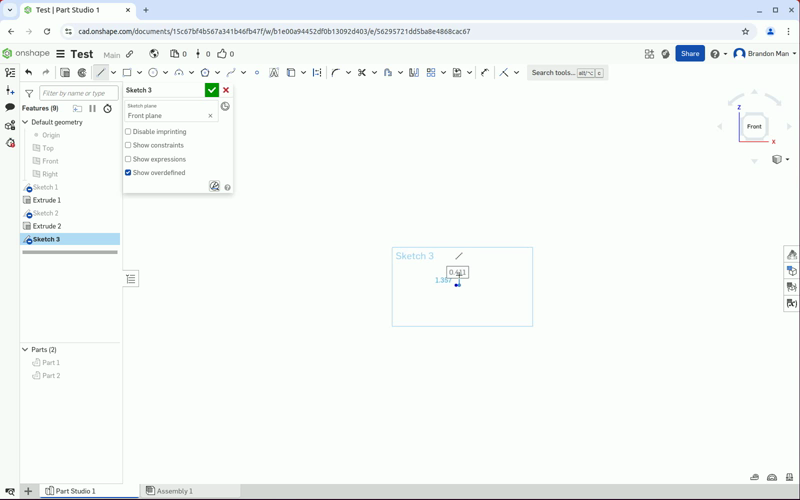
scroll(6)
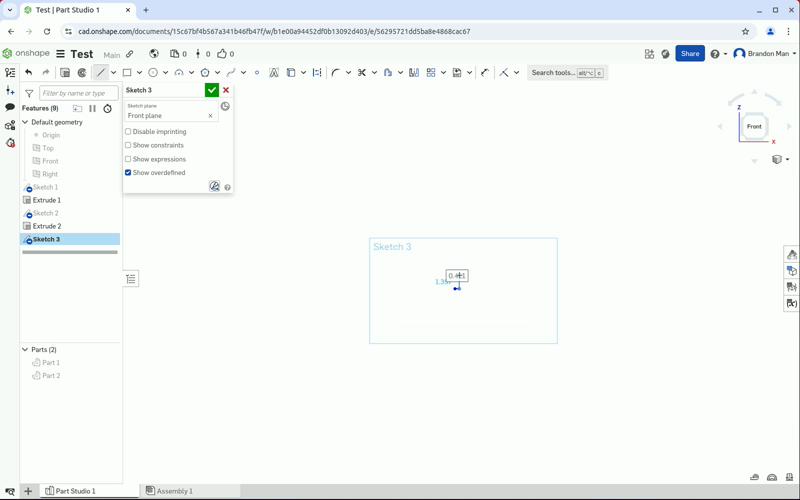
scroll(6)
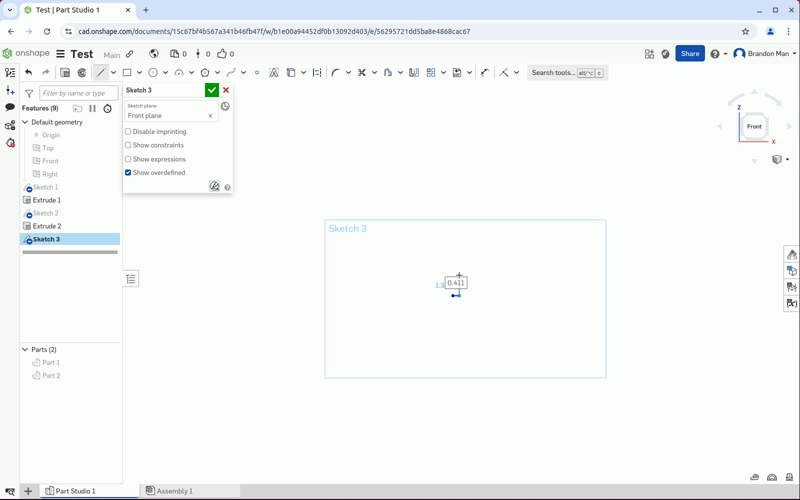
scroll(6)
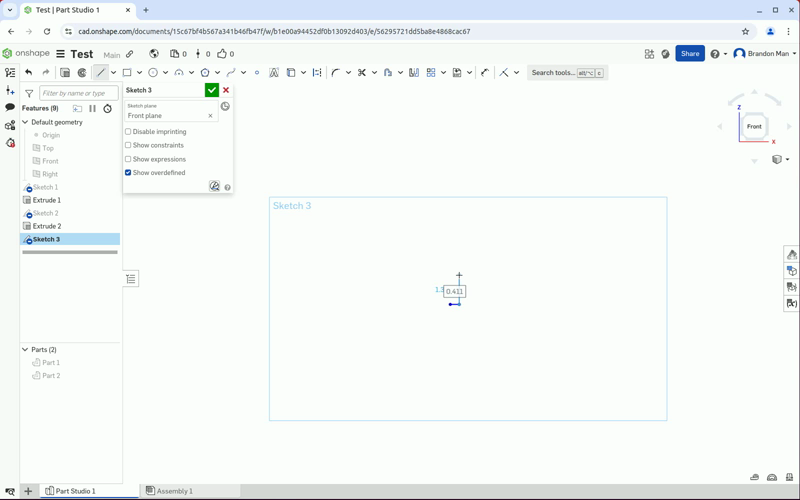
scroll(6)
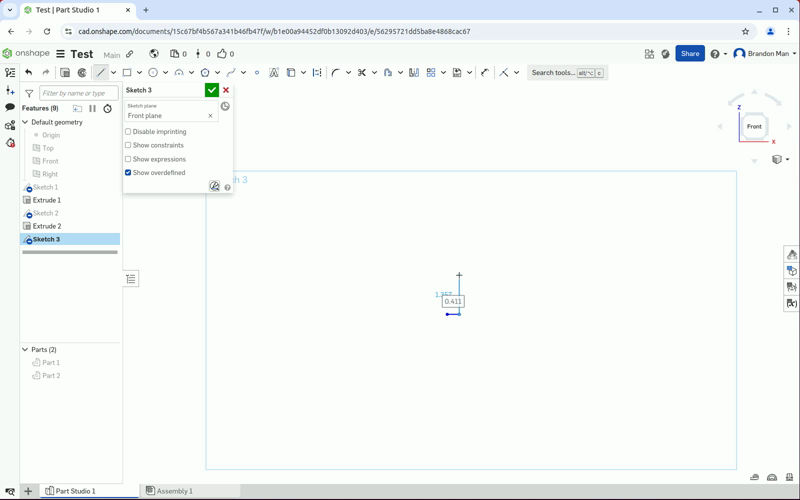
scroll(6)
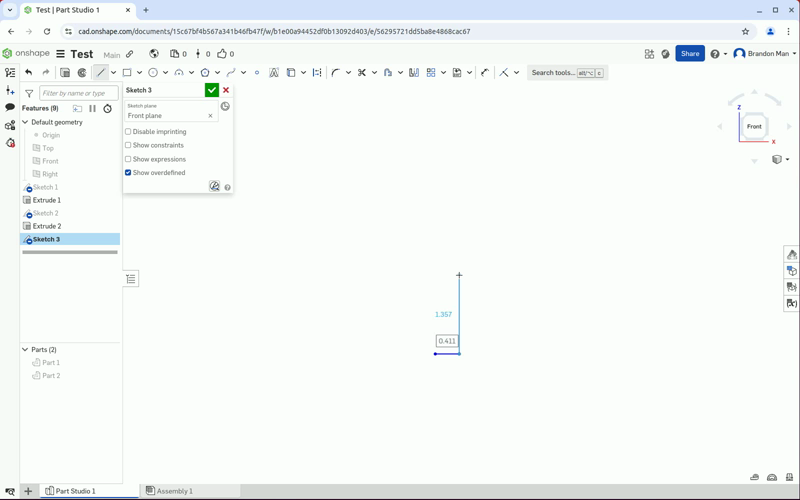
click(459, 274)
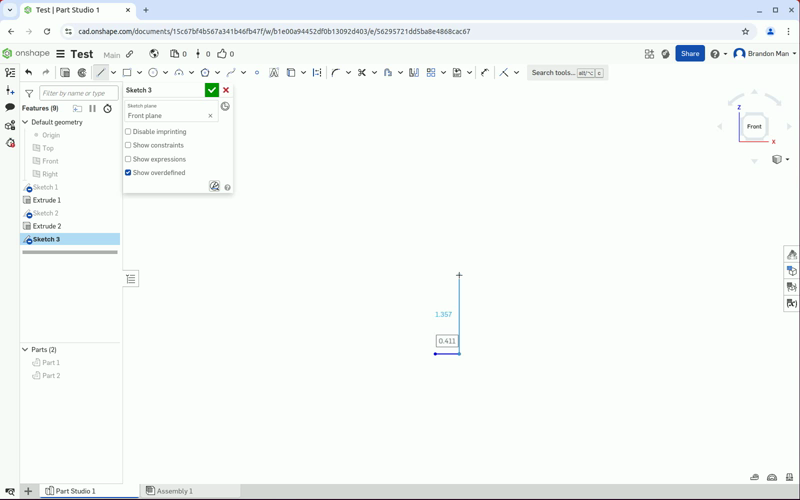
scroll(-6)
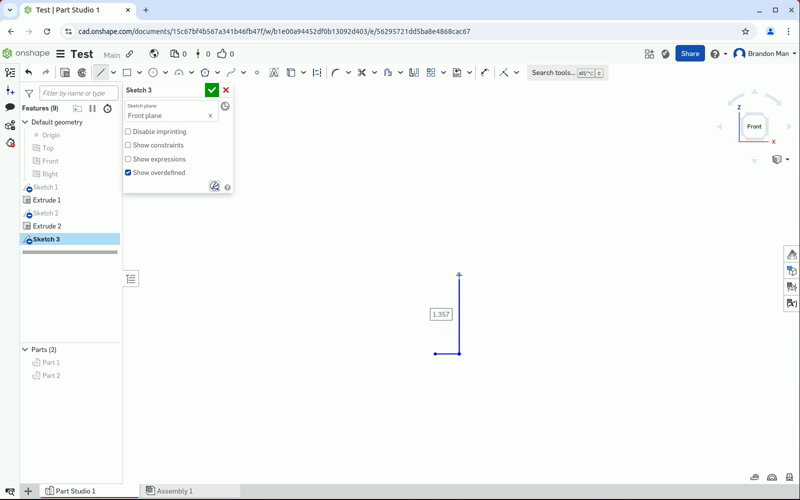
scroll(-6)
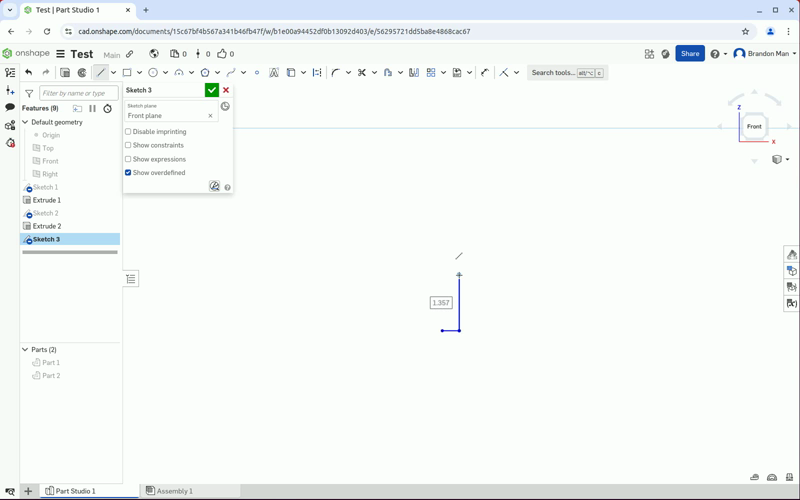
scroll(-6)
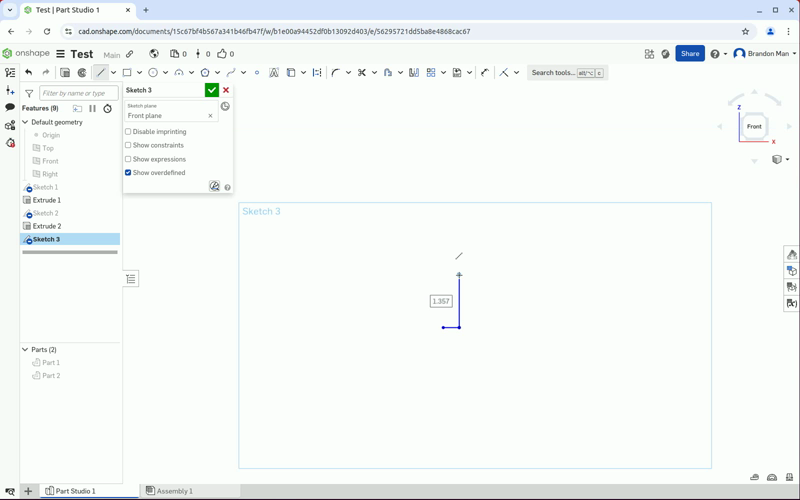
scroll(-6)
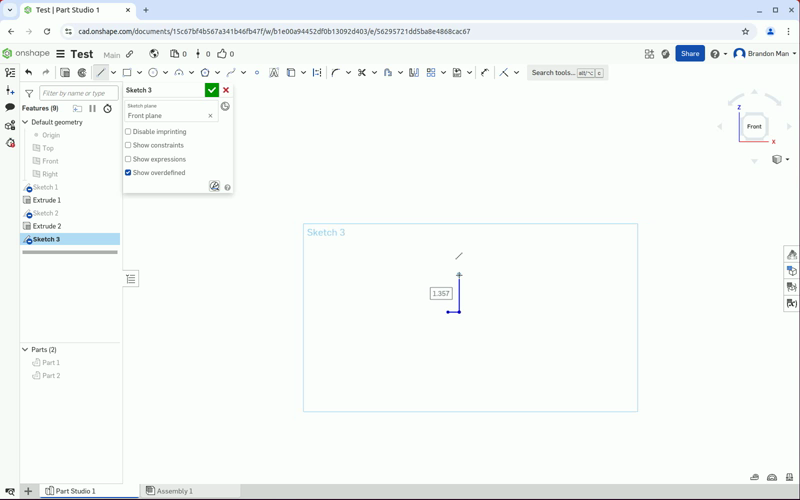
scroll(-6)
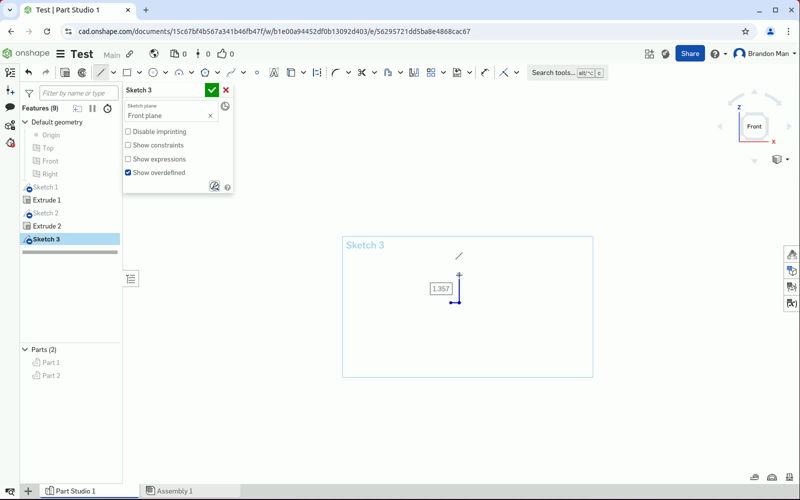
scroll(-6)
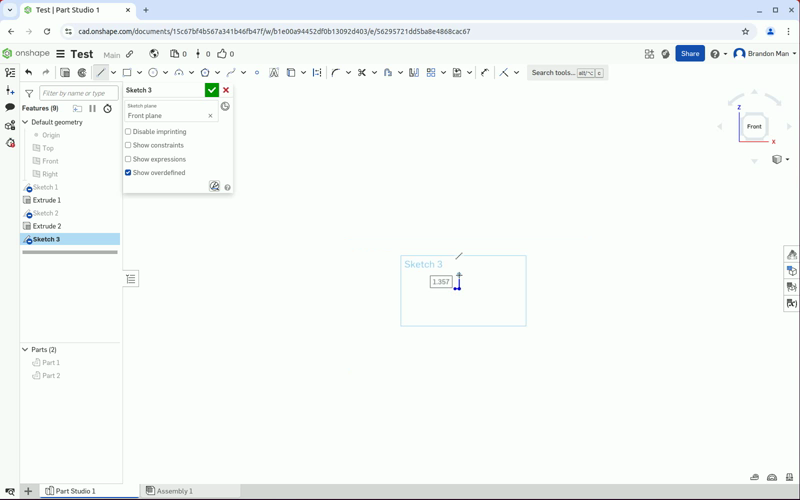
scroll(-6)
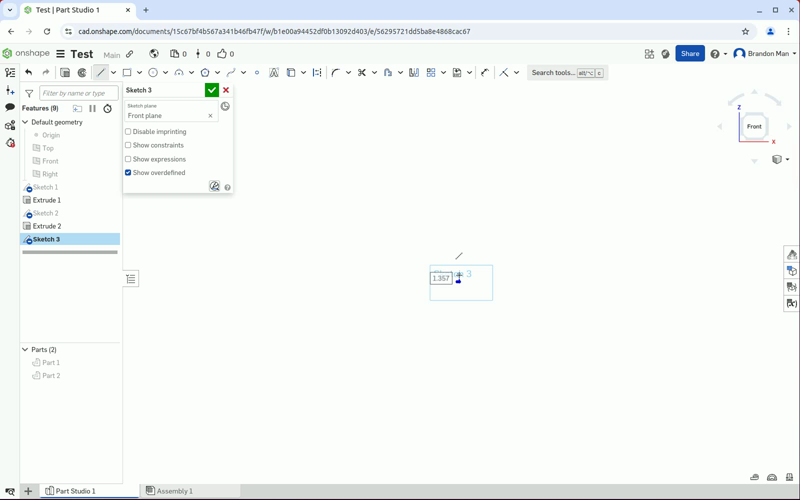
key_up(shift)
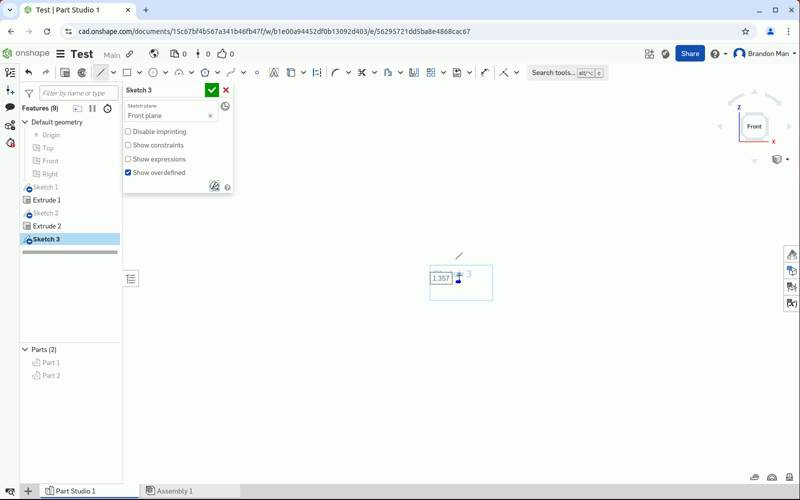
key_down(shift)
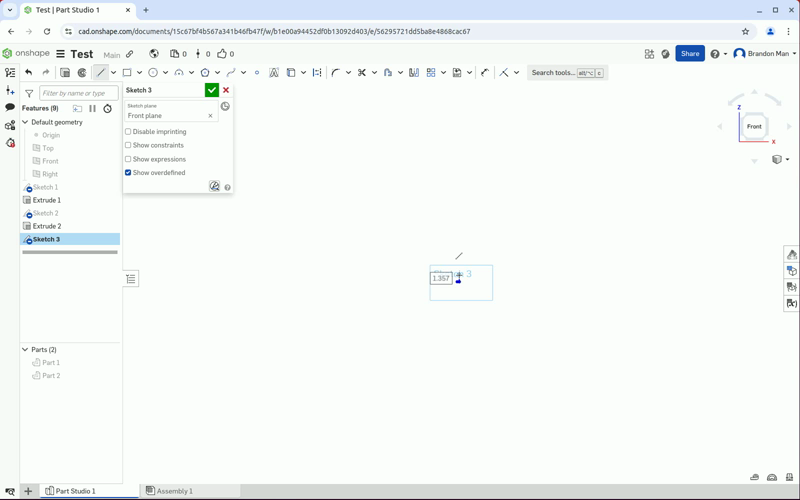
mouse_move(489, 274)
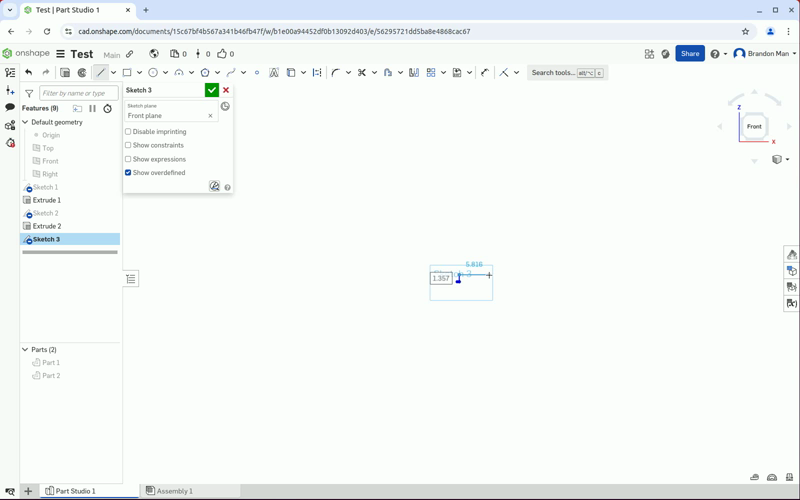
mouse_move(457, 274)
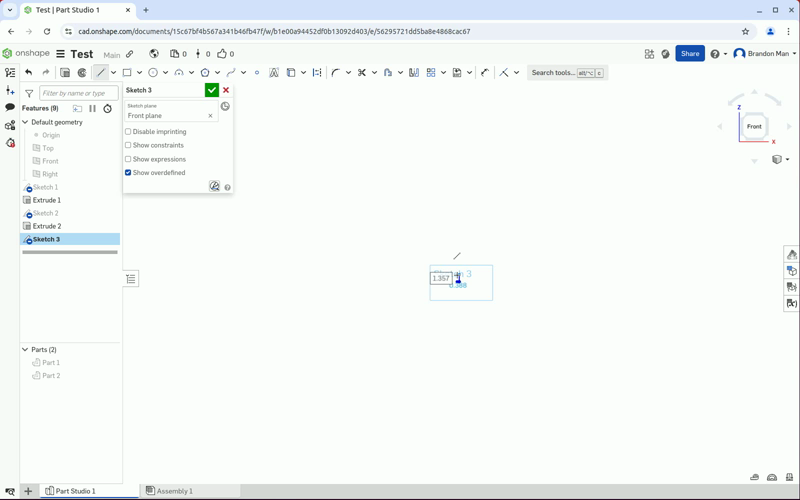
scroll(6)
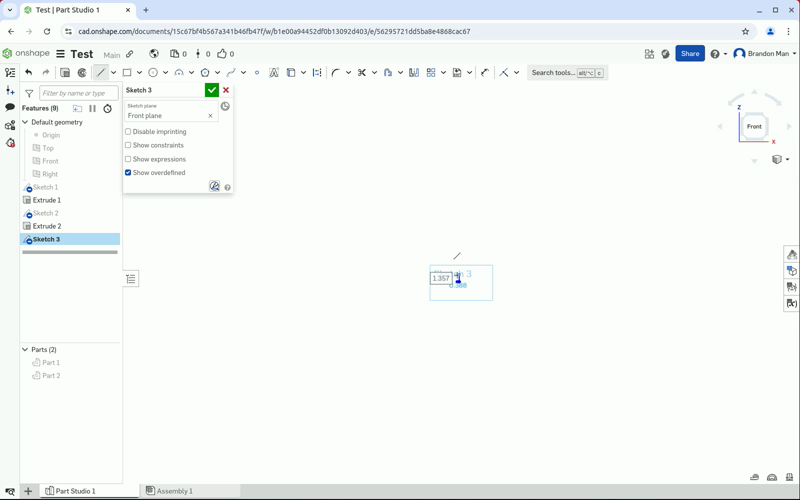
scroll(6)
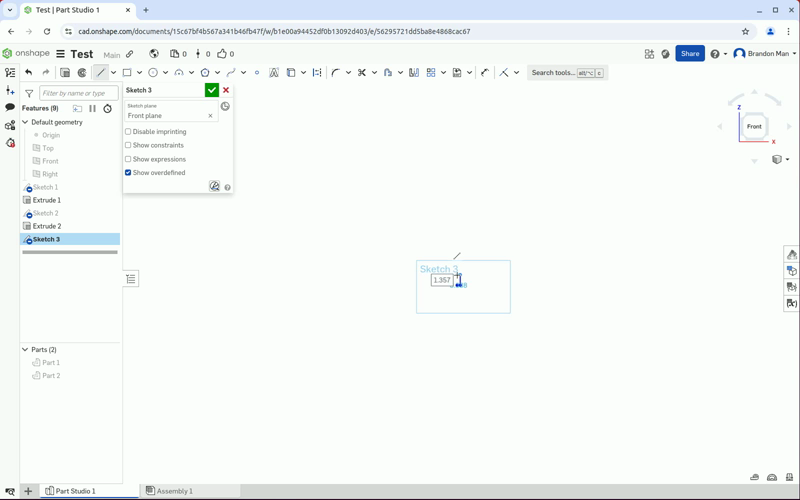
scroll(6)
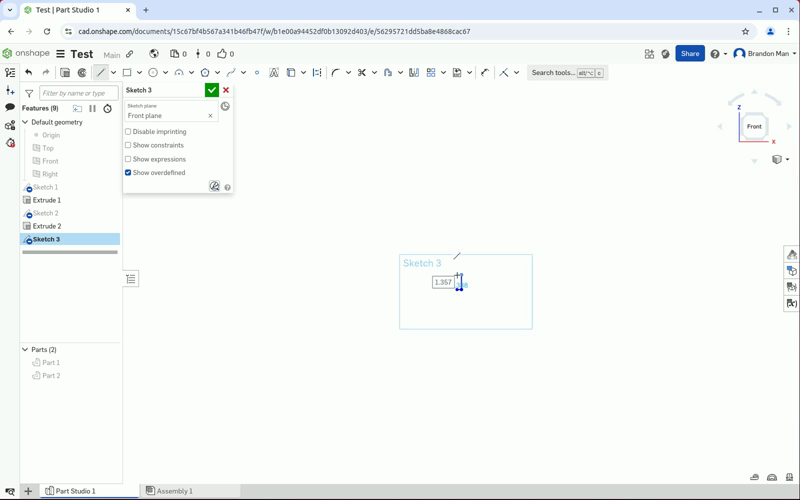
scroll(6)
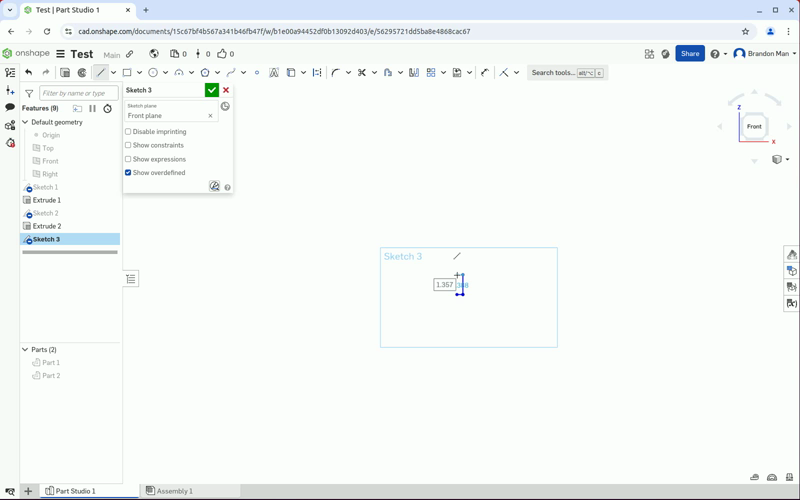
scroll(6)
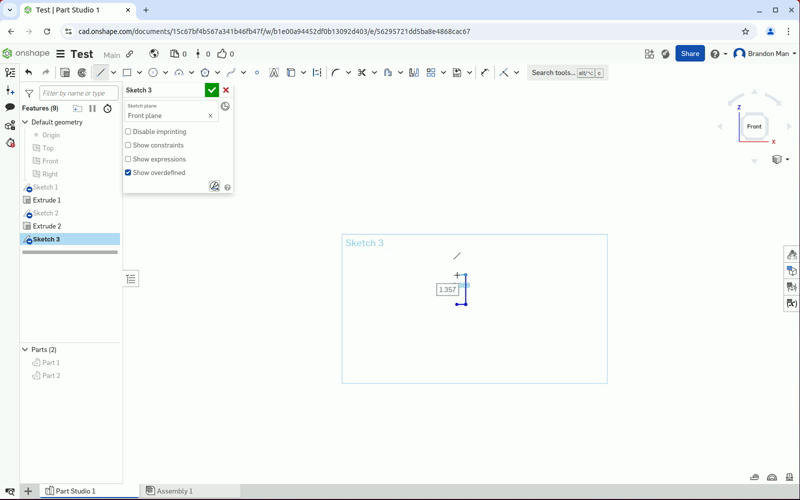
scroll(6)
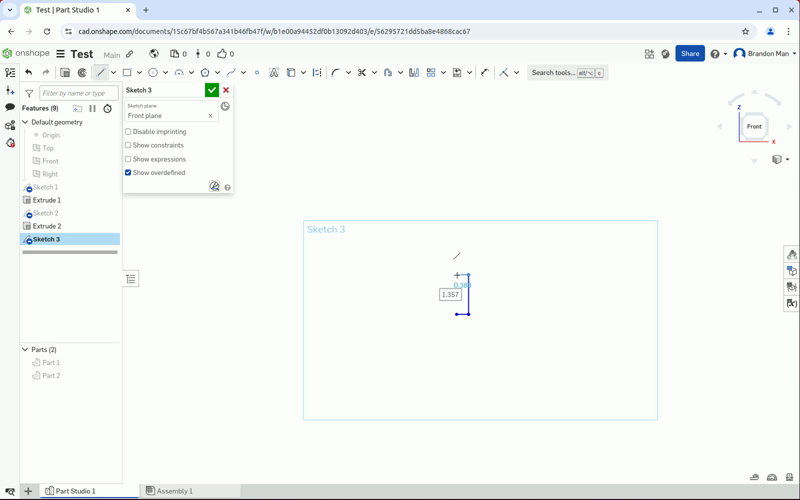
scroll(6)
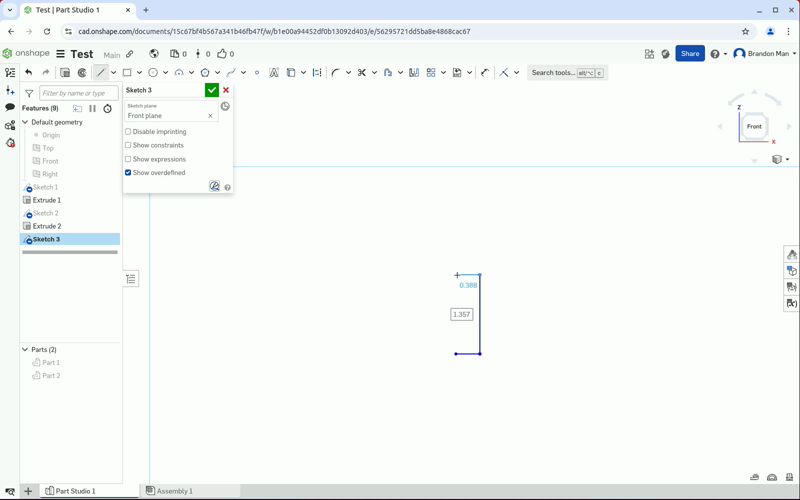
click(457, 274)
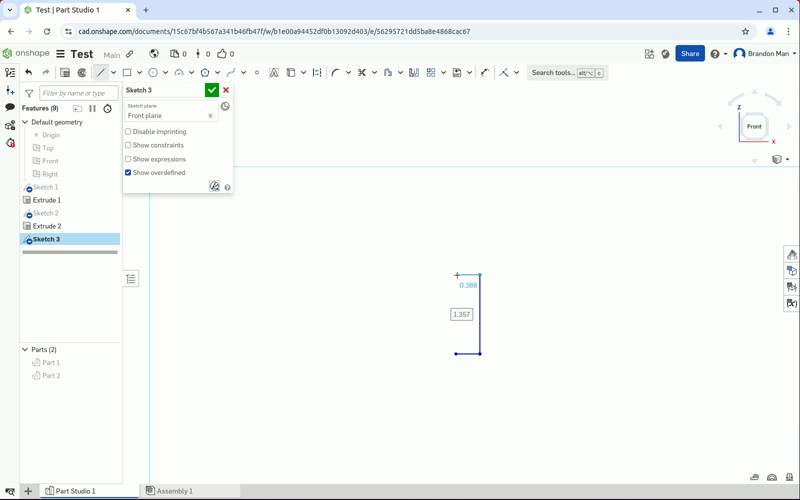
scroll(-6)
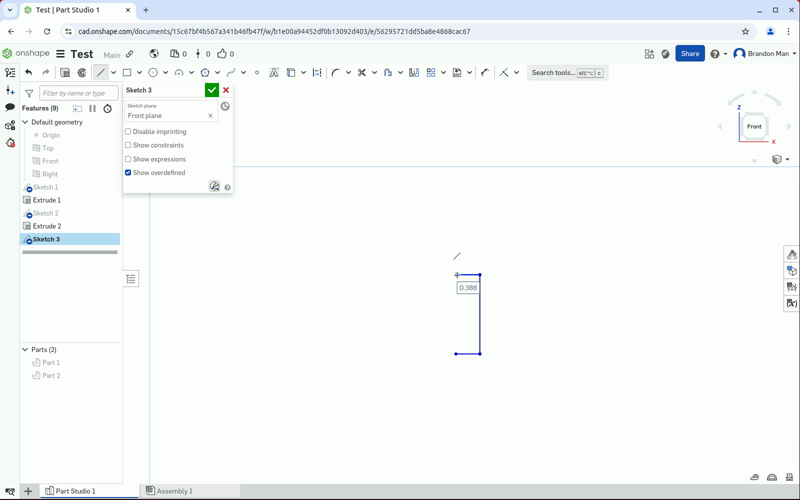
scroll(-6)
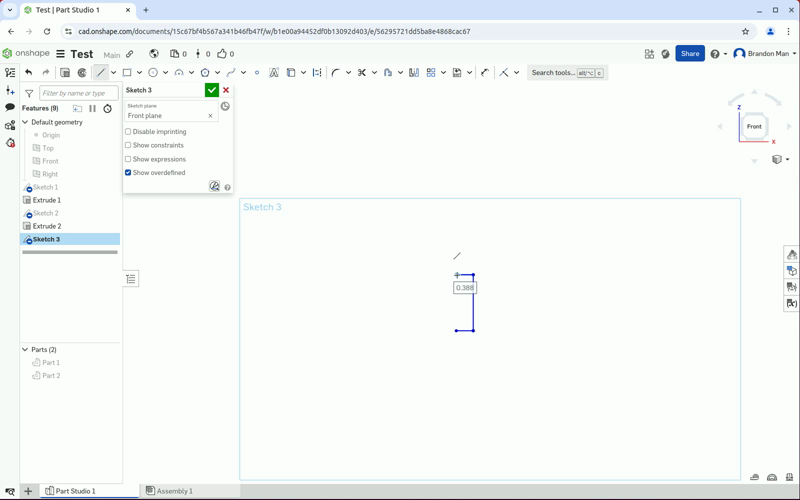
scroll(-6)
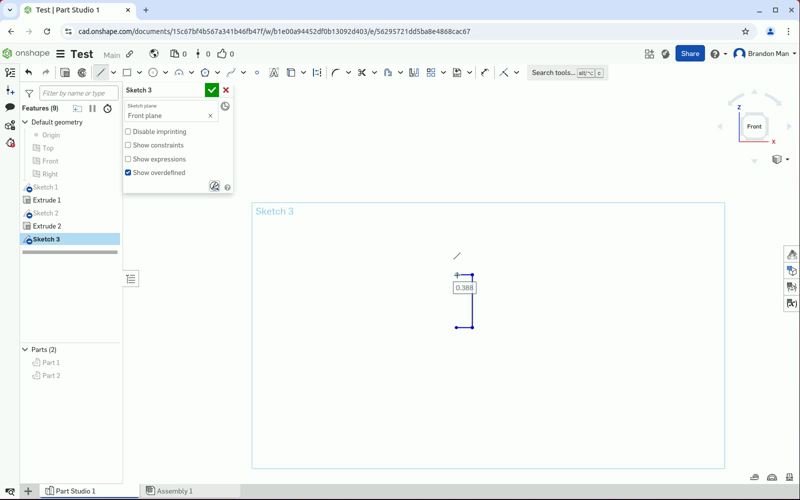
scroll(-6)
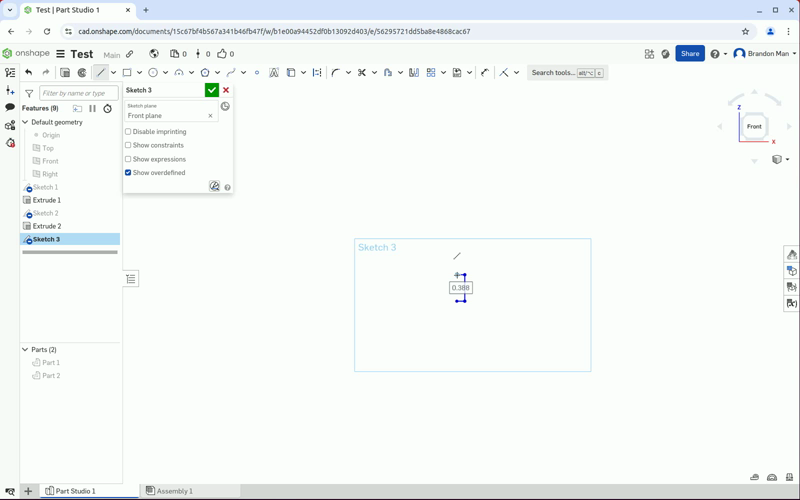
scroll(-6)
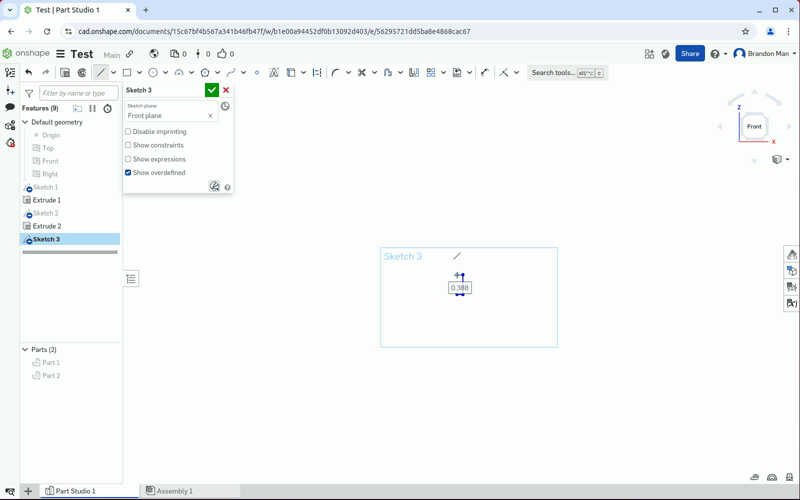
scroll(-6)
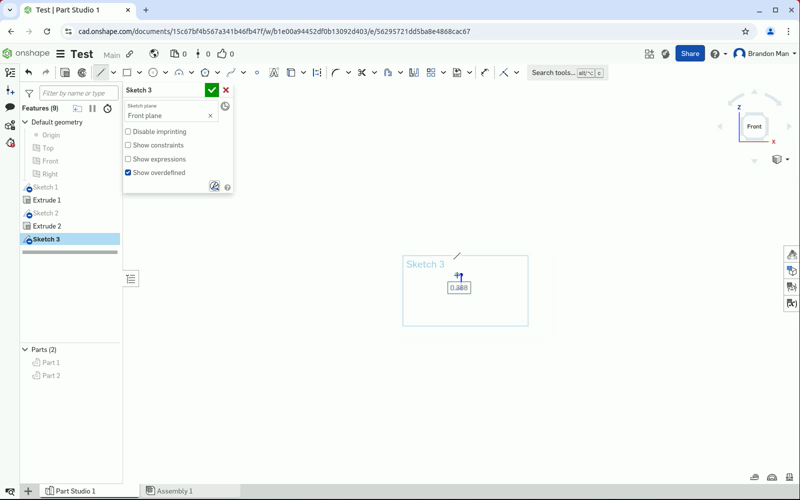
scroll(-6)
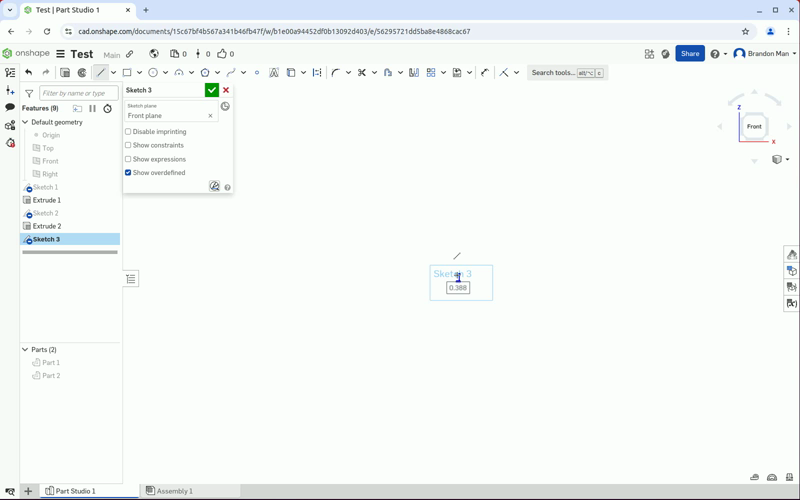
key_up(shift)
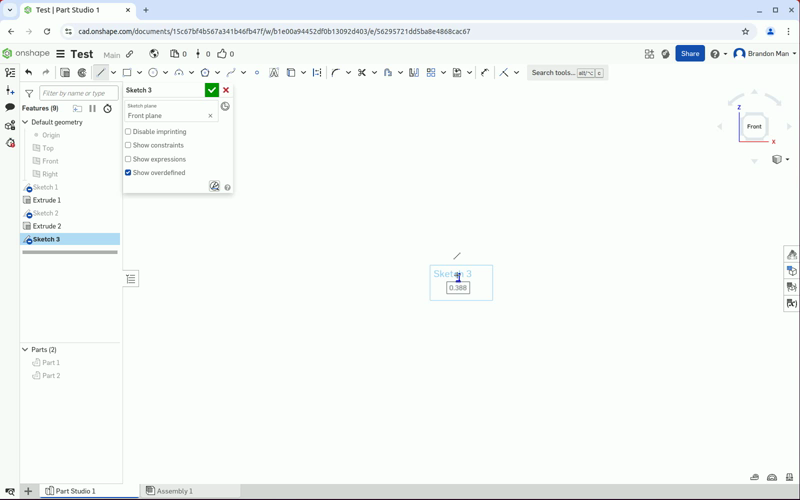
mouse_move(487, 274)
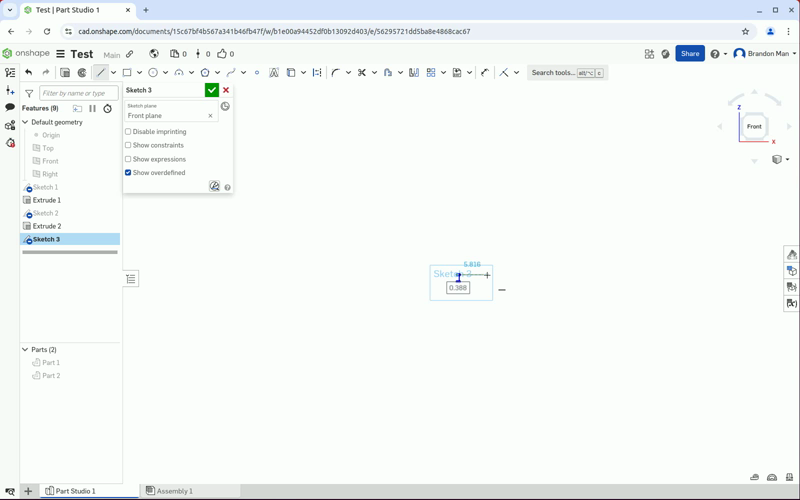
key_down(shift)
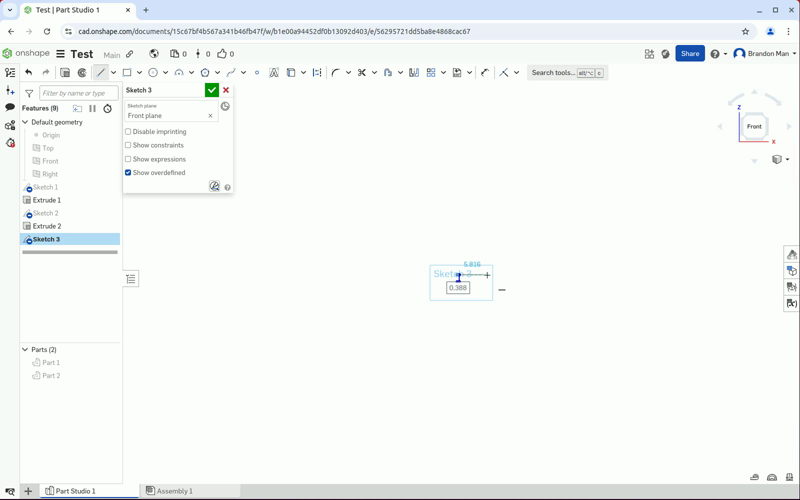
mouse_move(457, 281)
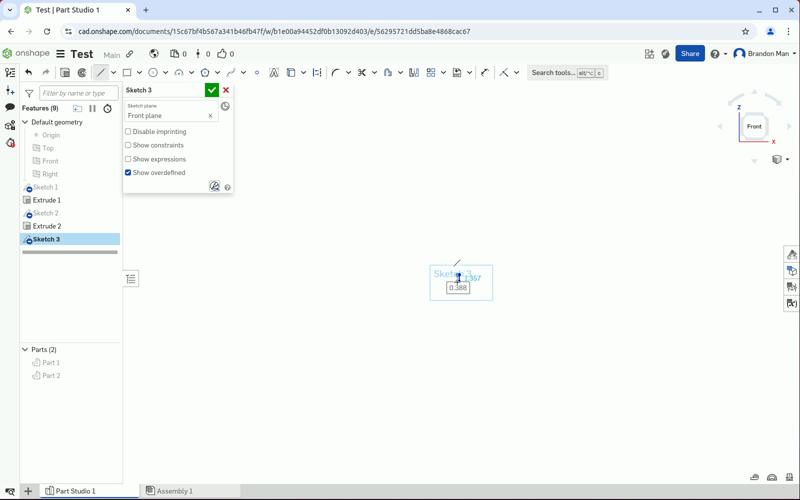
scroll(6)
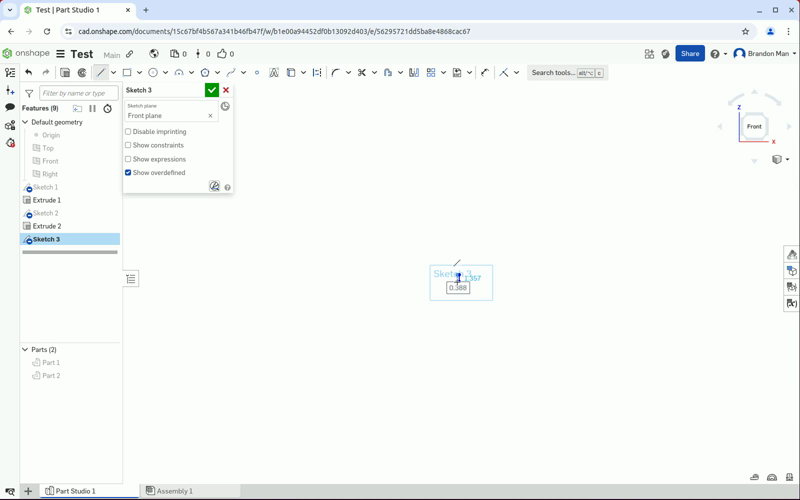
scroll(6)
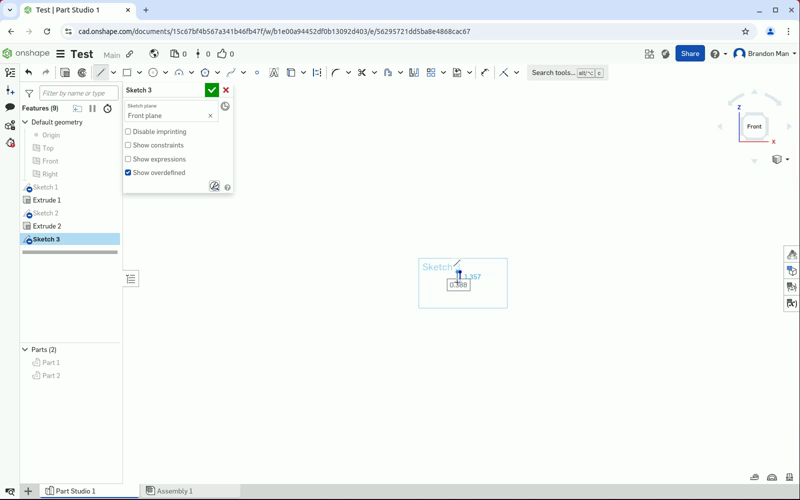
scroll(6)
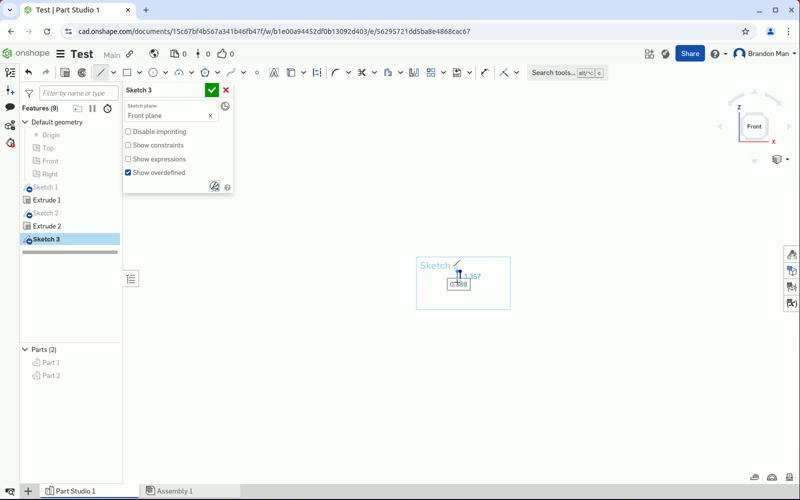
scroll(6)
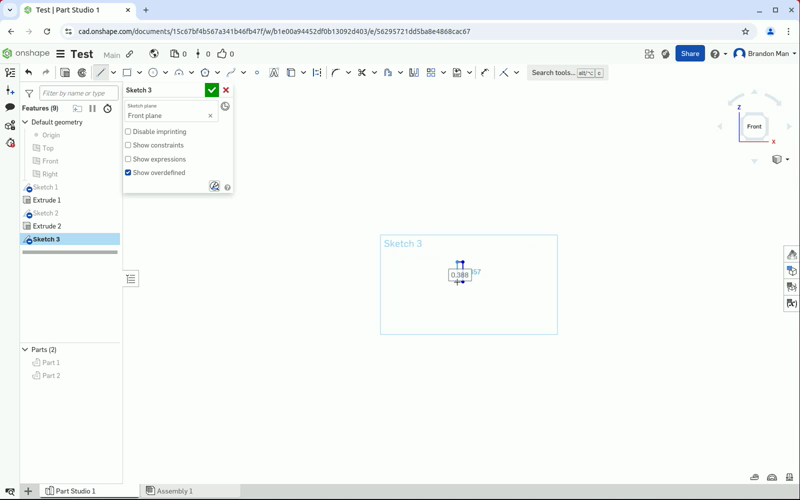
scroll(6)
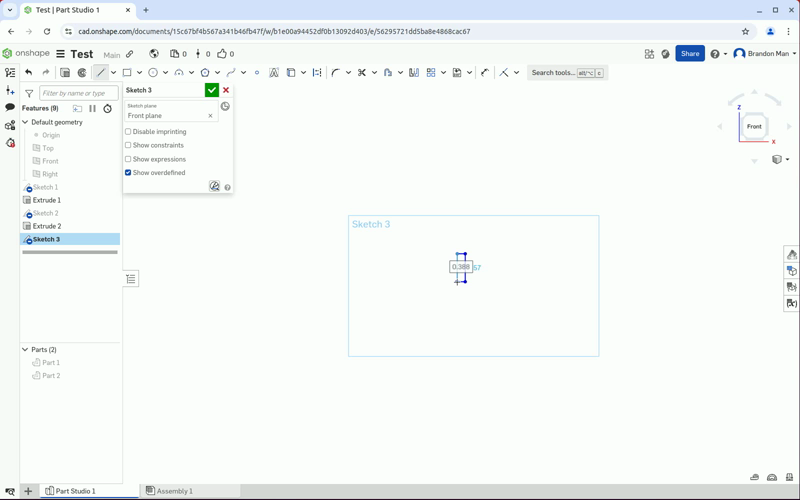
scroll(6)
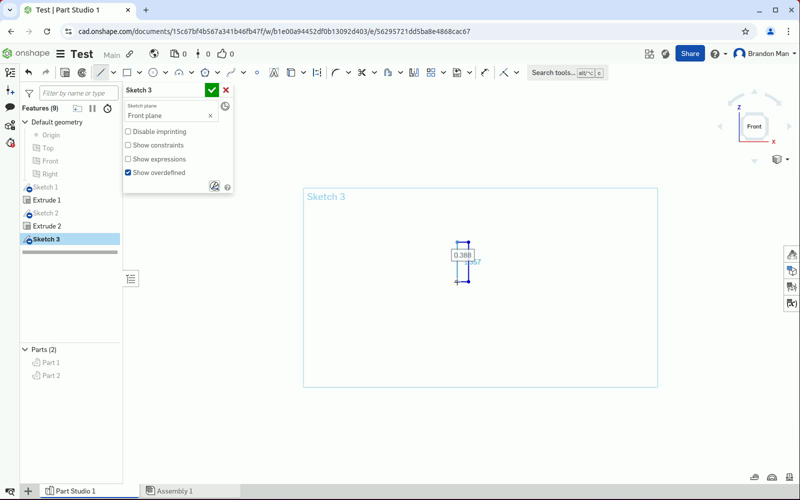
scroll(6)
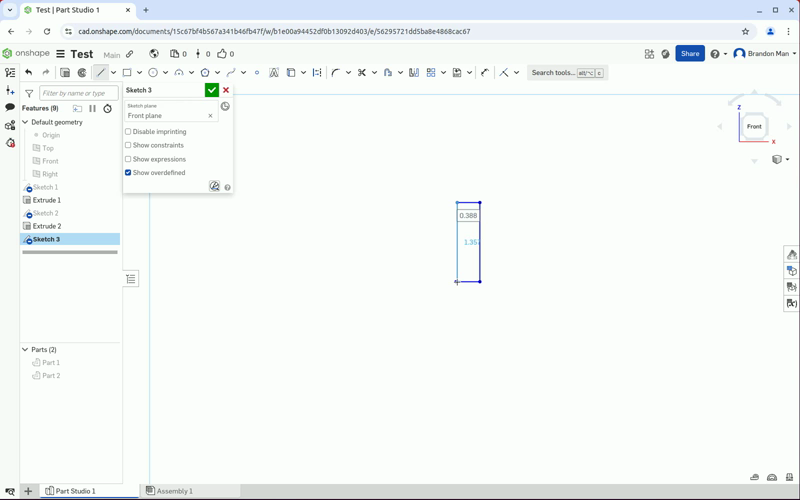
key_up(shift)
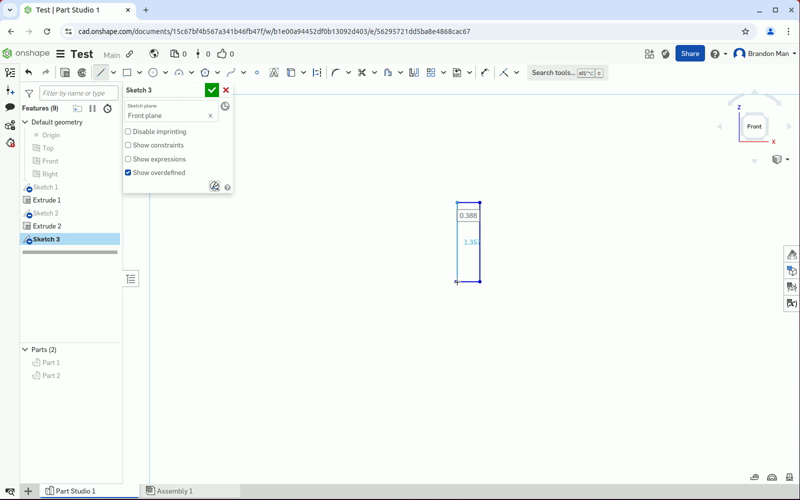
click(457, 281)
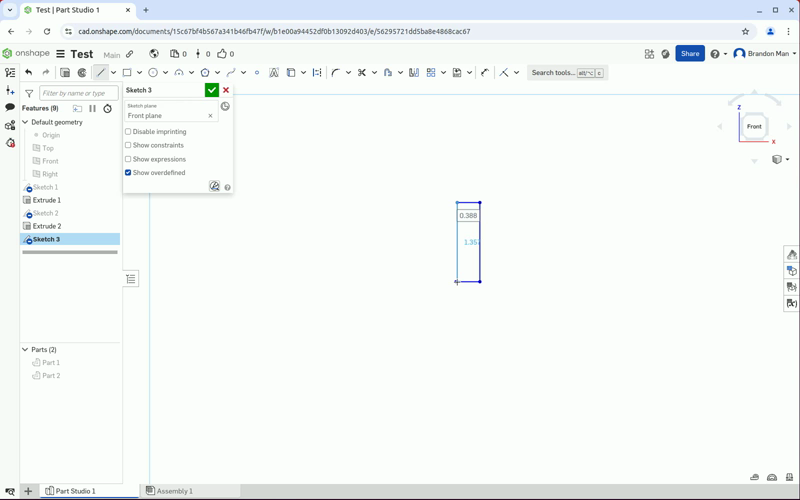
scroll(-6)
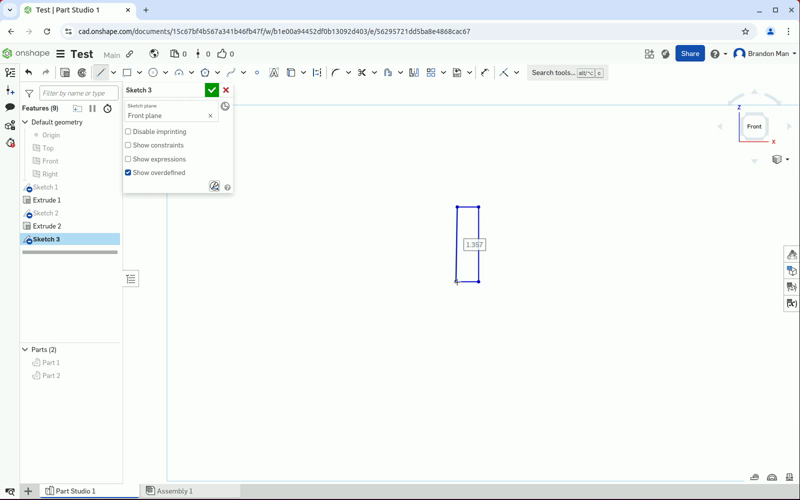
scroll(-6)
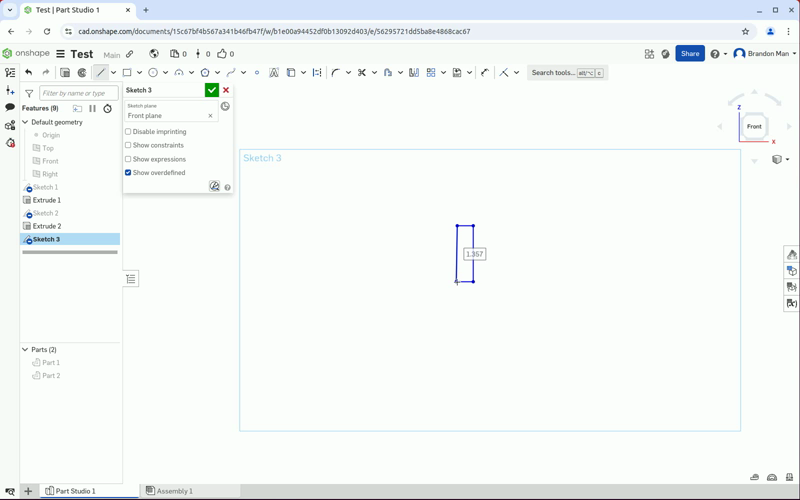
scroll(-6)
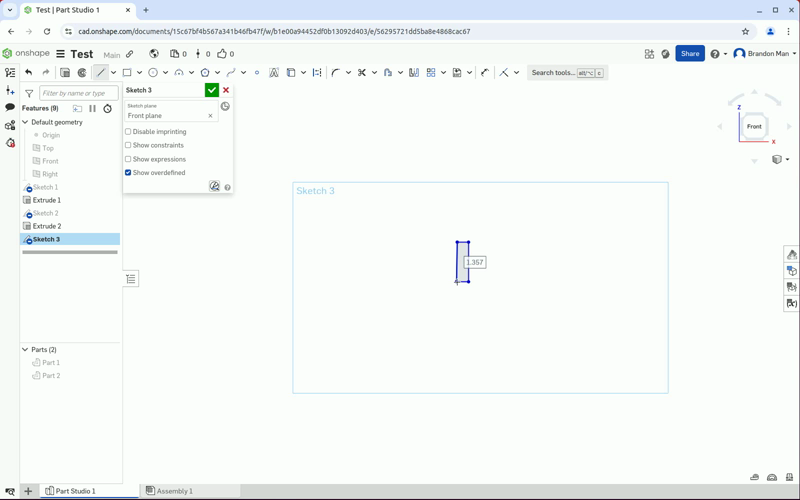
scroll(-6)
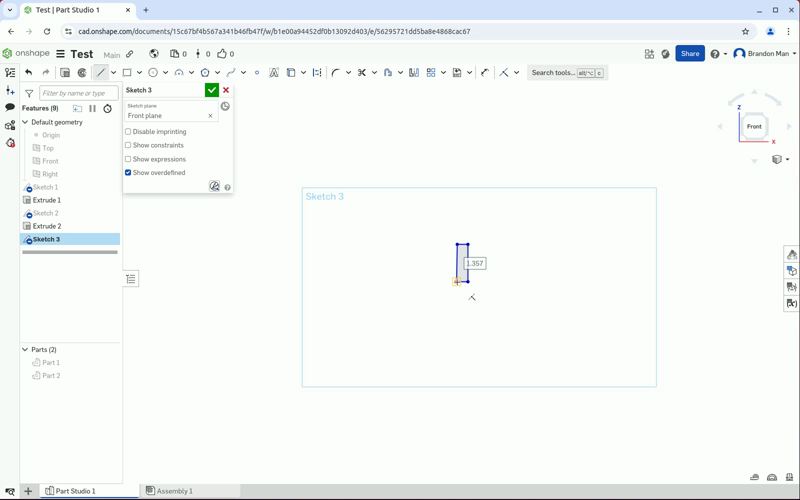
scroll(-6)
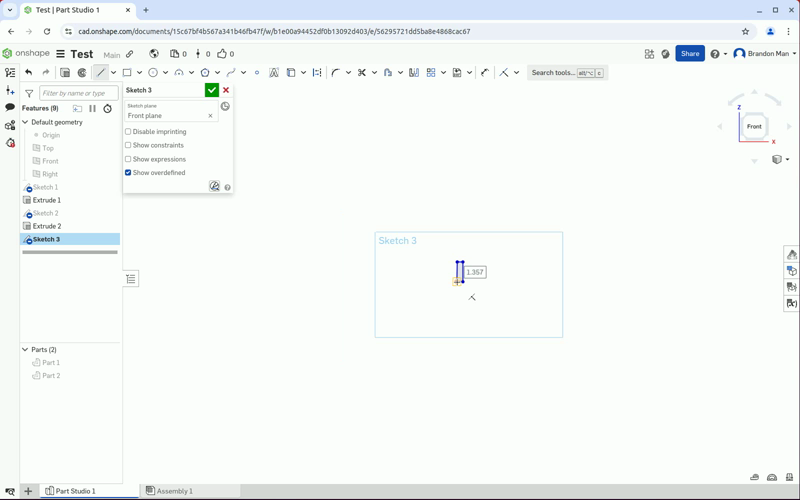
scroll(-6)
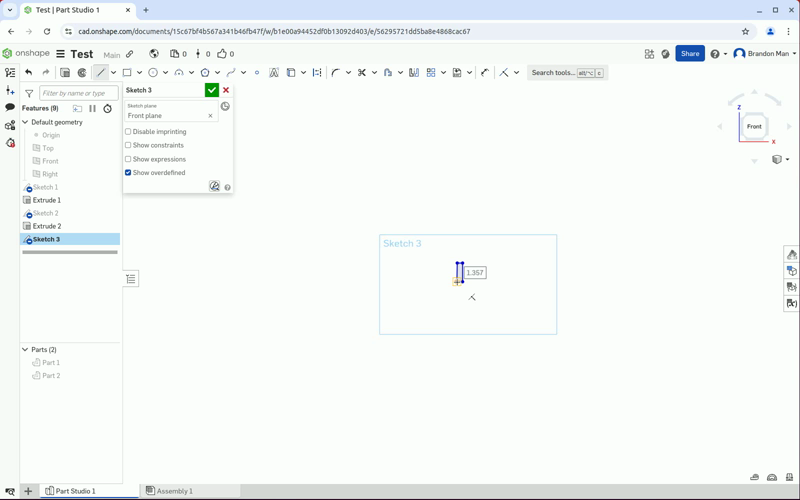
scroll(-6)
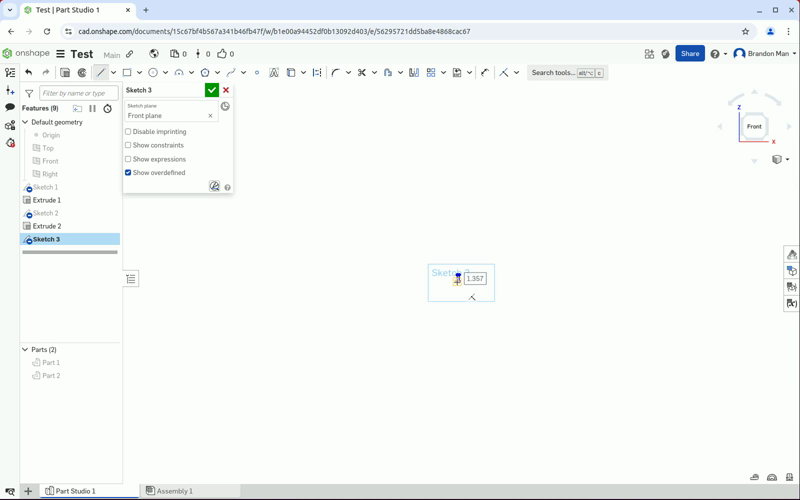
key(esc)
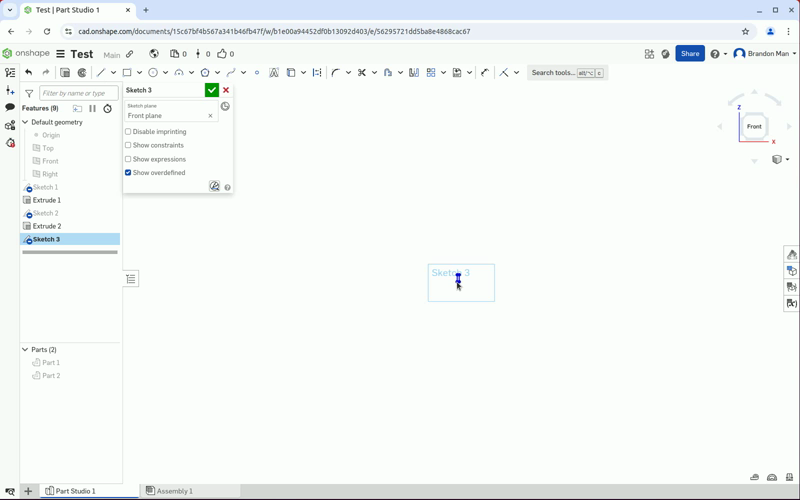
mouse_move(457, 279)
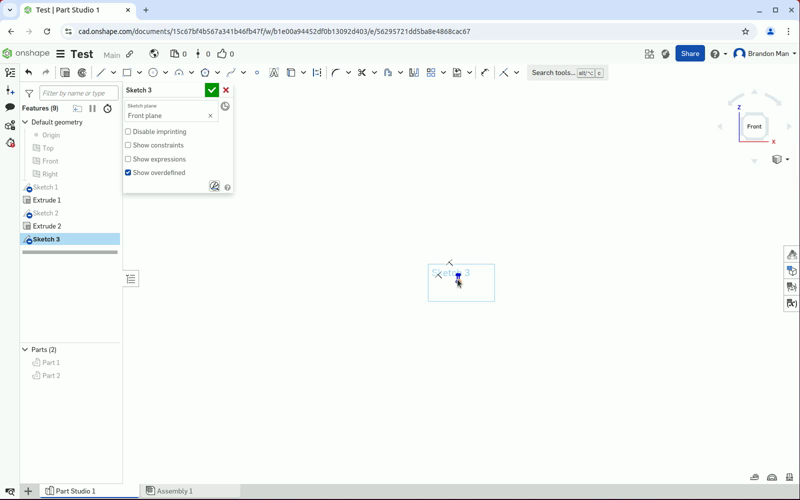
scroll(6)
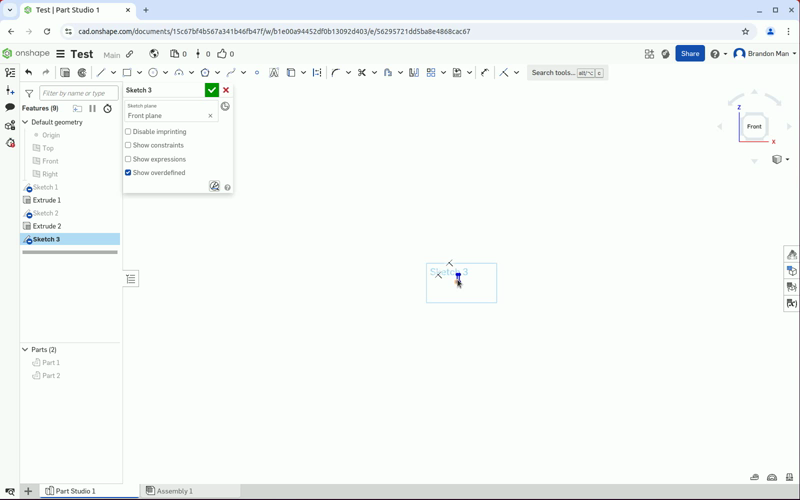
scroll(6)
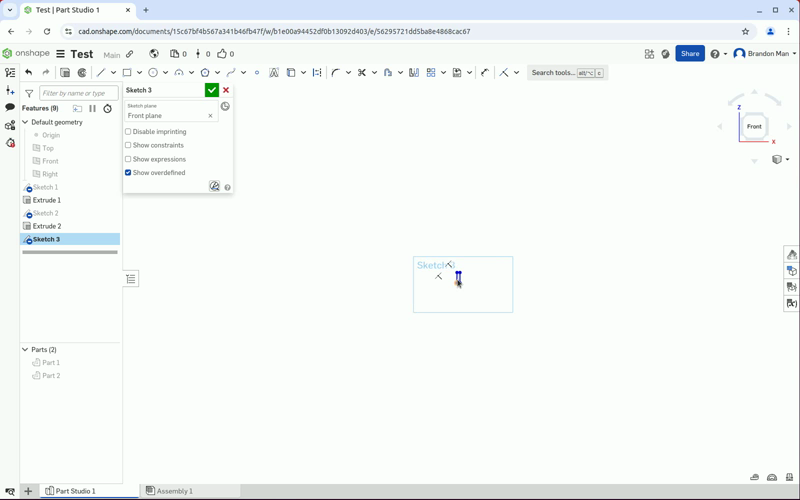
scroll(6)
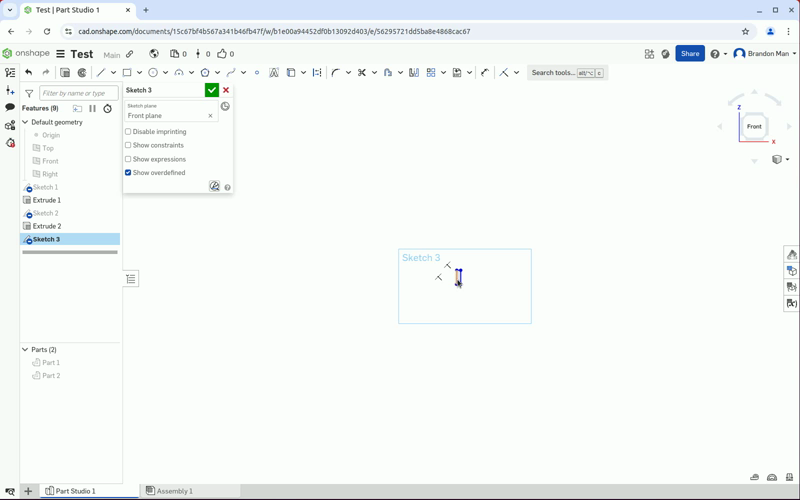
scroll(6)
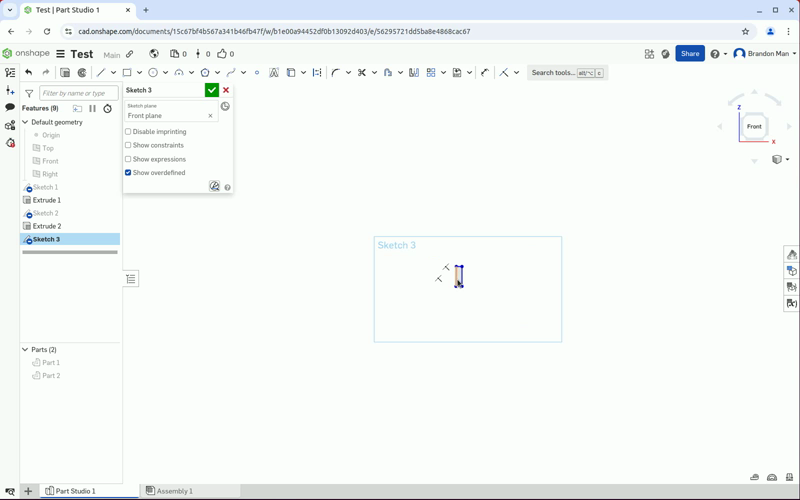
scroll(6)
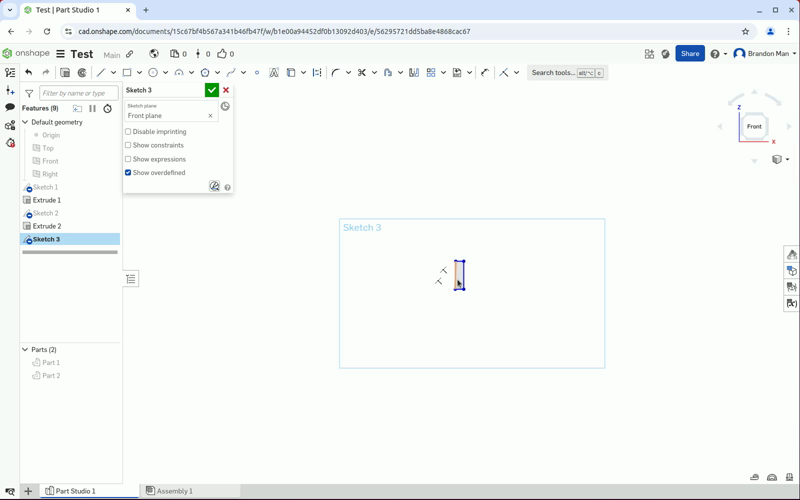
scroll(6)
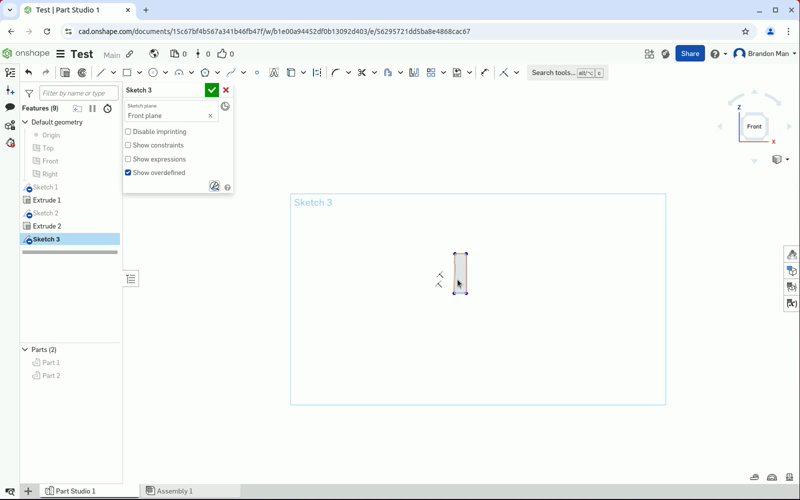
scroll(6)
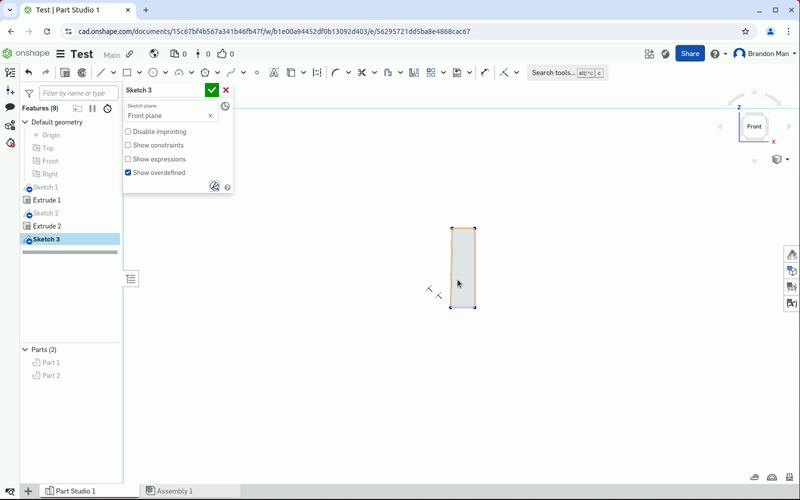
click(457, 279)
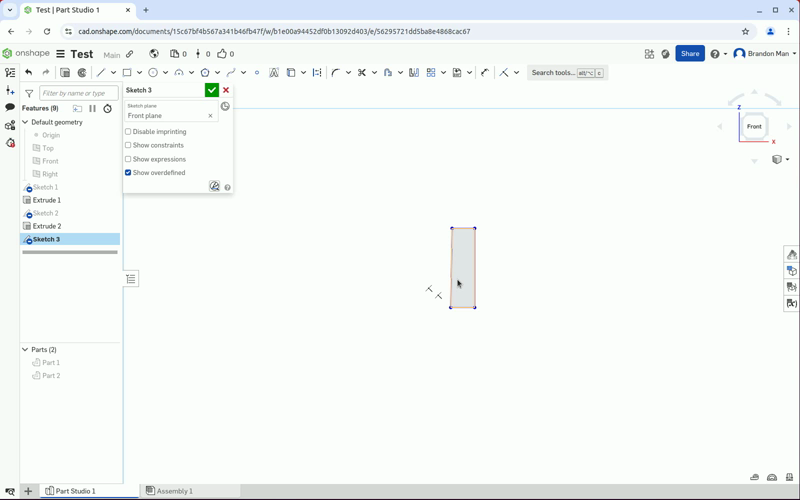
scroll(-6)
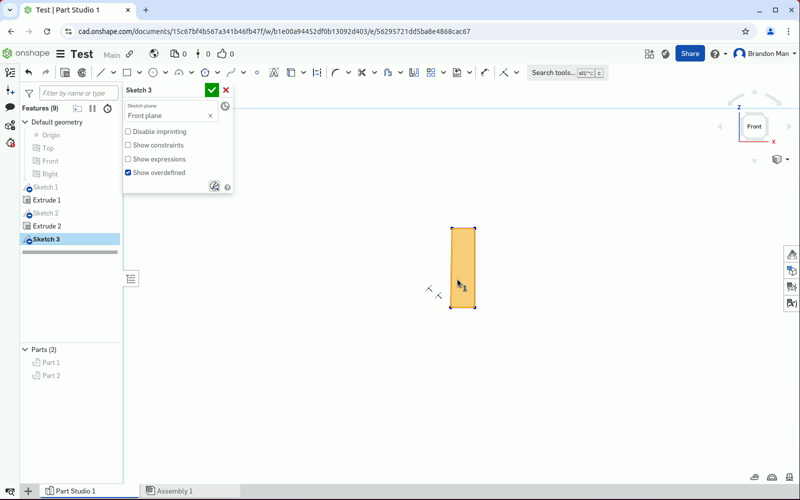
scroll(-6)
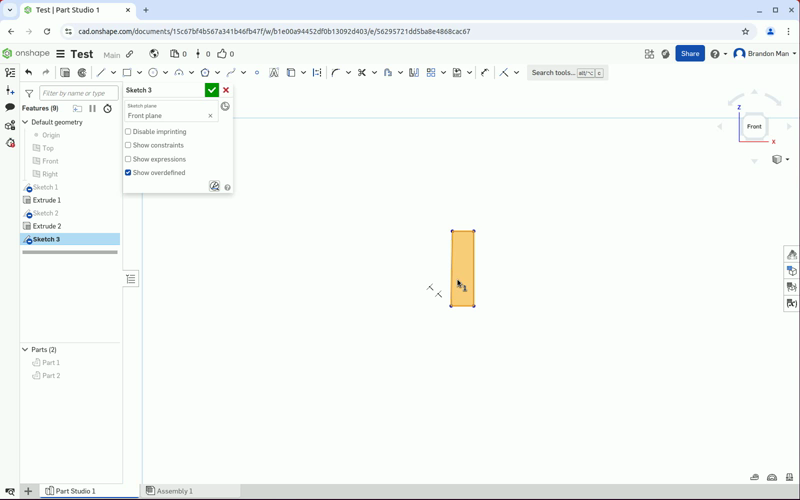
scroll(-6)
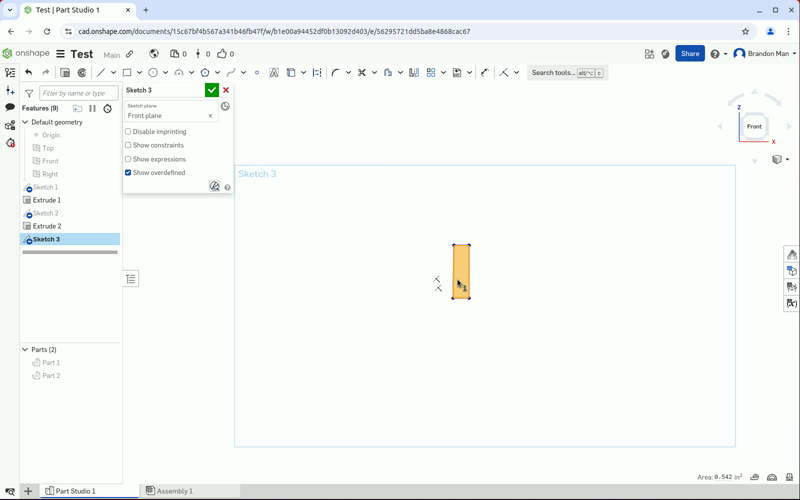
scroll(-6)
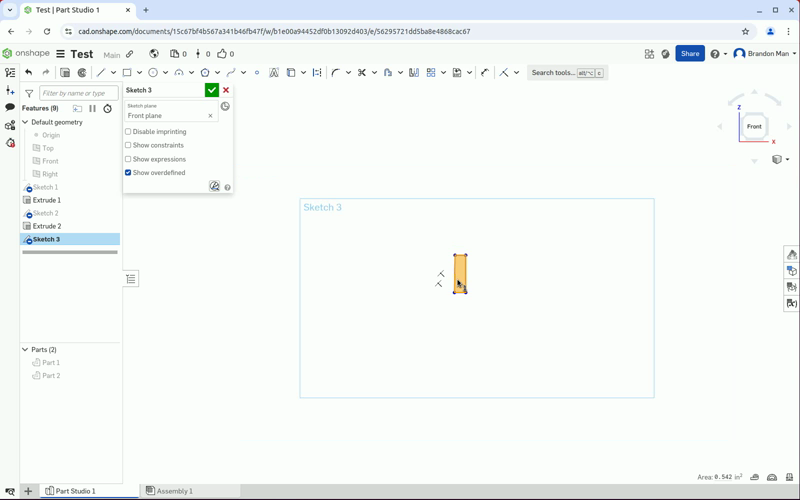
scroll(-6)
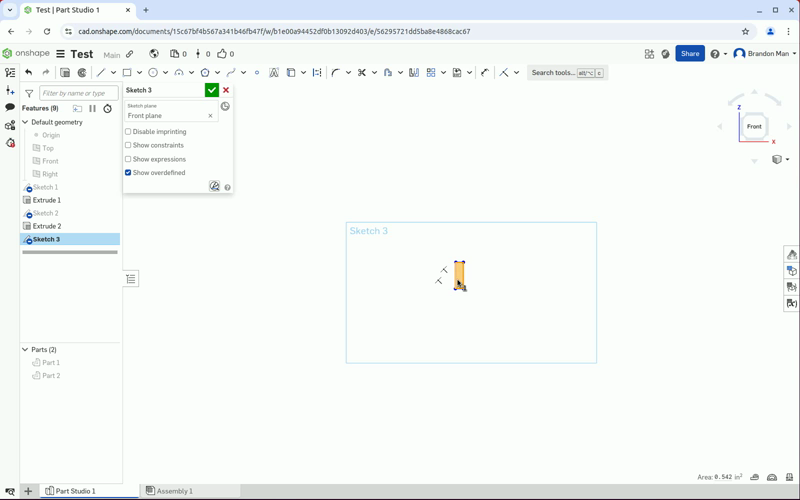
scroll(-6)
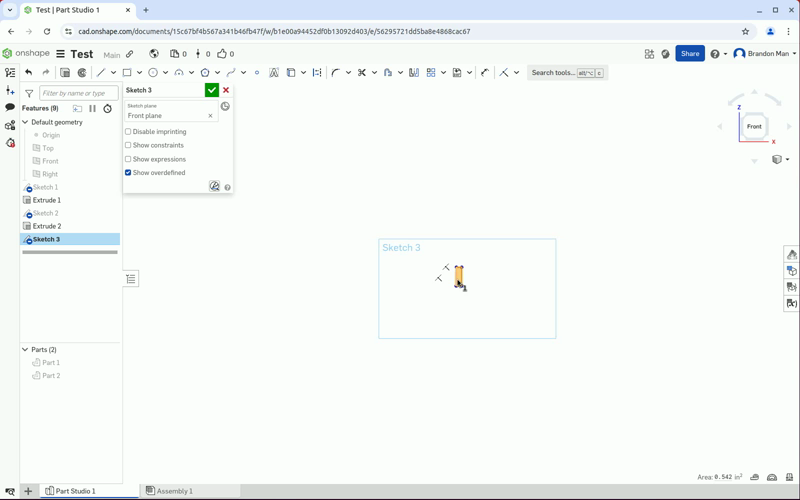
scroll(-6)
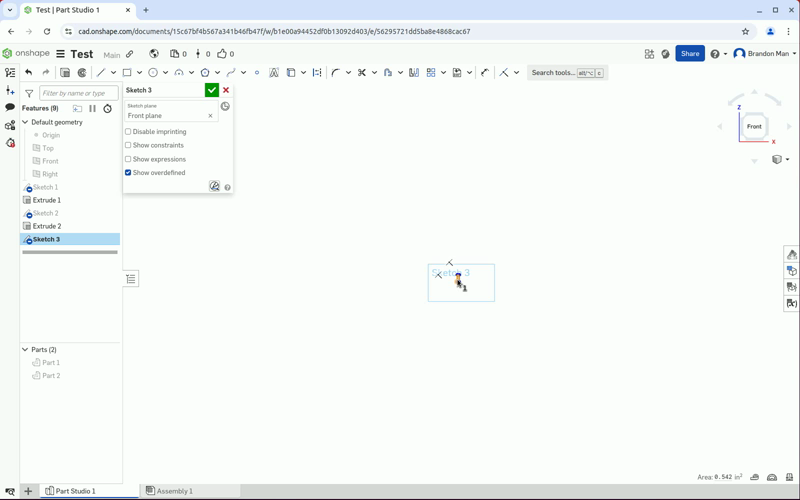
mouse_move(73, 352)
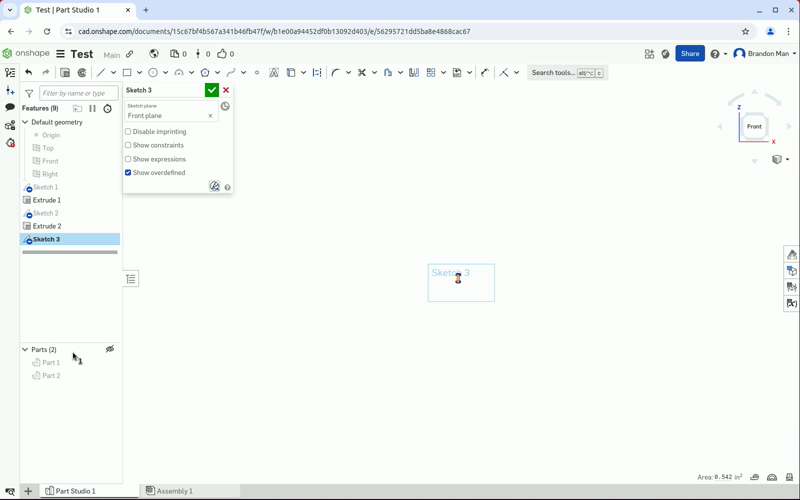
key(shift+y)
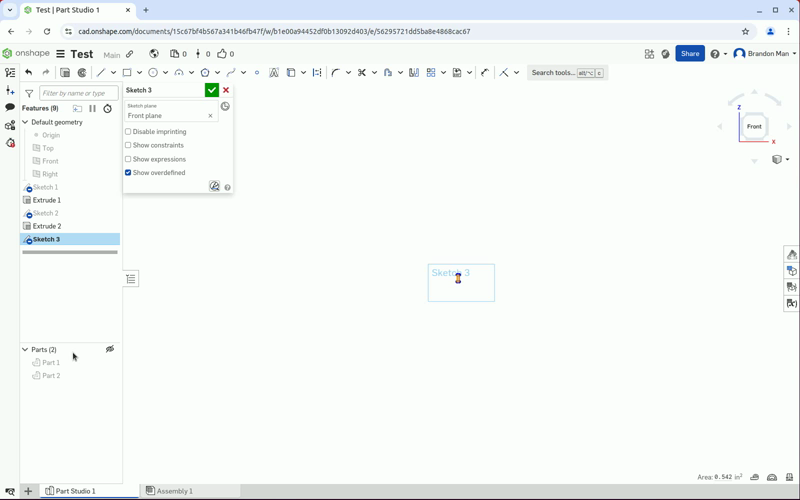
key(shift+e)
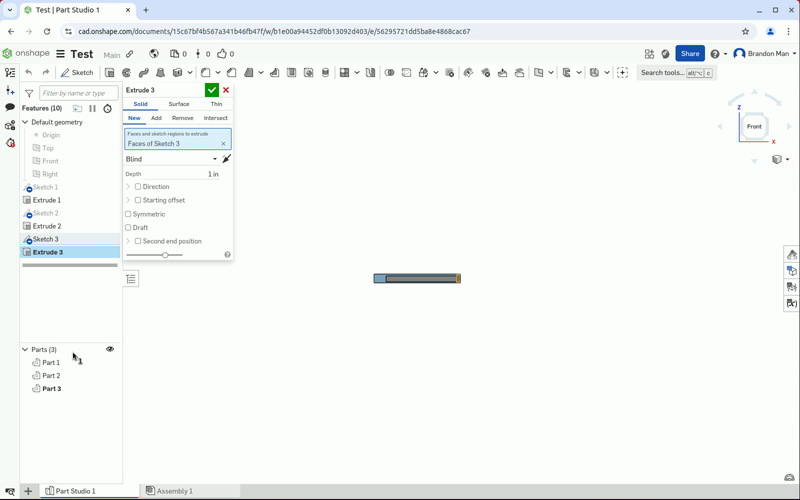
mouse_move(143, 106)
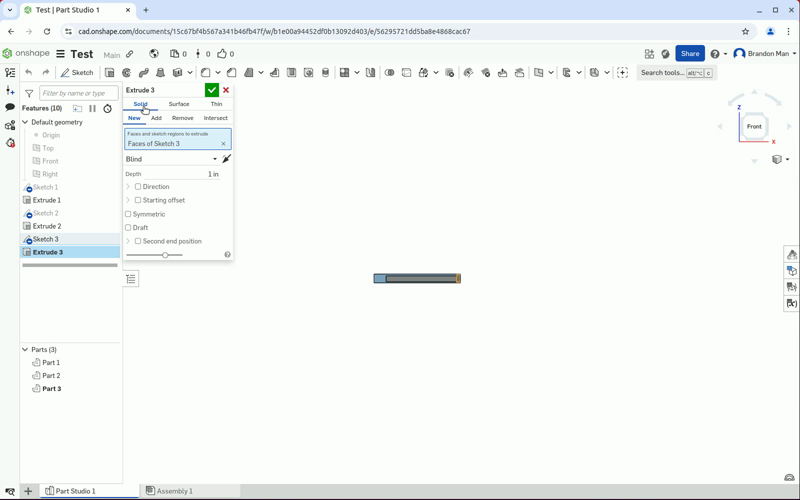
click(143, 106)
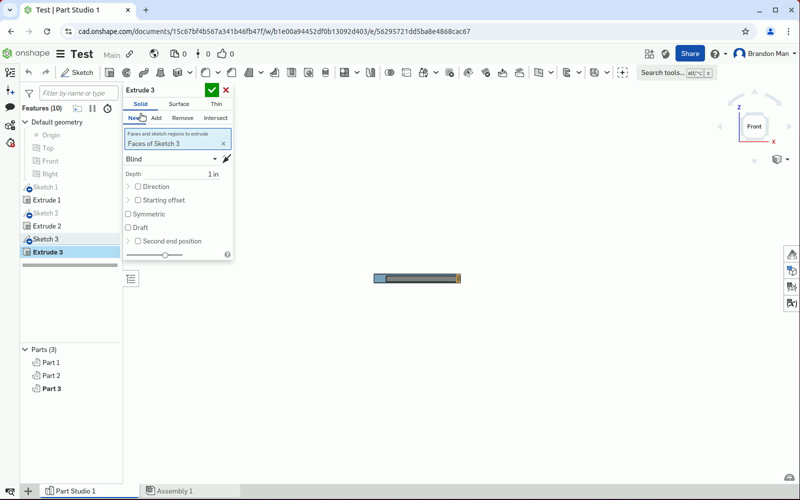
mouse_move(137, 120)
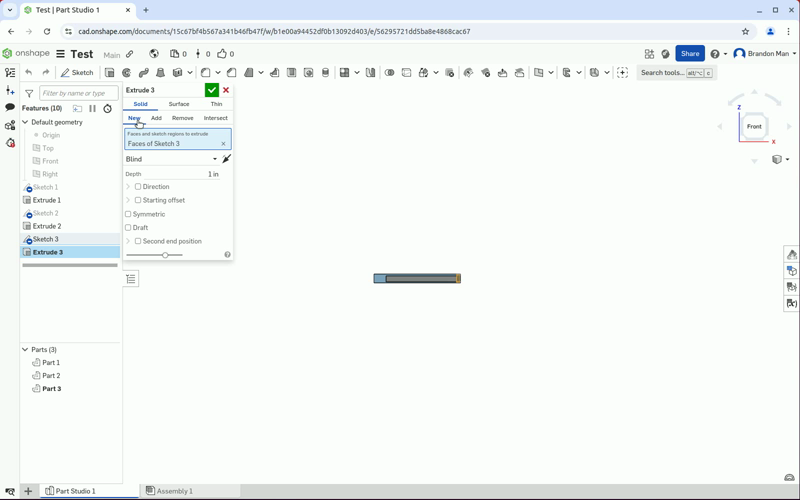
click(137, 120)
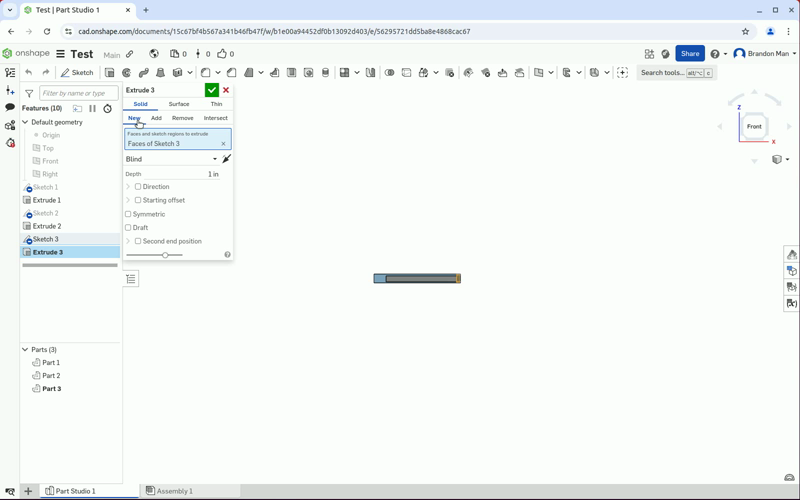
key(tab, 4)
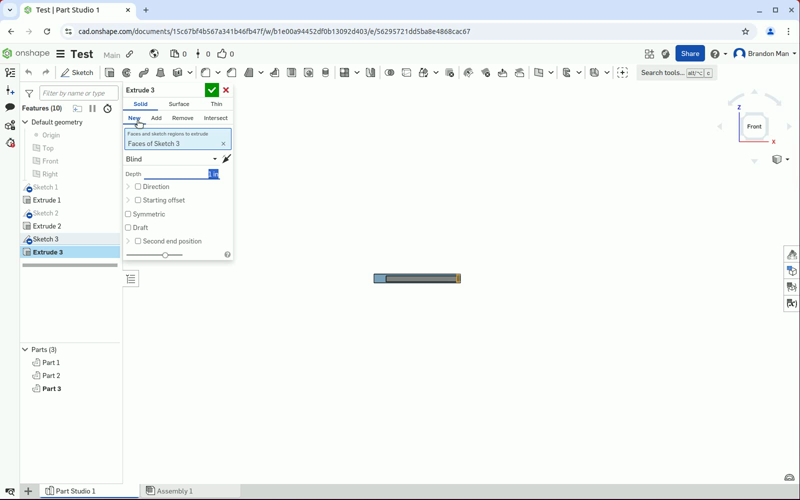
text(0.963)
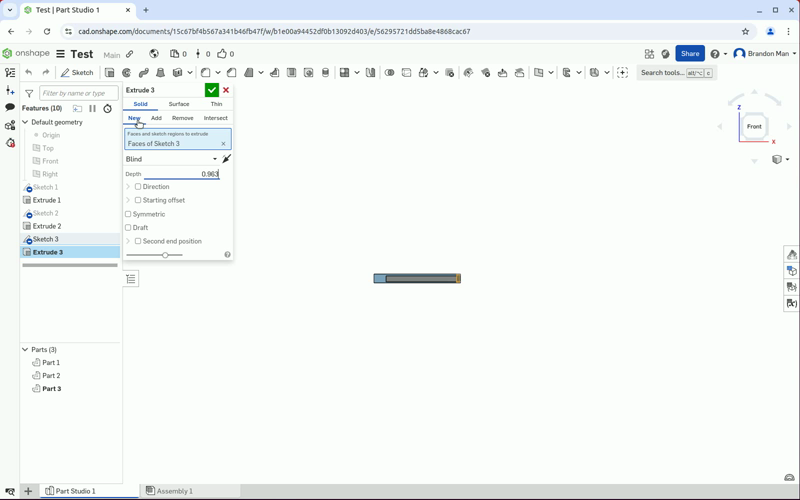
key(enter)
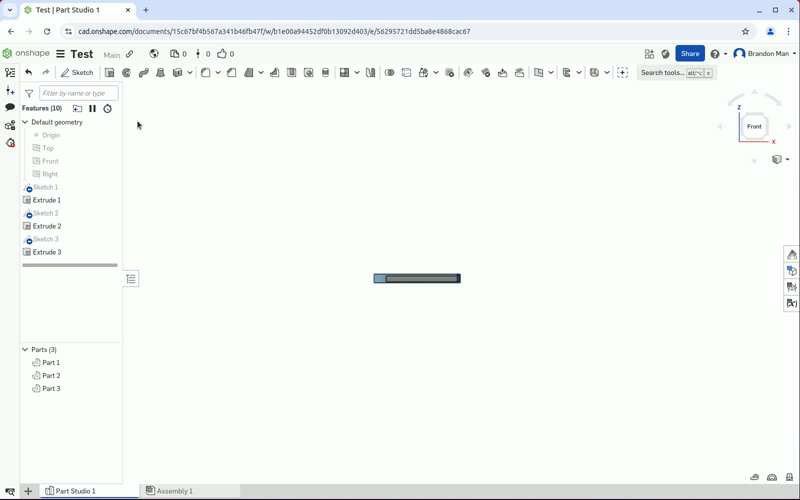
key(shift+h)
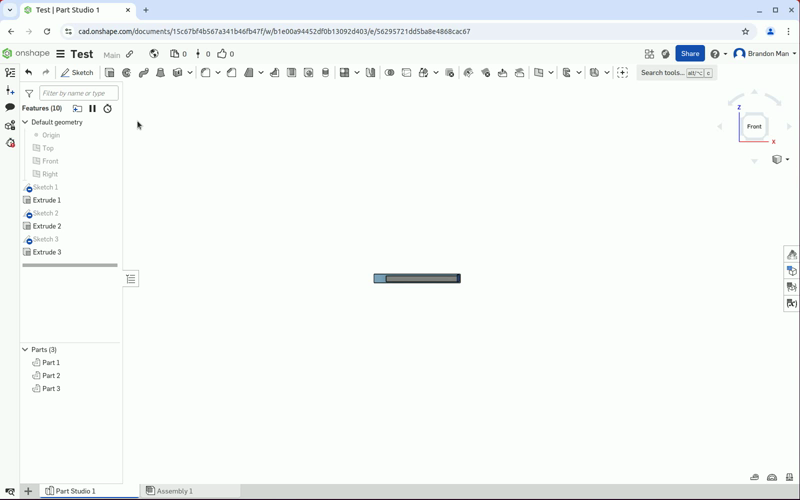
key(shift+h)
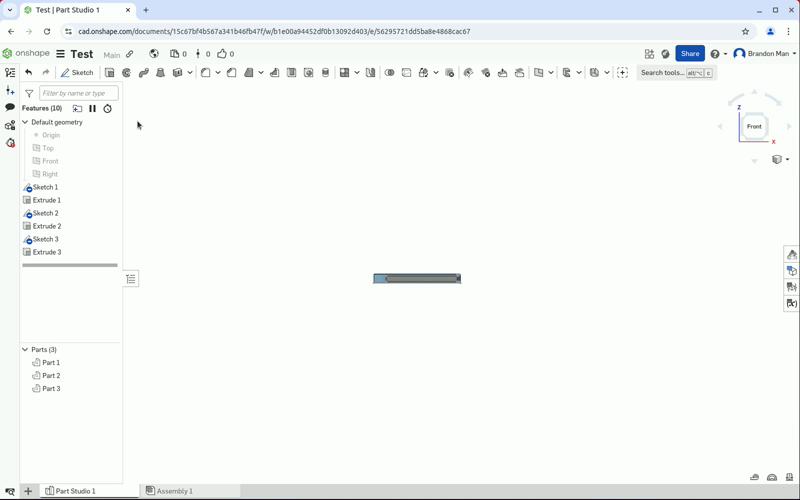
key(shift+7)
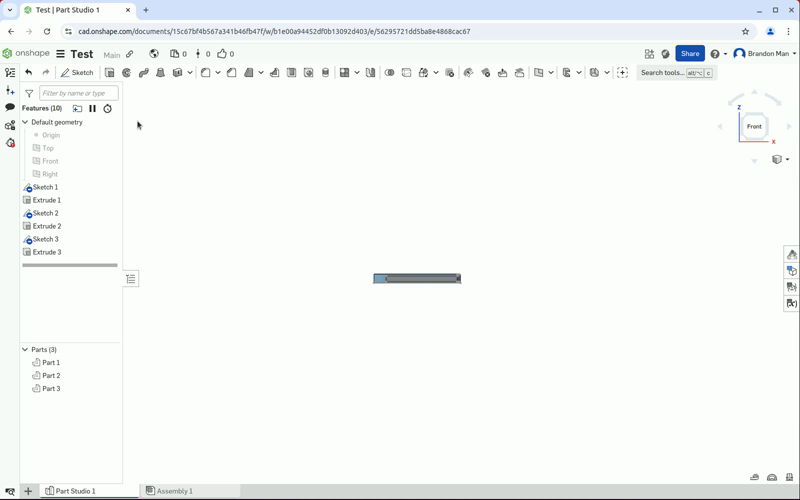
key(left, 2)
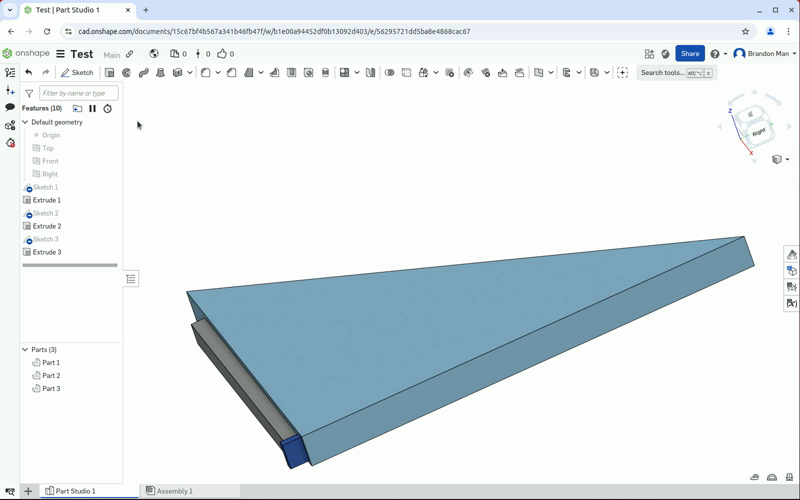
key(down, 2)
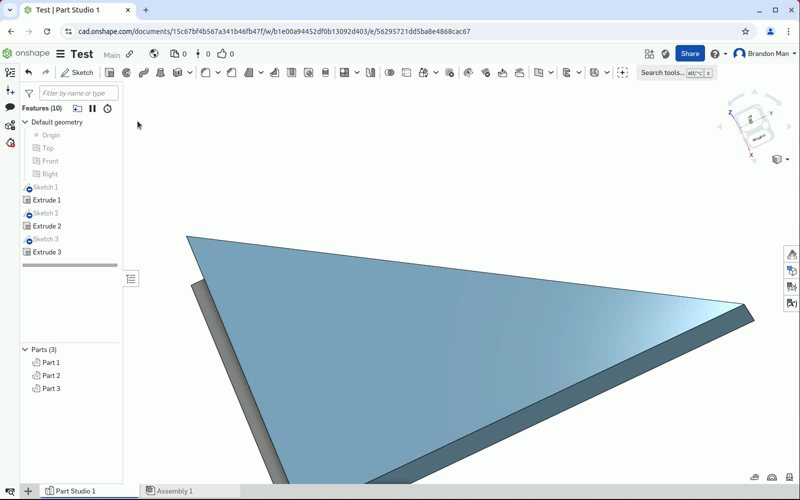
key(up, 2)
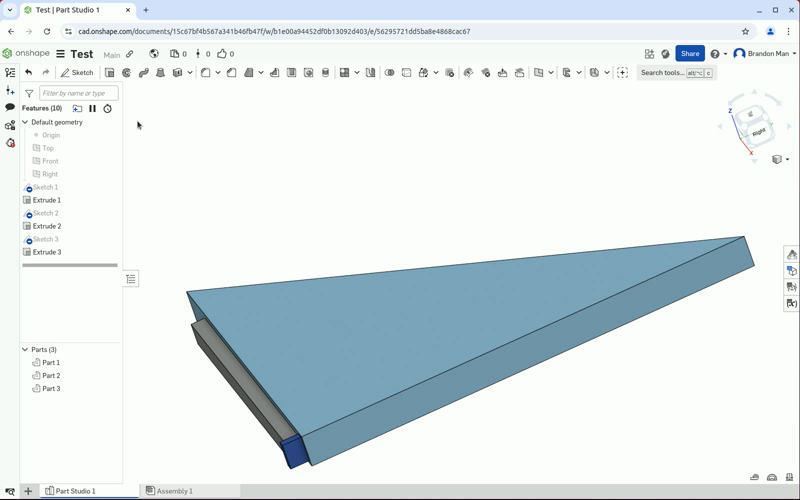
key(right, 2)
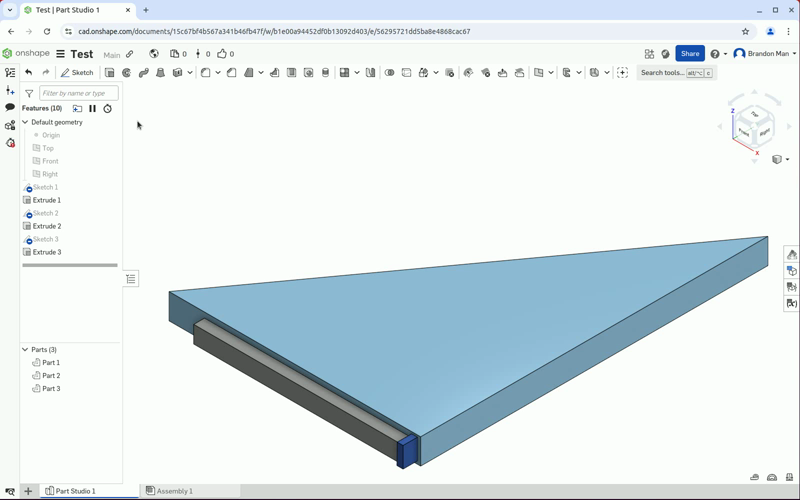
mouse_move(73, 189)
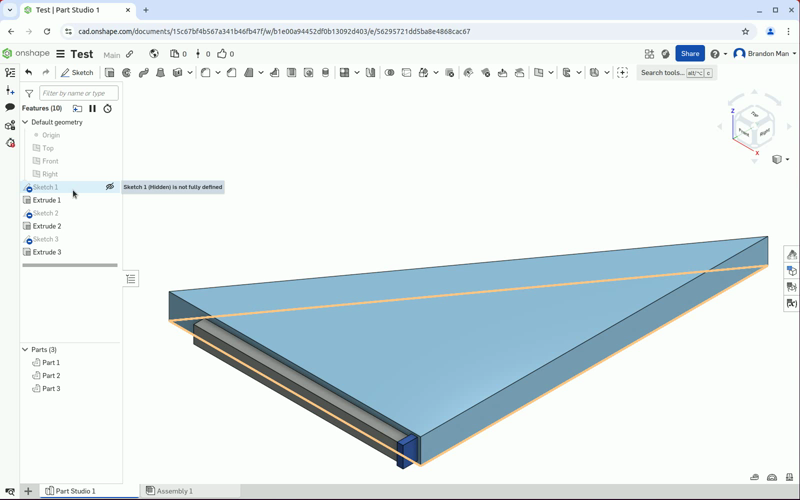
click(73, 189)